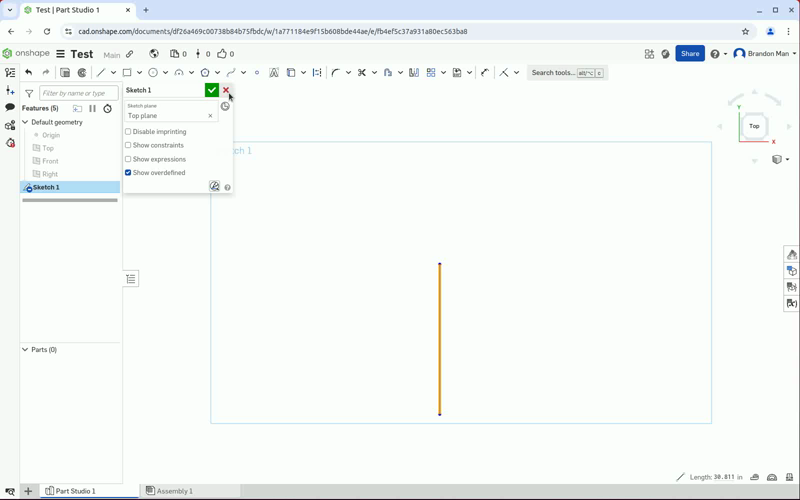
key(shift+h)
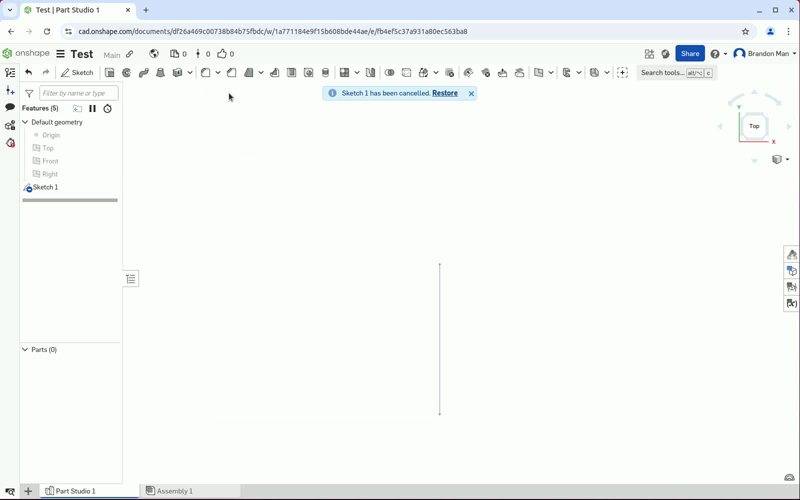
key(shift+s)
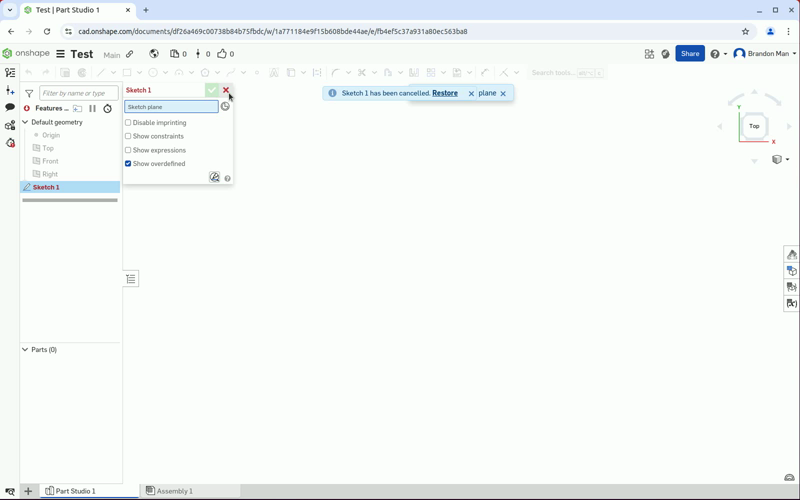
mouse_move(73, 150)
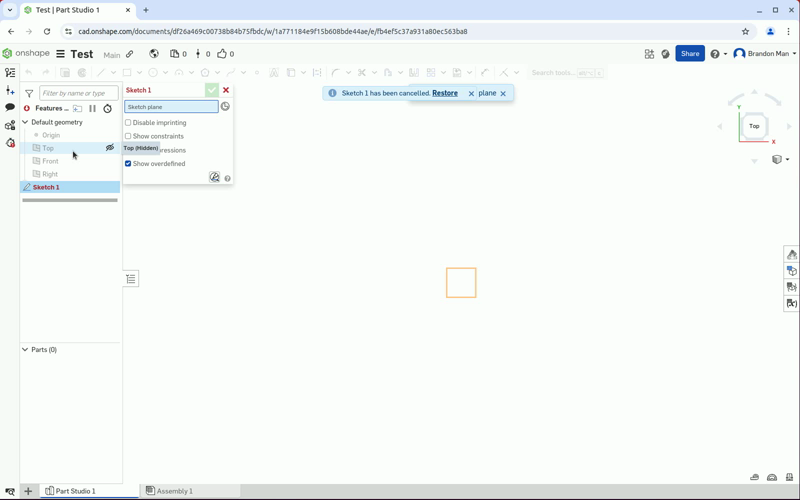
click(73, 150)
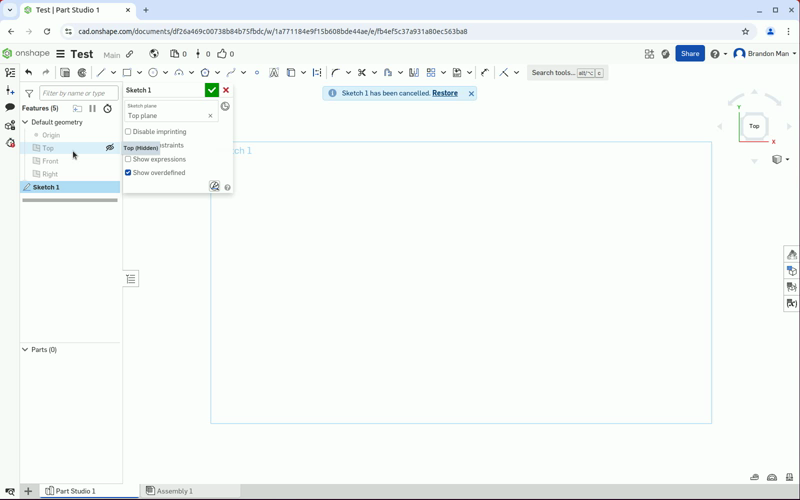
mouse_move(73, 352)
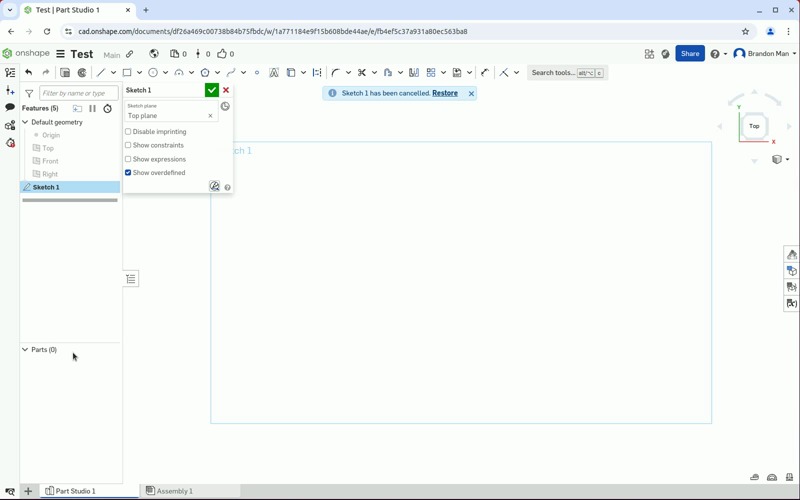
key(y)
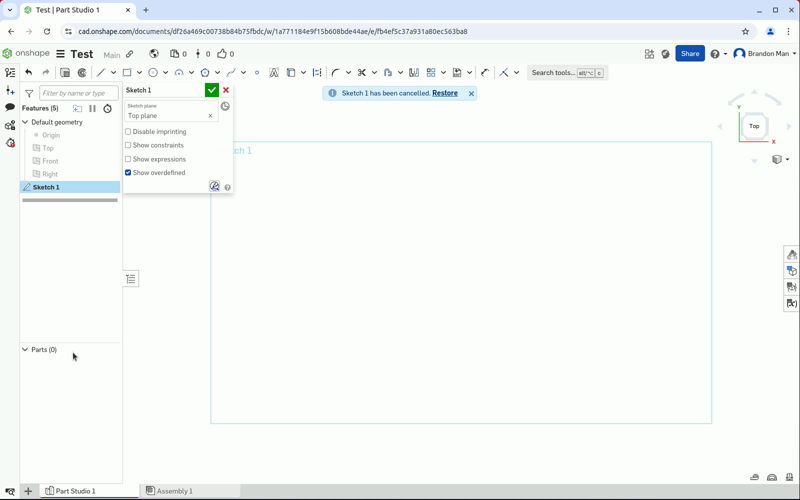
key(l)
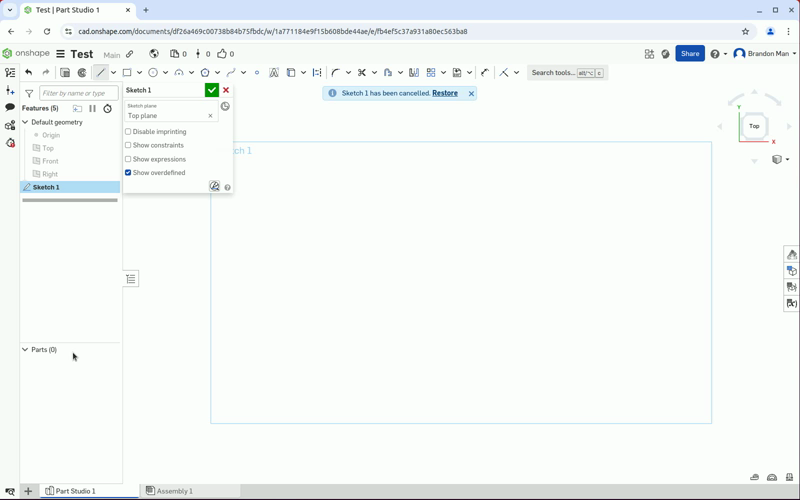
key_down(shift)
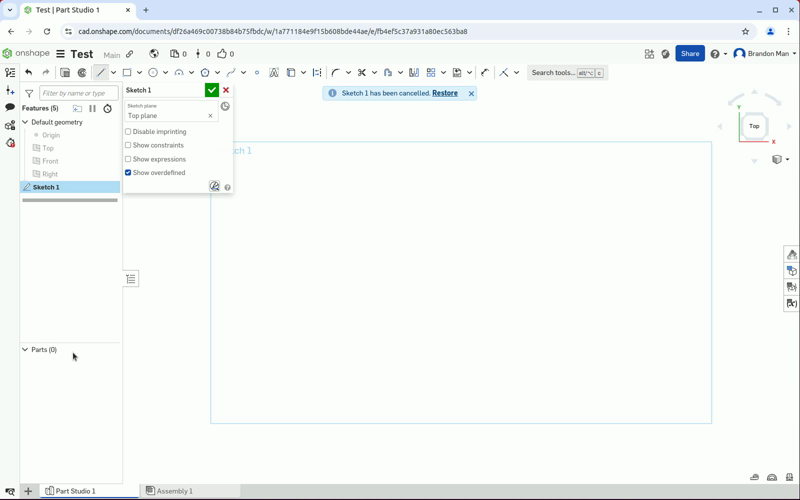
mouse_move(399, 308)
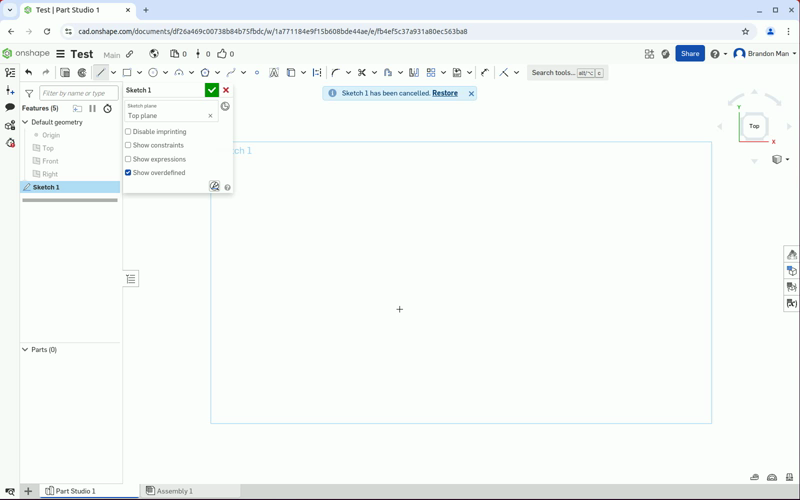
click(399, 308)
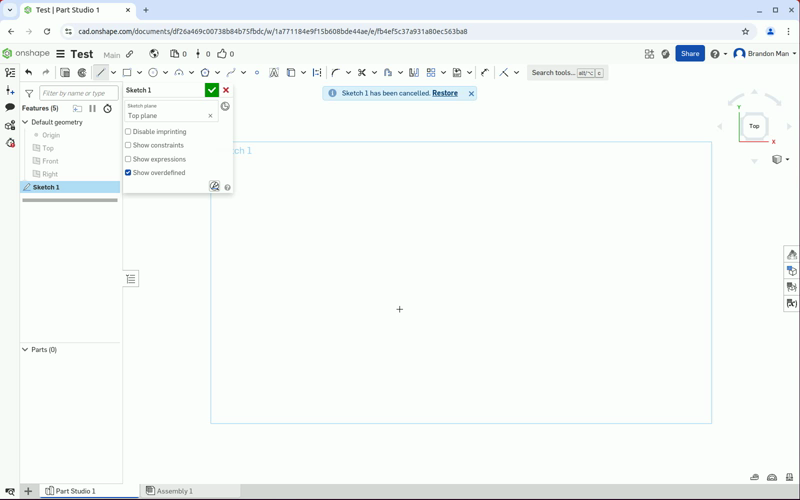
key_up(shift)
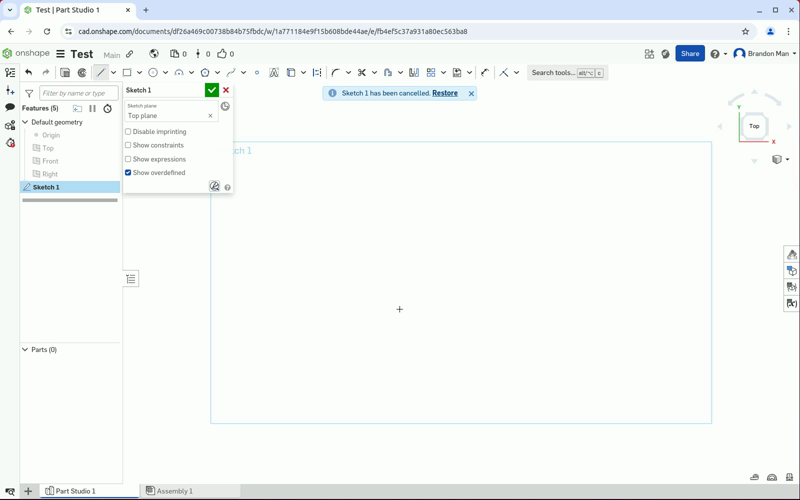
key_down(shift)
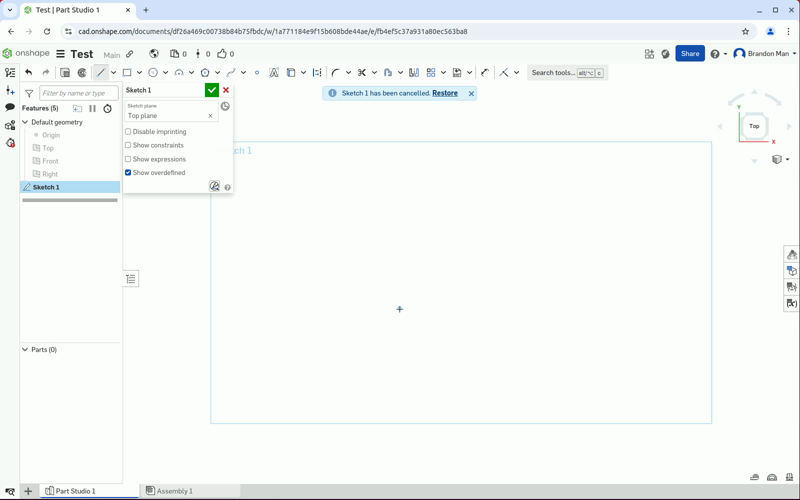
mouse_move(572, 308)
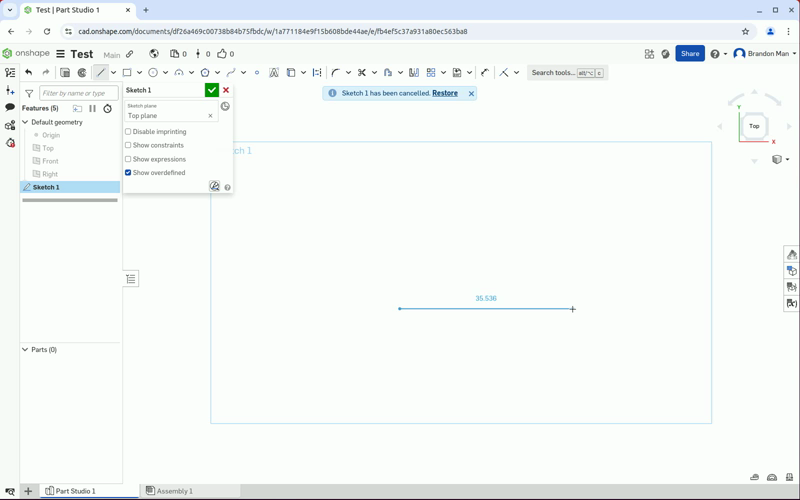
click(572, 308)
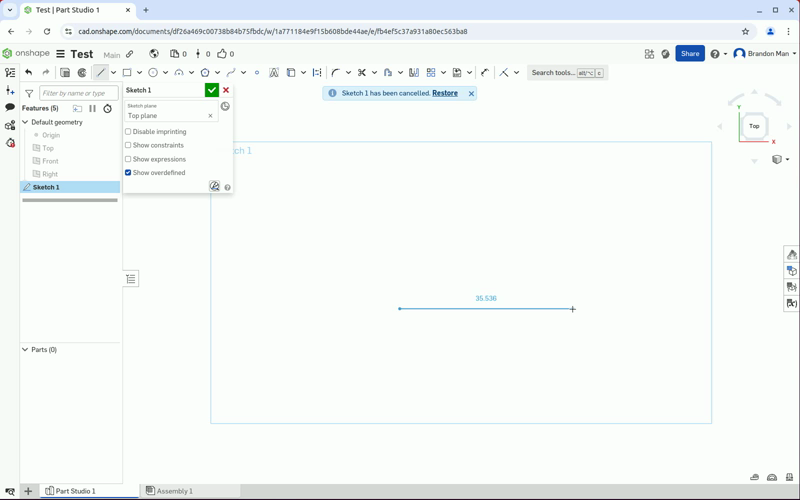
key_up(shift)
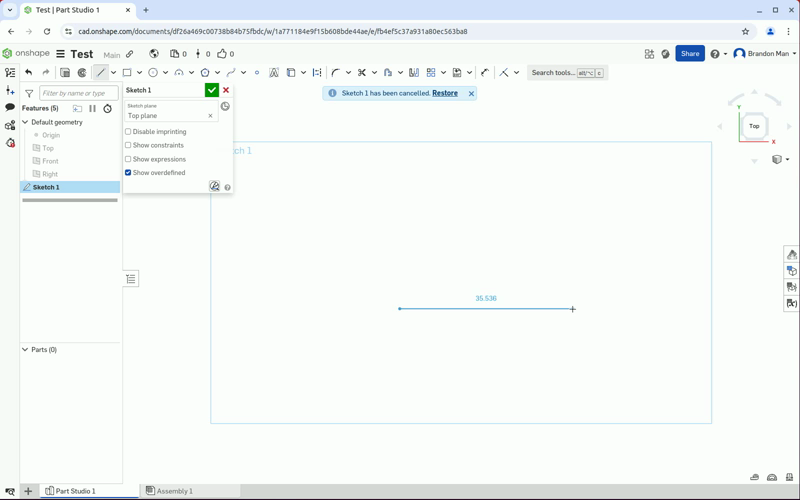
key_down(shift)
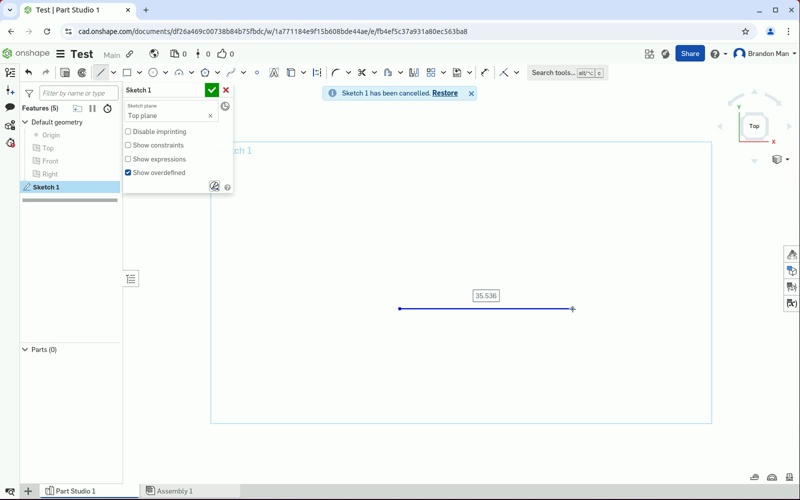
mouse_move(589, 308)
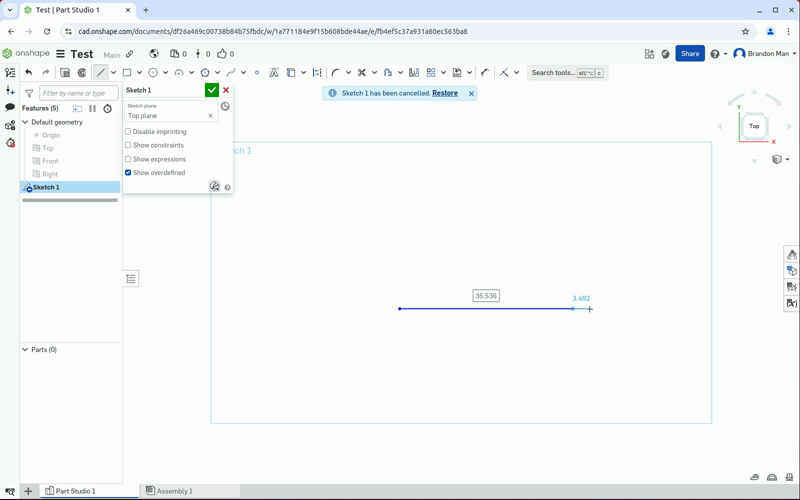
mouse_move(572, 257)
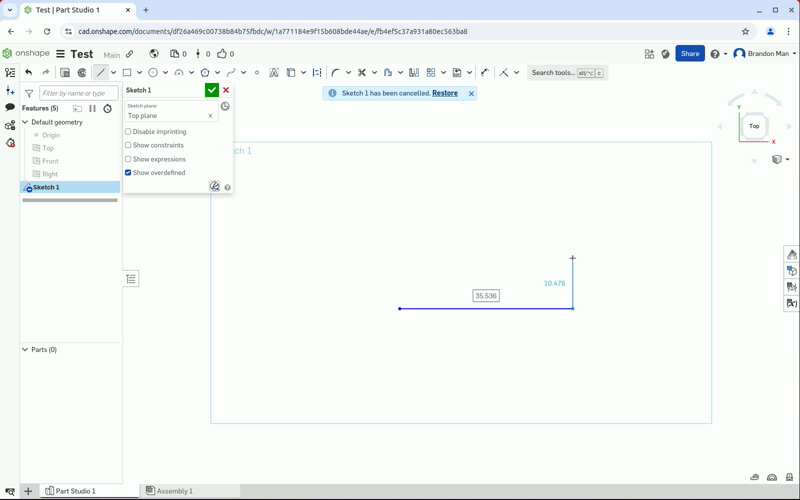
click(572, 257)
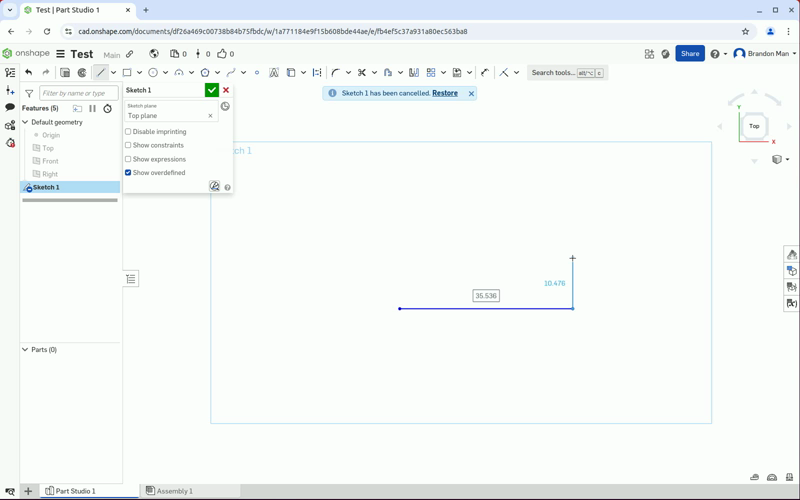
key_up(shift)
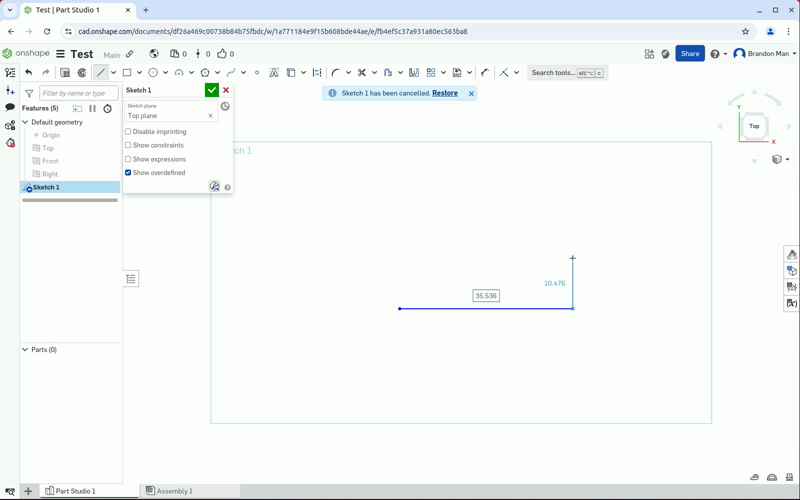
key_down(shift)
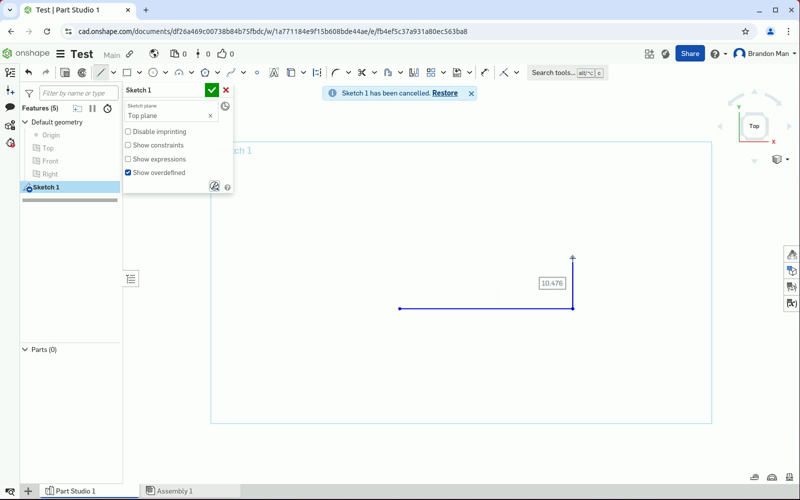
mouse_move(399, 257)
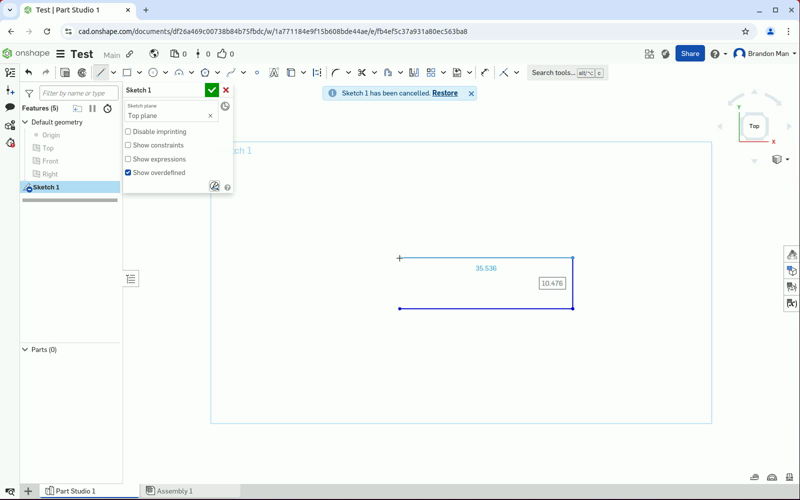
click(399, 257)
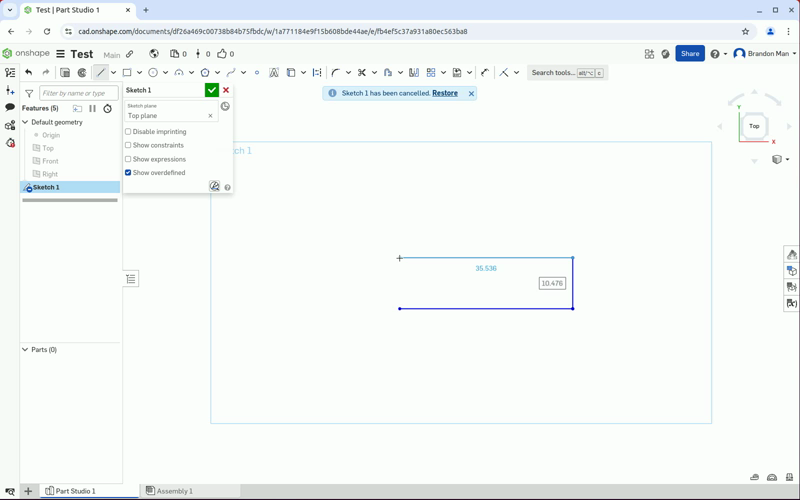
key_up(shift)
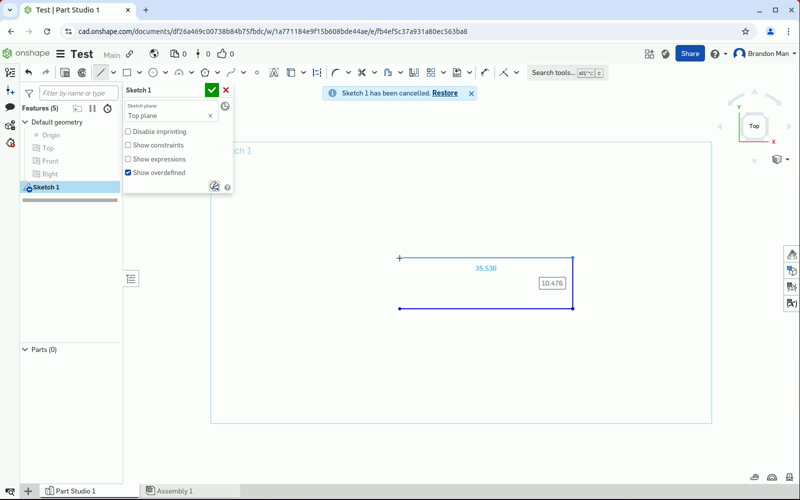
mouse_move(429, 257)
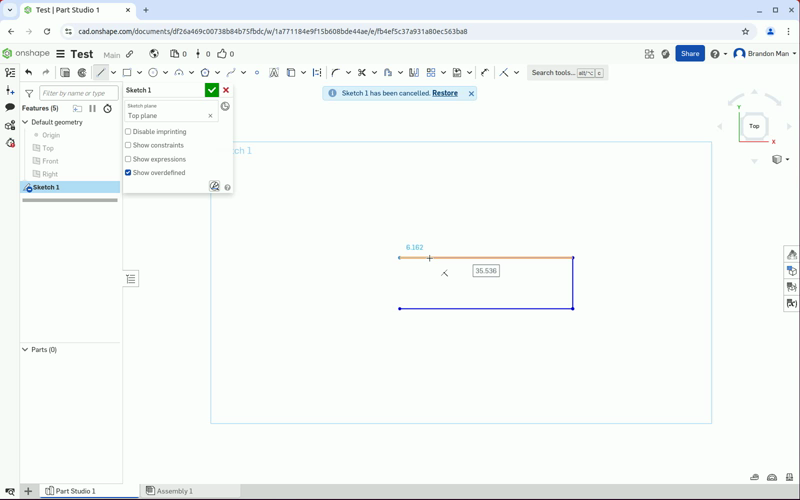
key_down(shift)
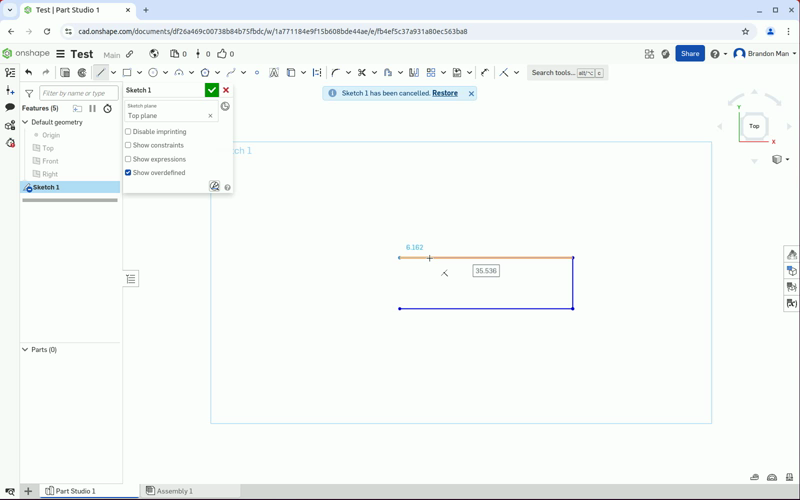
mouse_move(399, 308)
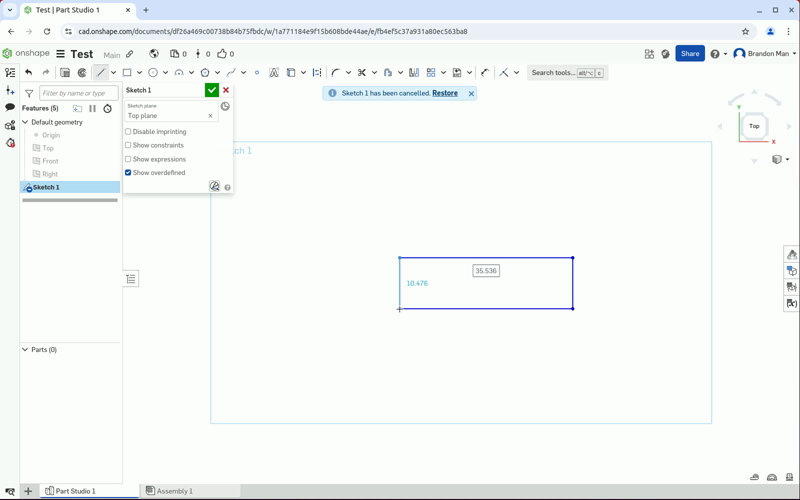
key_up(shift)
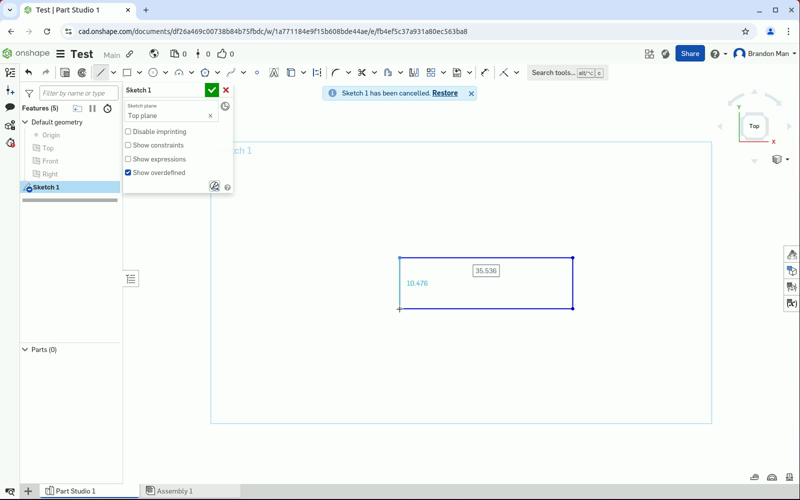
click(399, 308)
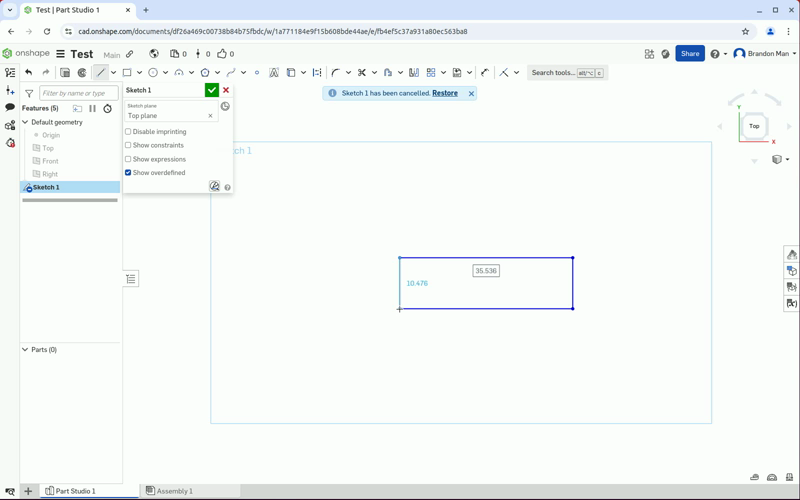
key(esc)
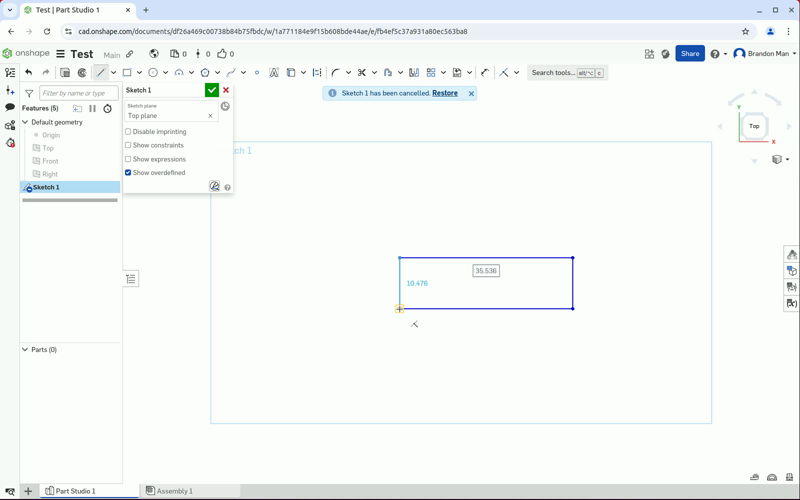
key(c)
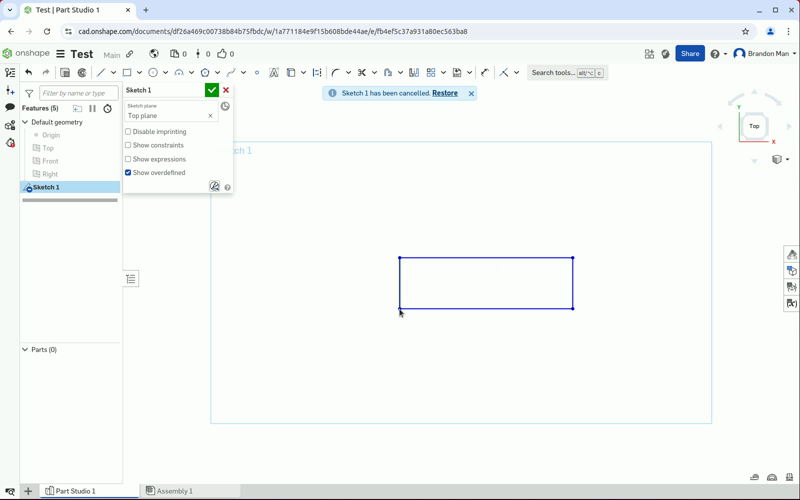
key_down(shift)
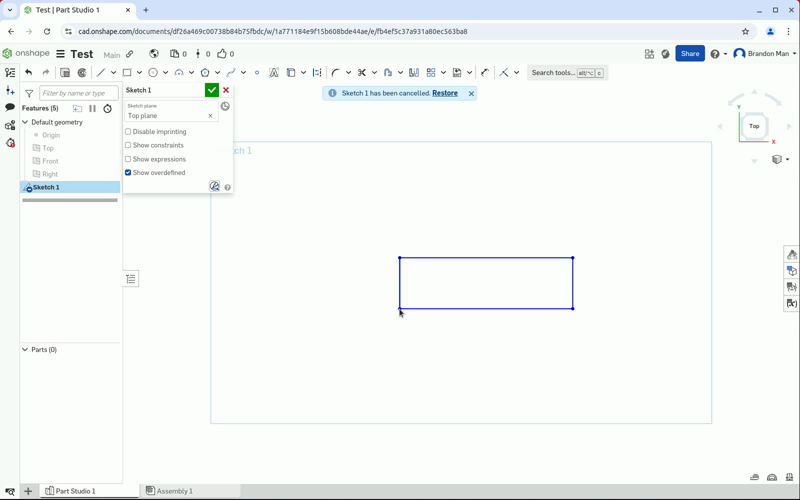
mouse_move(423, 283)
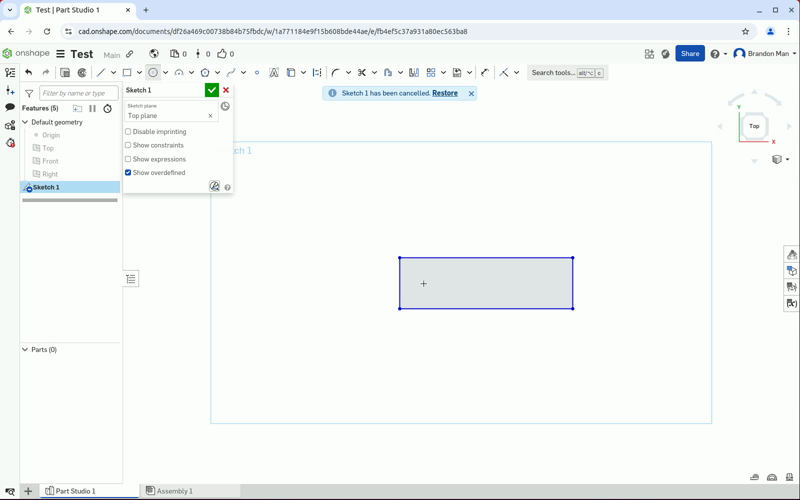
click(423, 283)
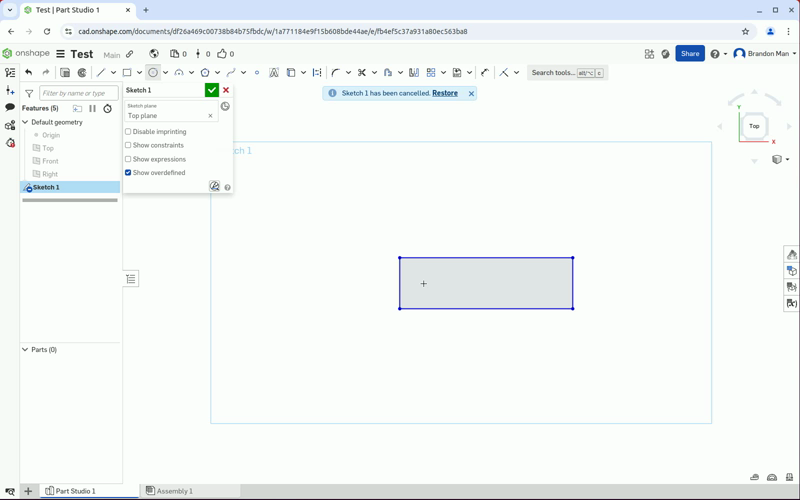
key_up(shift)
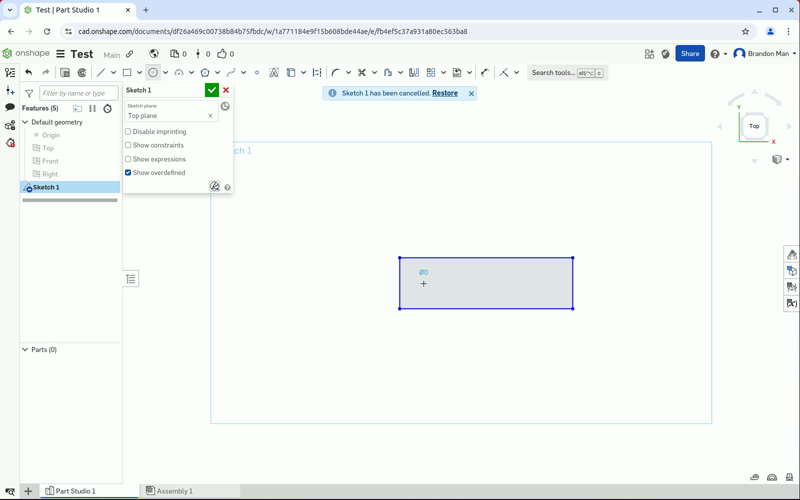
mouse_move(438, 283)
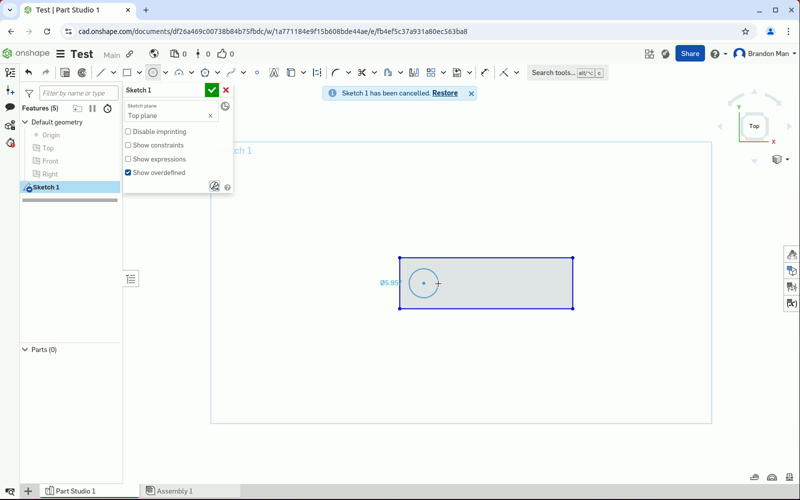
click(438, 283)
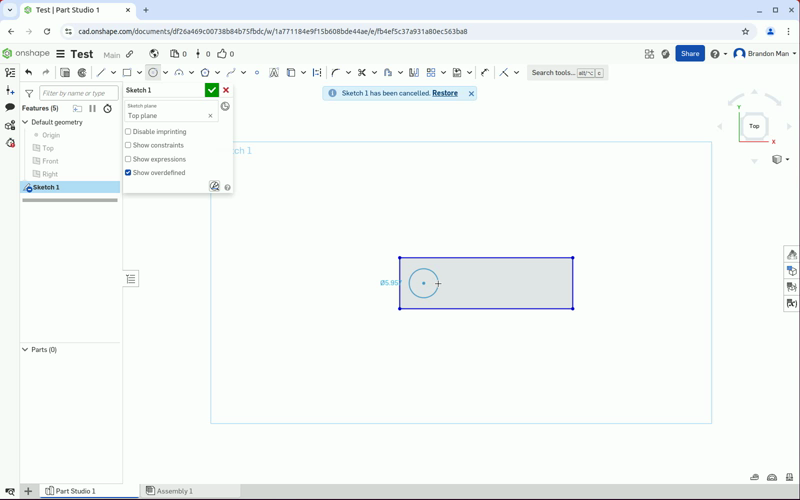
key(esc)
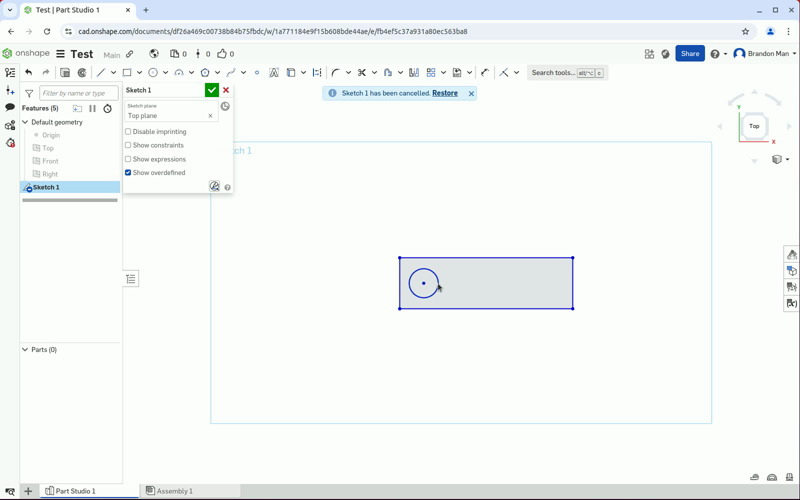
key(l)
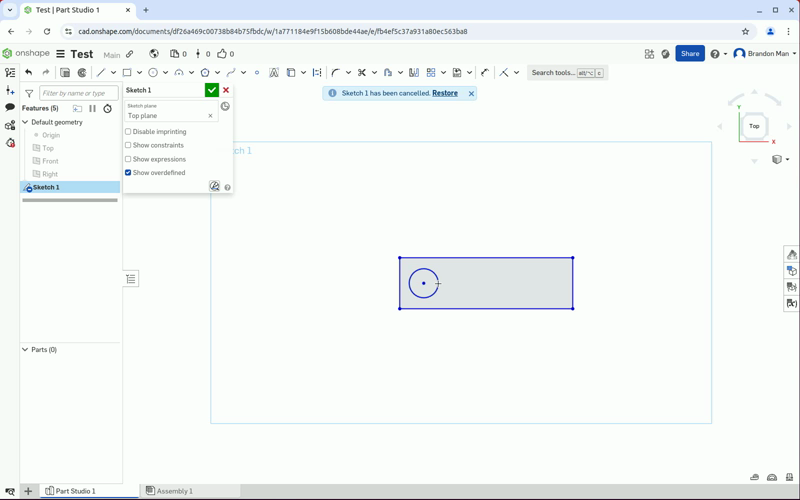
key_down(shift)
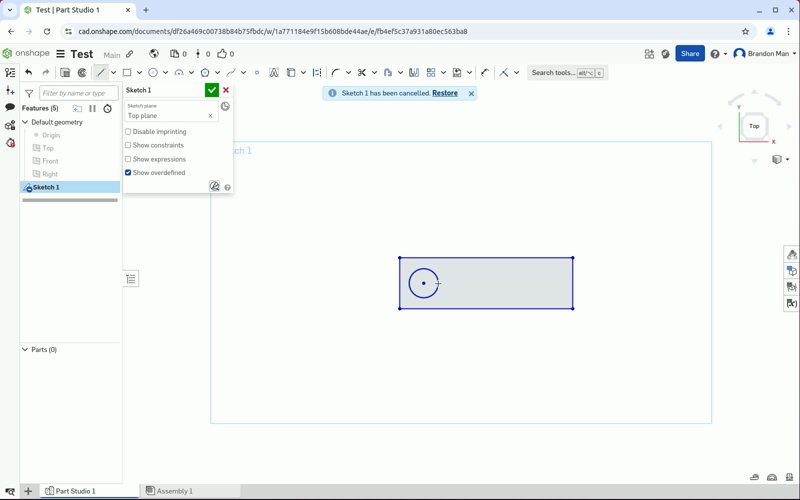
mouse_move(445, 283)
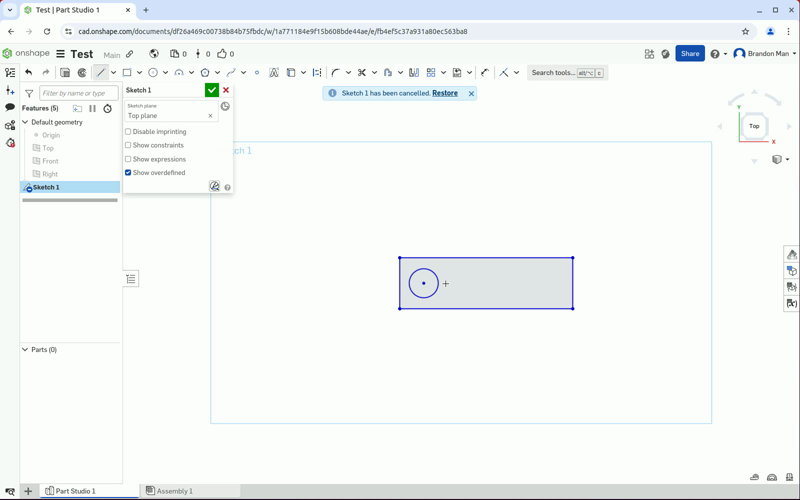
click(445, 283)
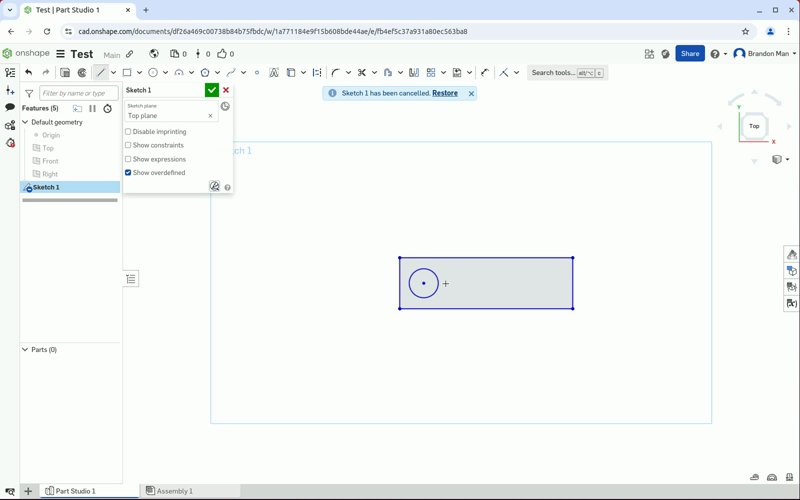
key_up(shift)
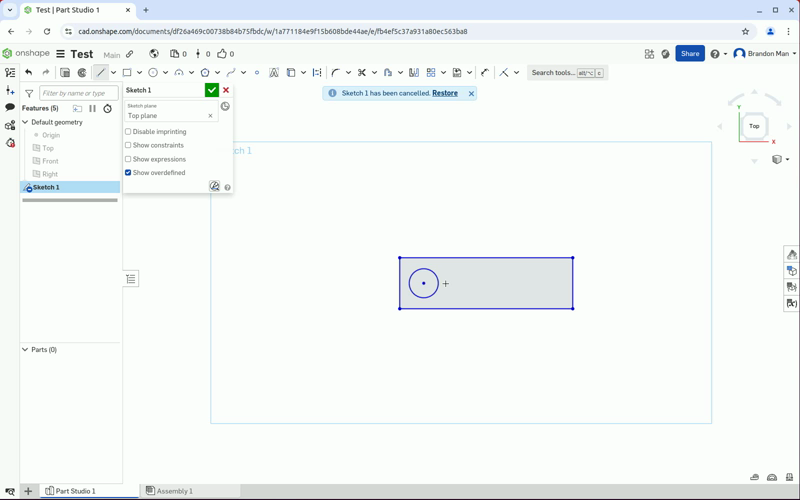
key_down(shift)
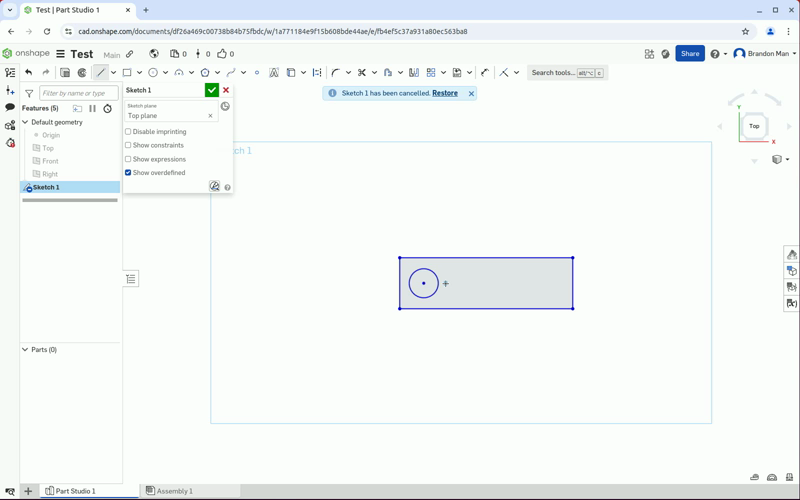
mouse_move(475, 283)
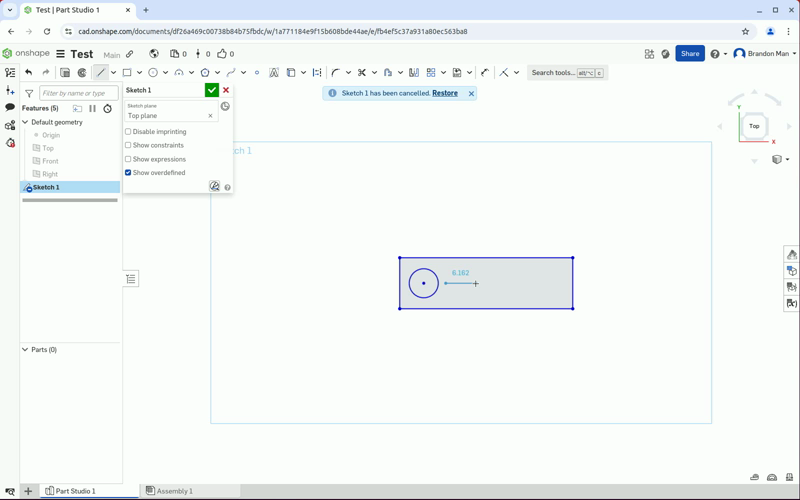
mouse_move(452, 297)
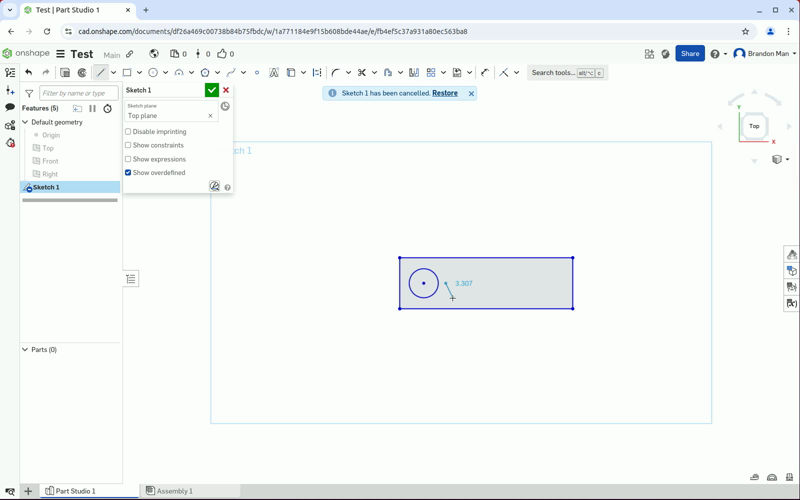
click(452, 297)
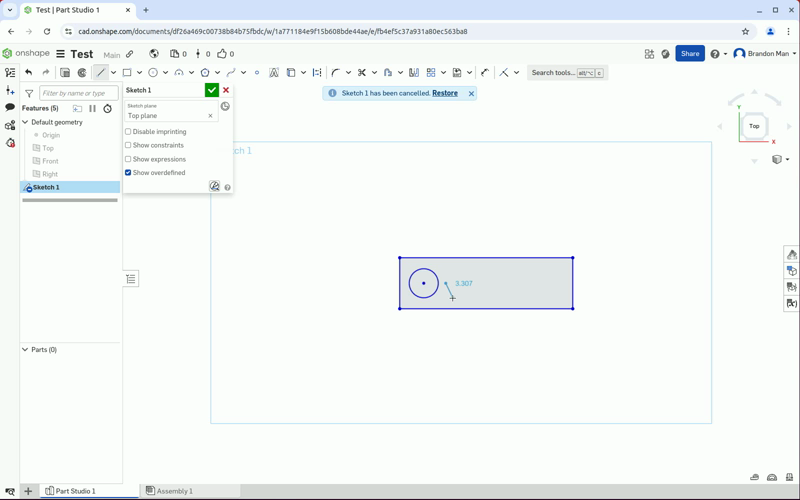
key_up(shift)
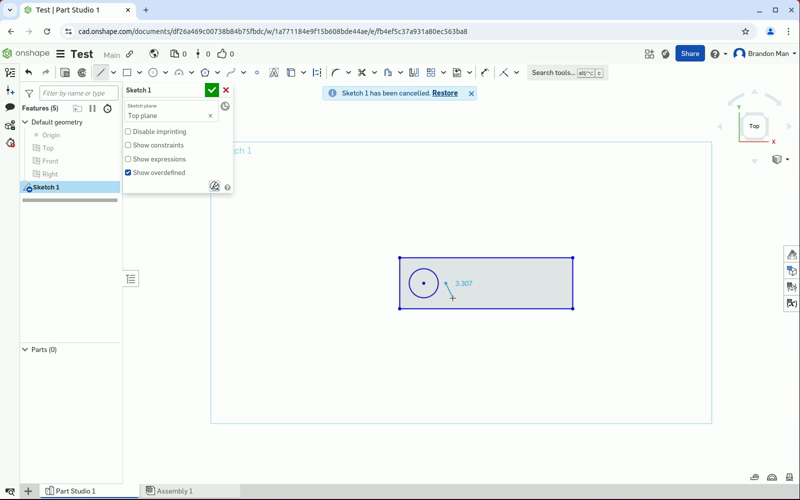
key_down(shift)
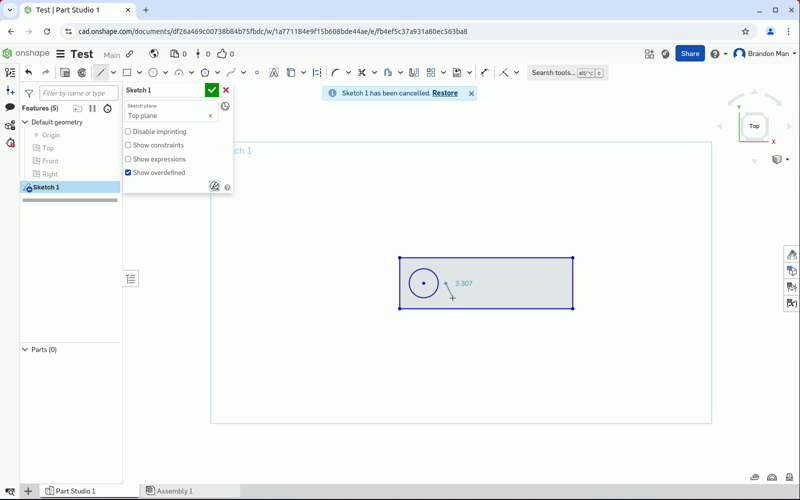
mouse_move(482, 297)
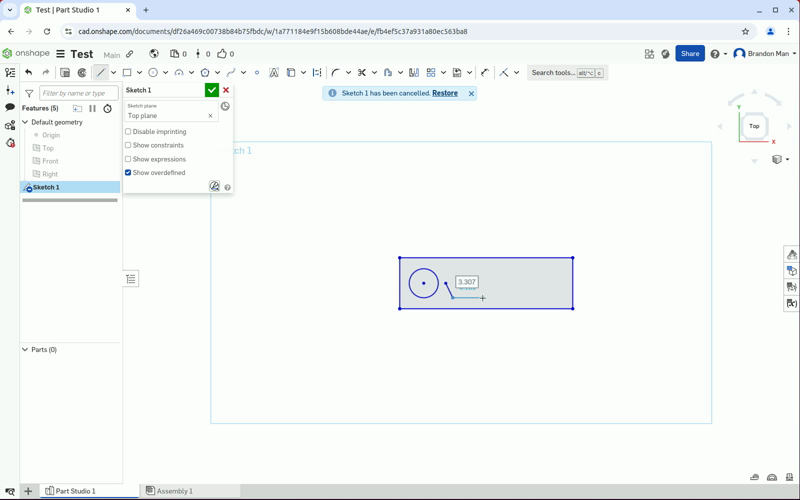
mouse_move(468, 297)
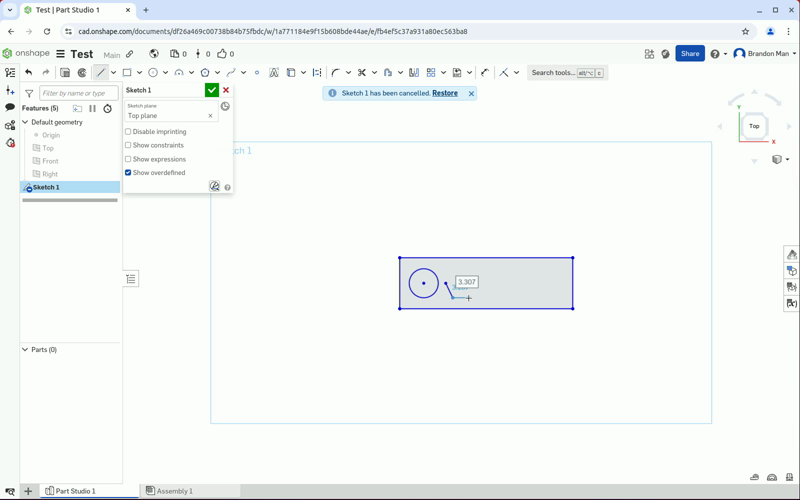
click(468, 297)
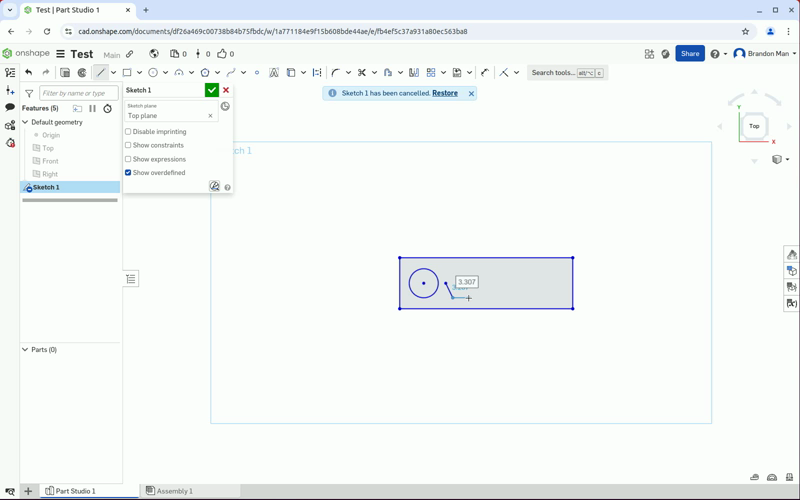
key_up(shift)
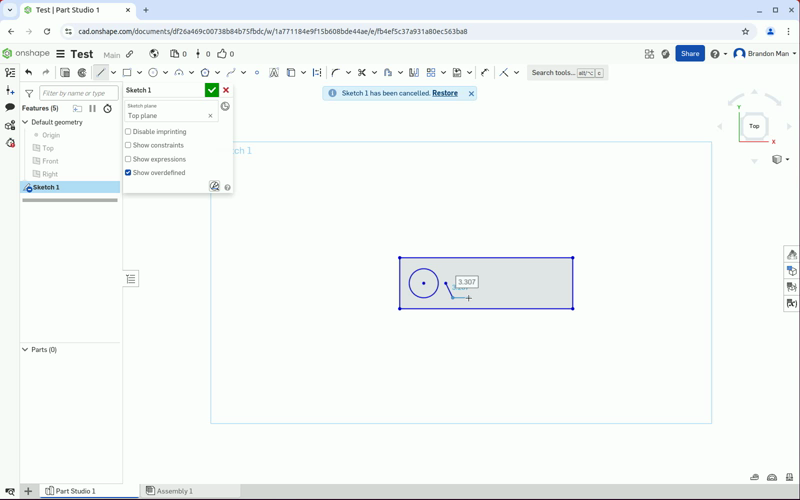
key_down(shift)
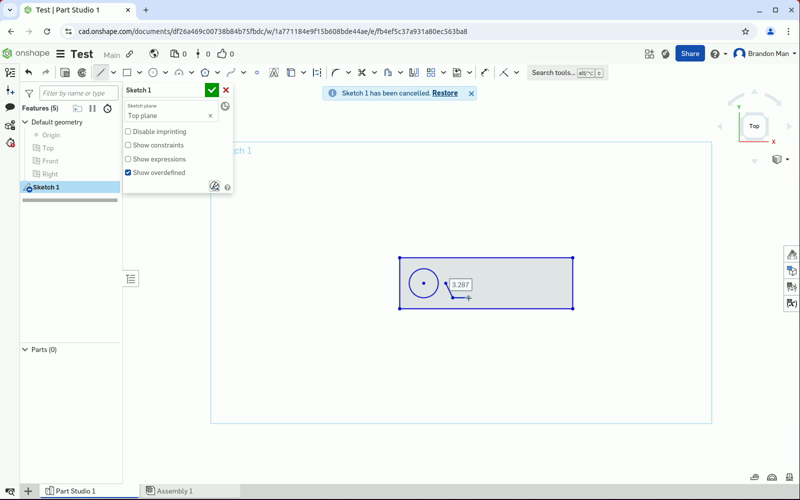
mouse_move(498, 297)
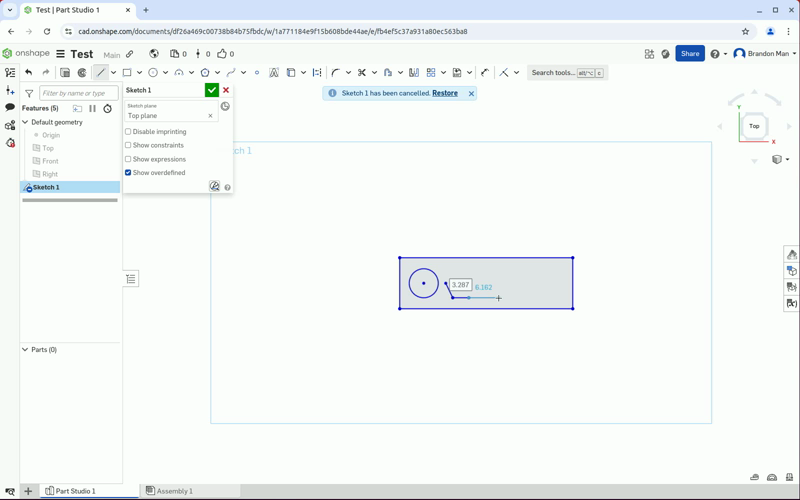
mouse_move(476, 283)
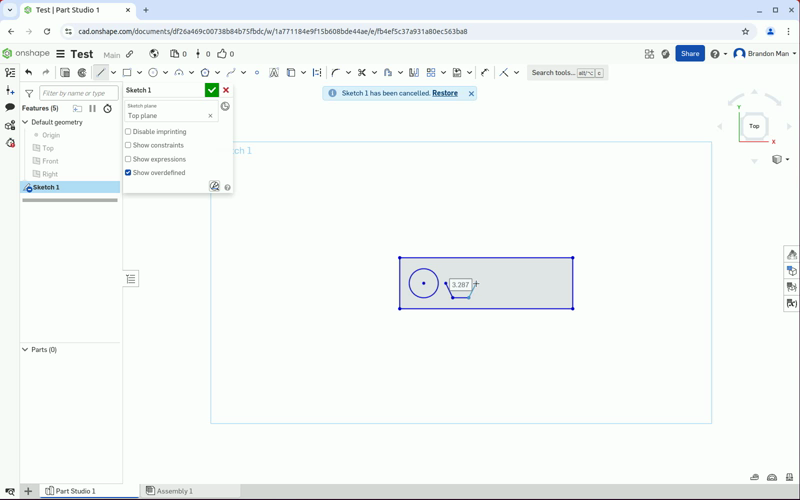
click(476, 283)
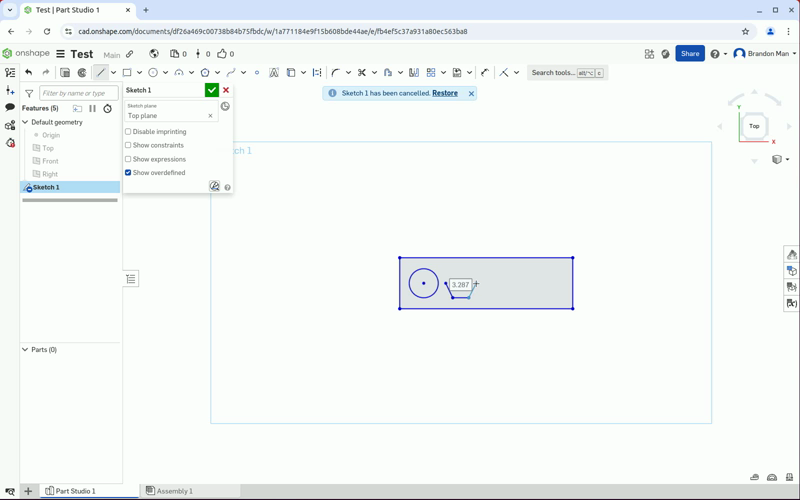
key_up(shift)
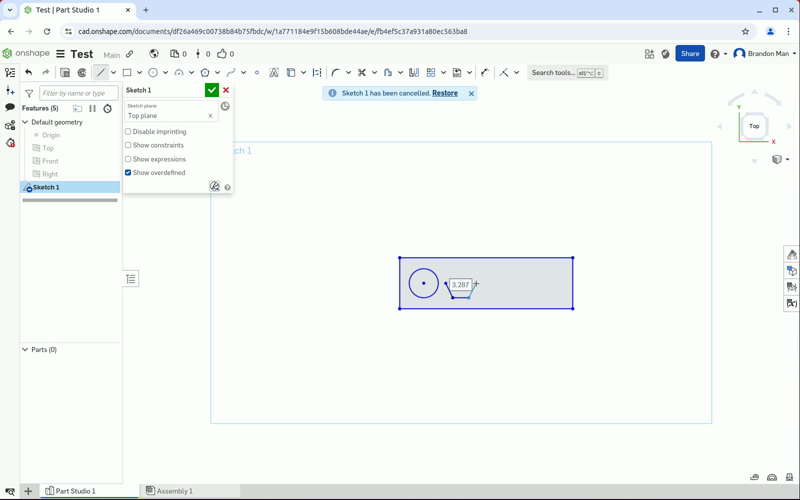
key_down(shift)
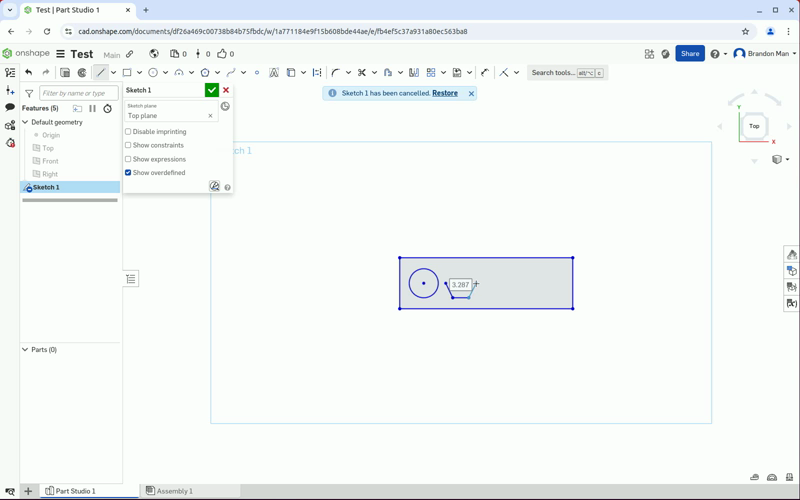
mouse_move(506, 283)
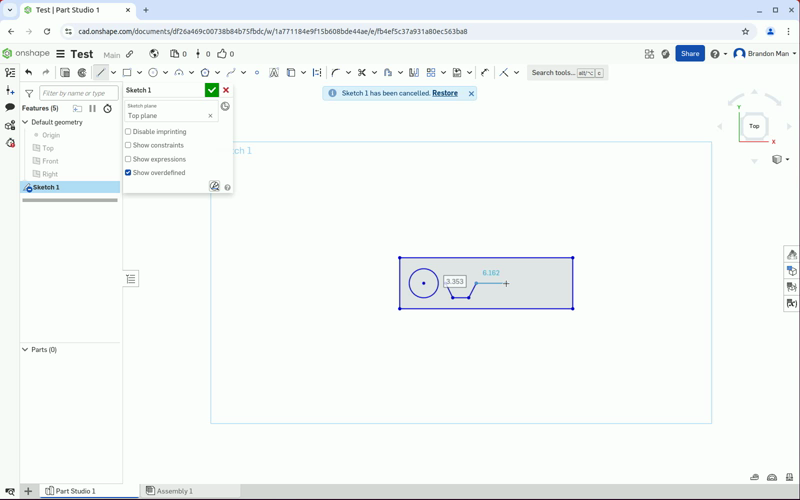
mouse_move(468, 268)
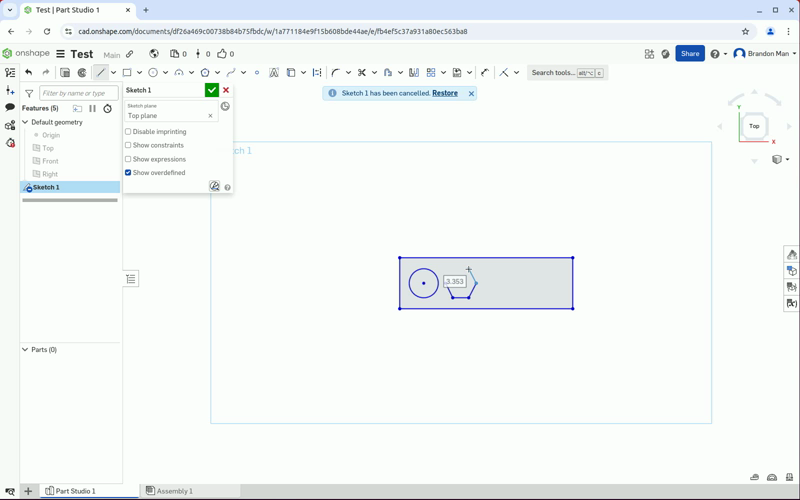
click(468, 268)
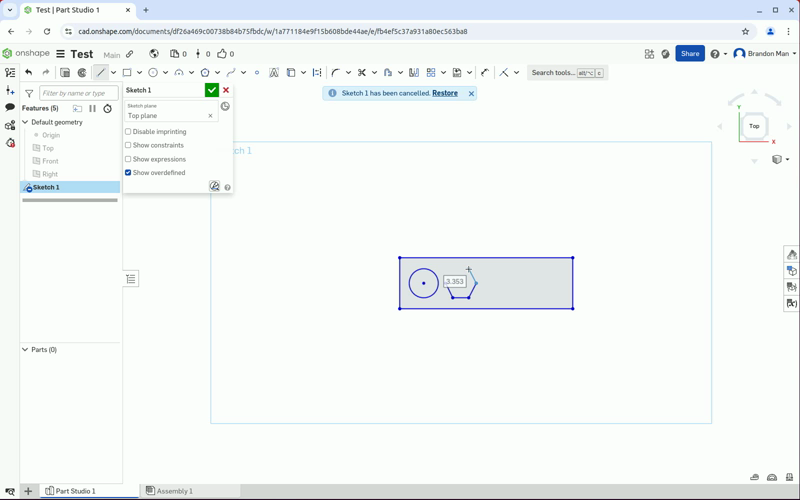
key_up(shift)
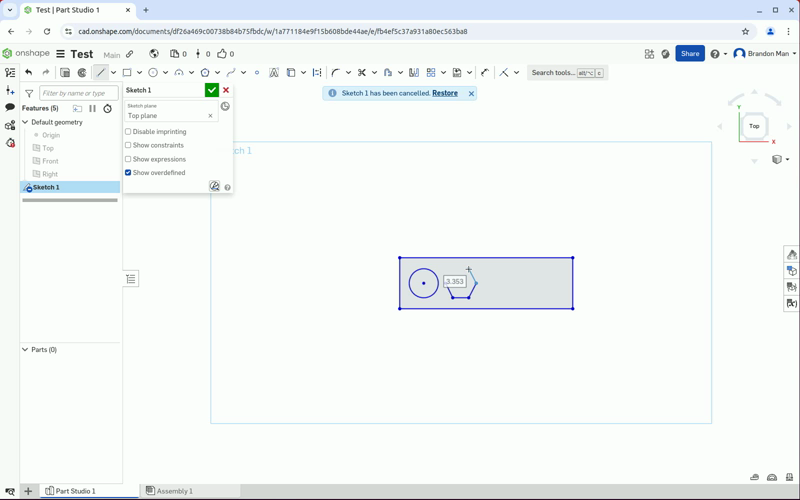
key_down(shift)
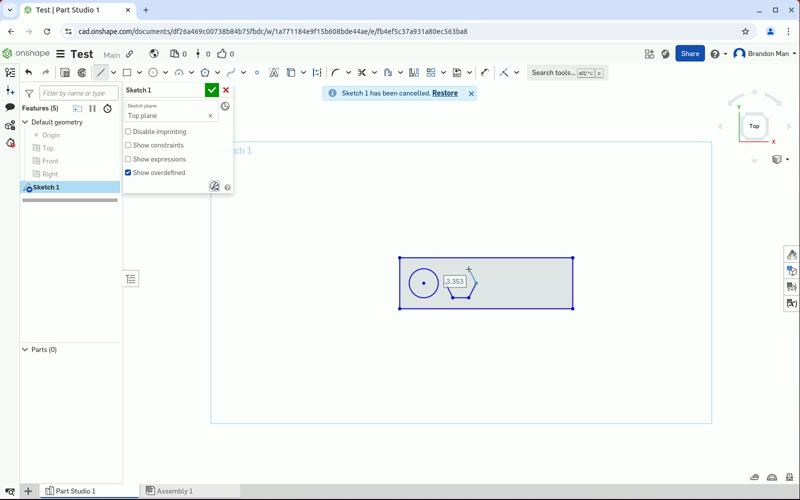
mouse_move(498, 268)
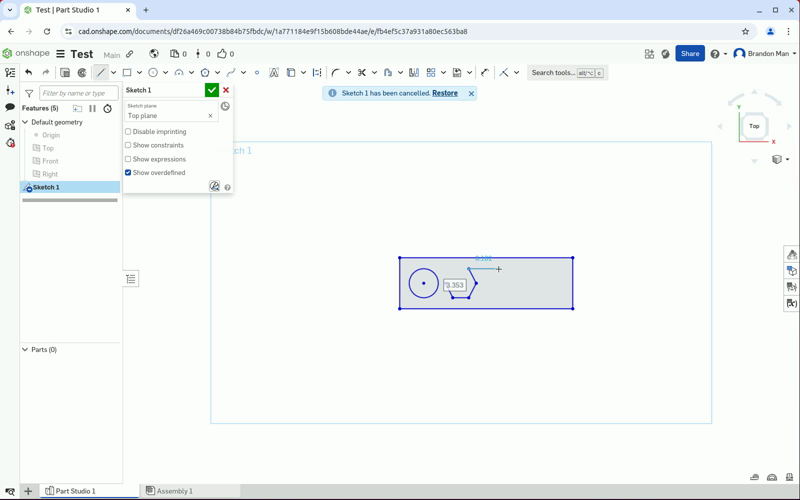
mouse_move(452, 268)
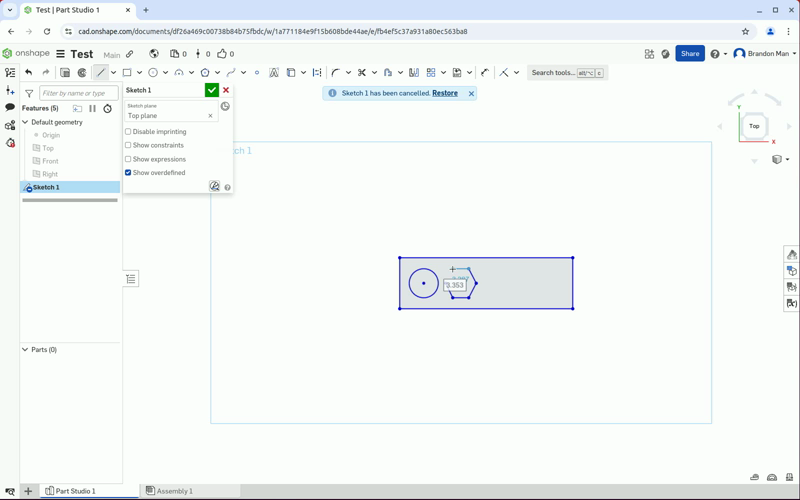
click(452, 268)
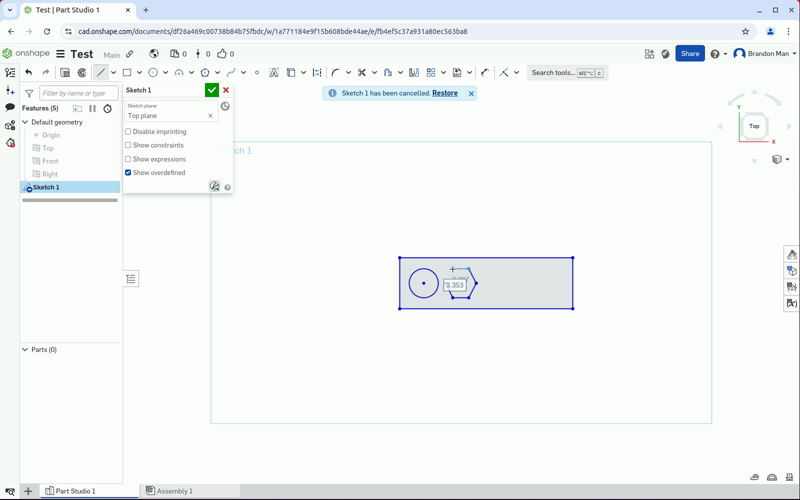
key_up(shift)
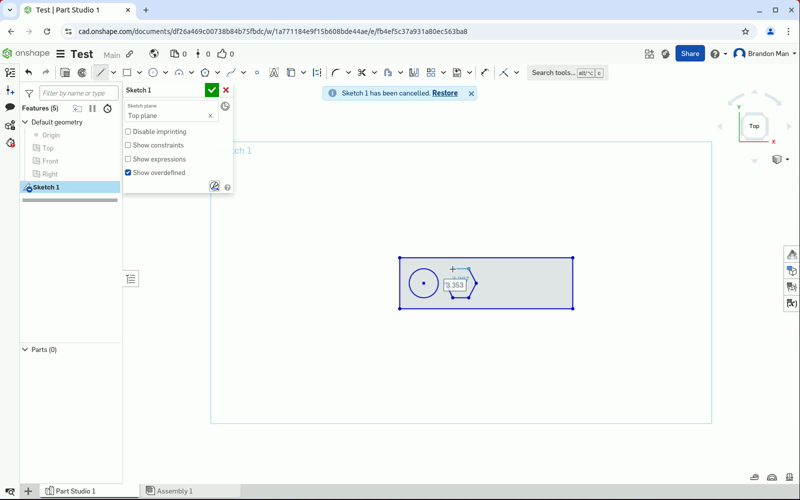
mouse_move(482, 268)
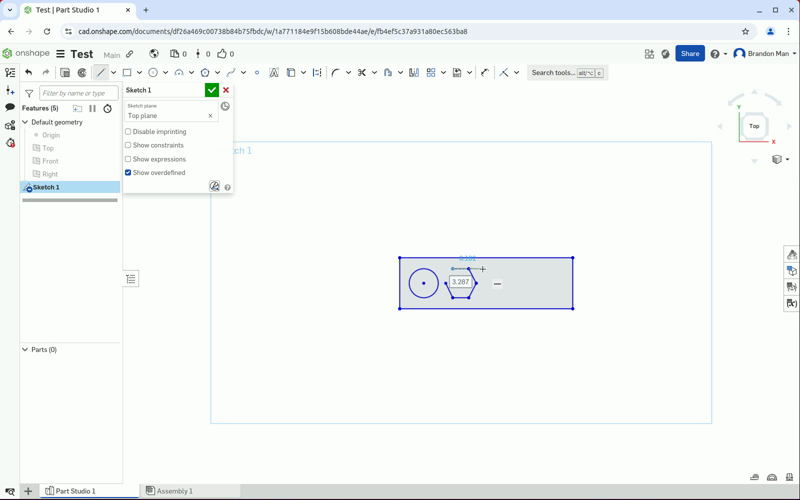
key_down(shift)
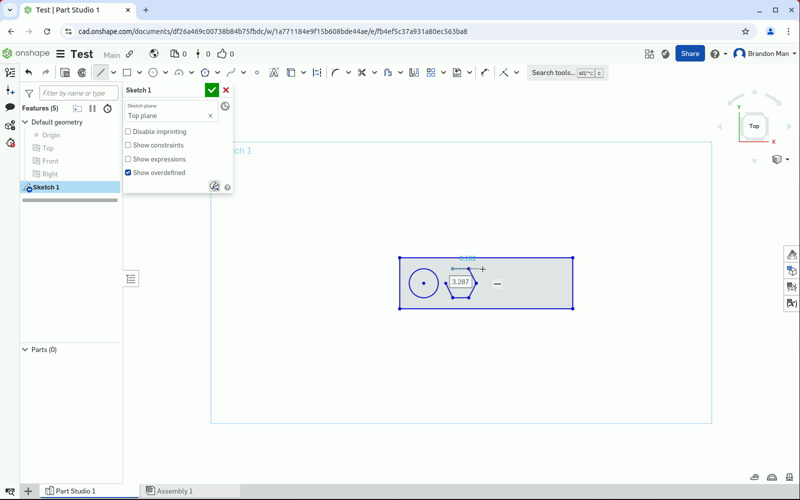
mouse_move(445, 283)
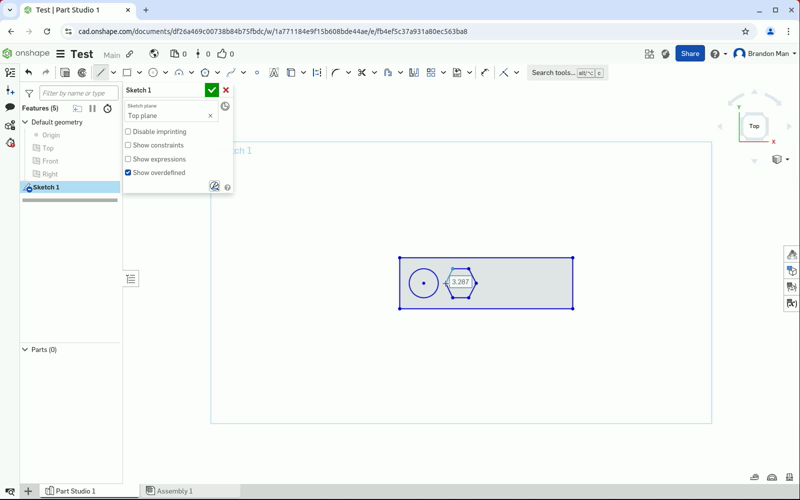
key_up(shift)
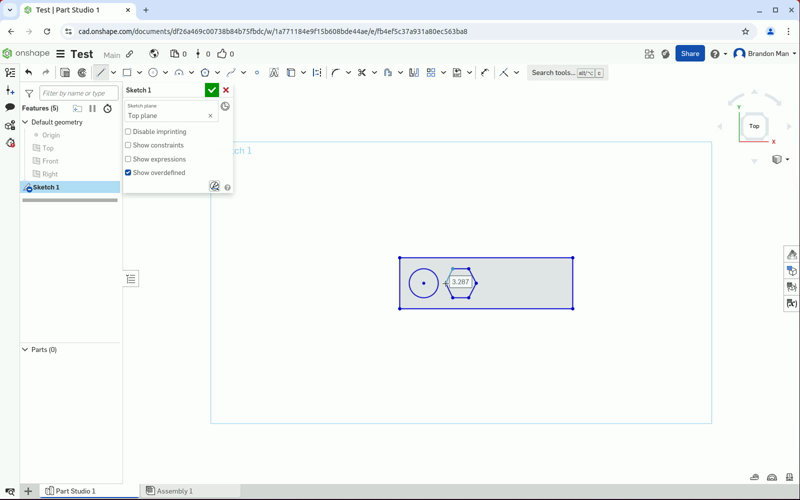
click(445, 283)
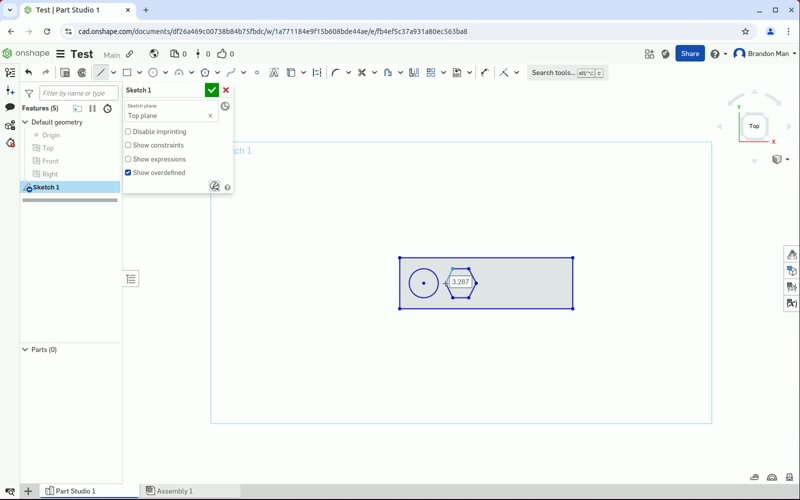
key(esc)
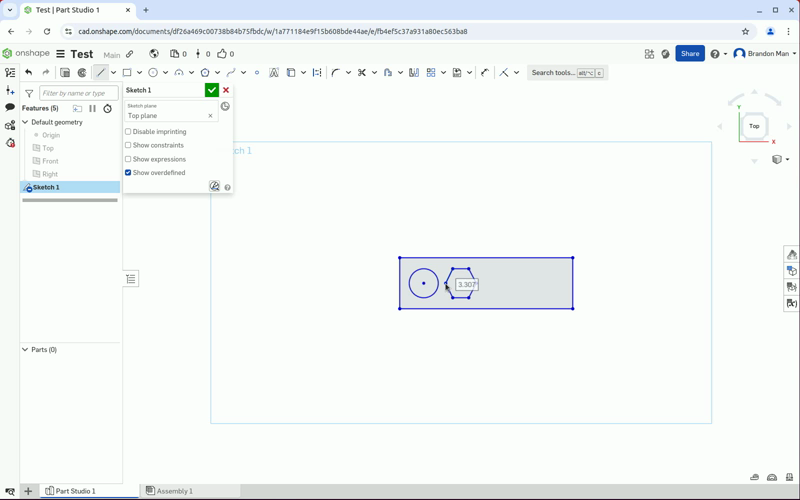
key(l)
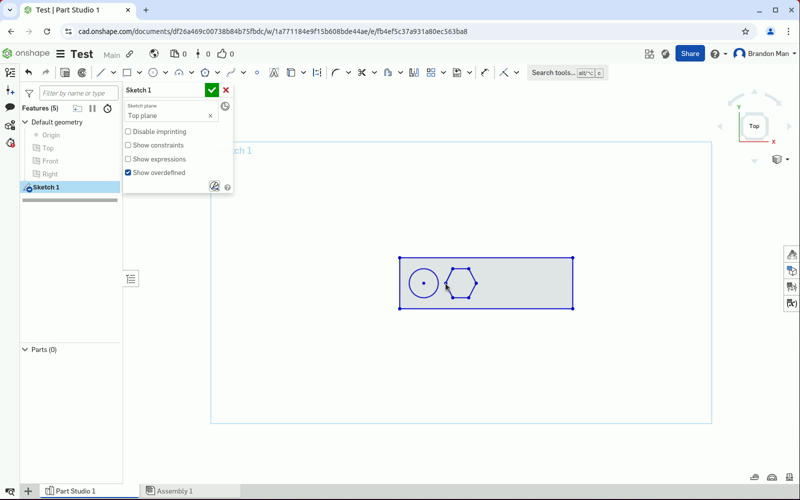
key_down(shift)
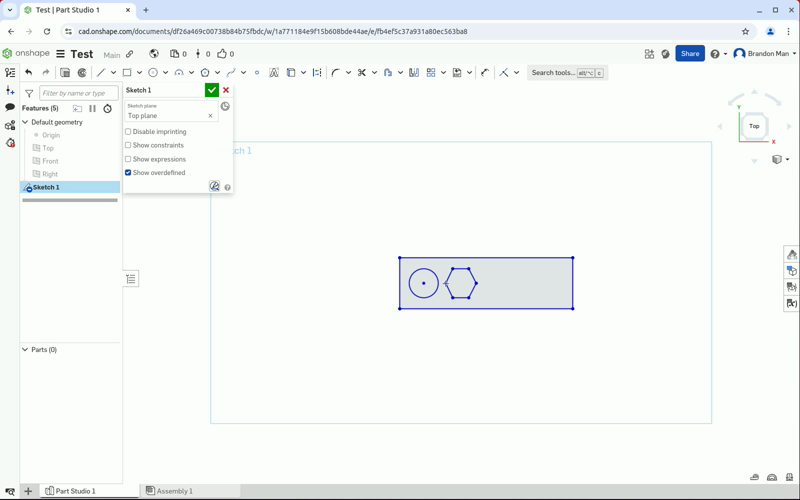
mouse_move(487, 283)
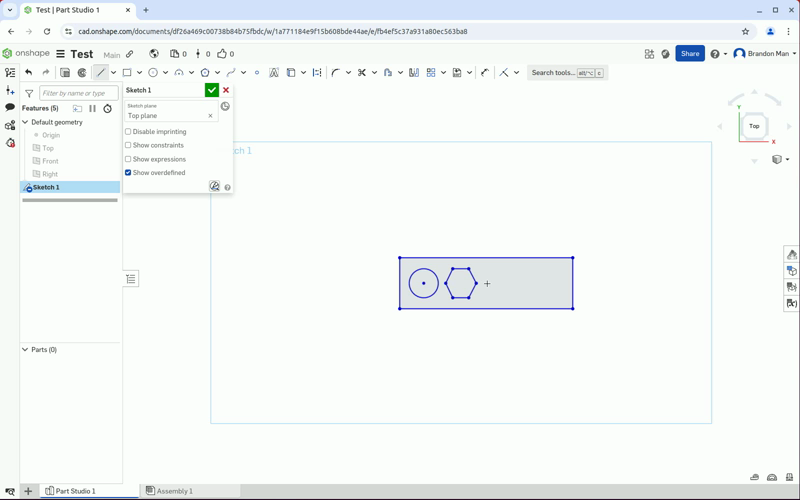
click(487, 283)
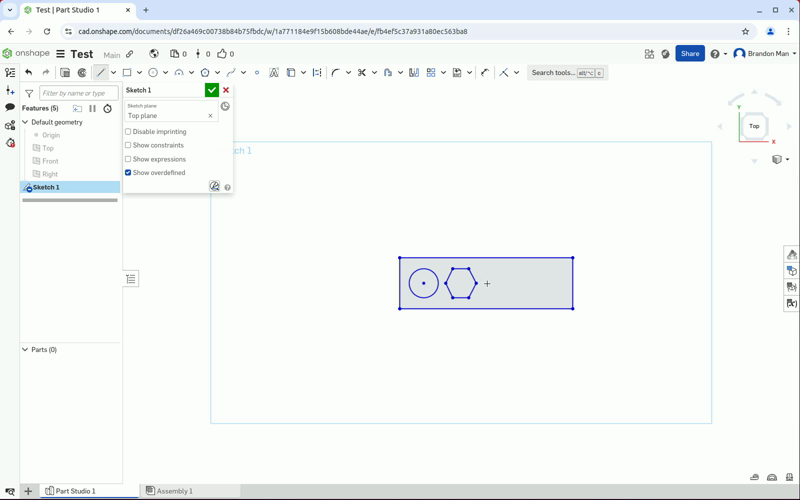
key_up(shift)
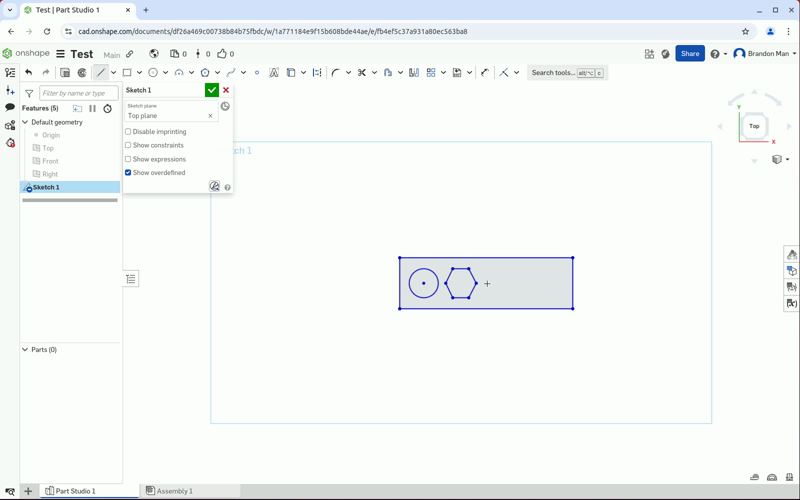
key_down(shift)
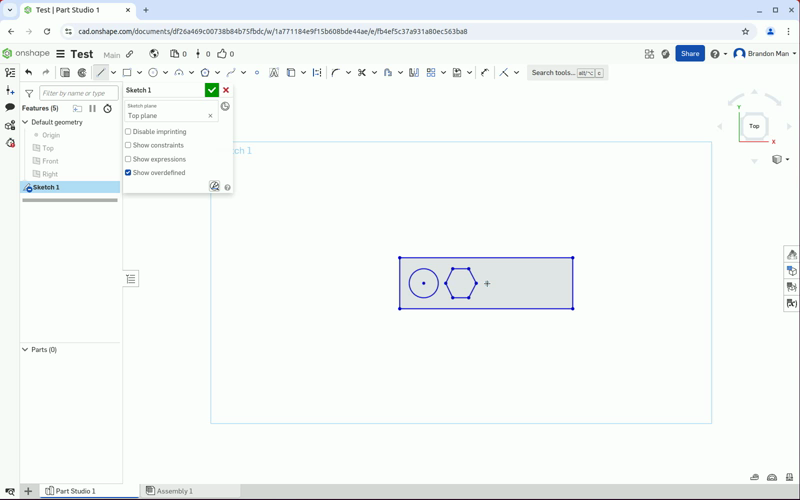
mouse_move(517, 283)
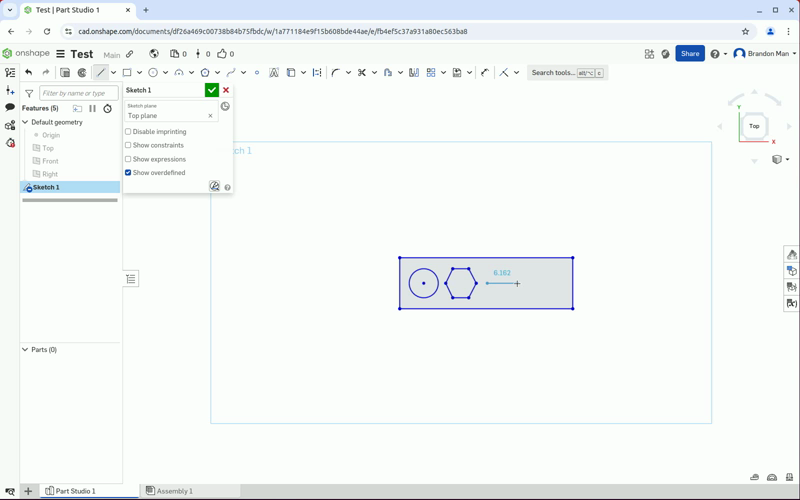
mouse_move(496, 299)
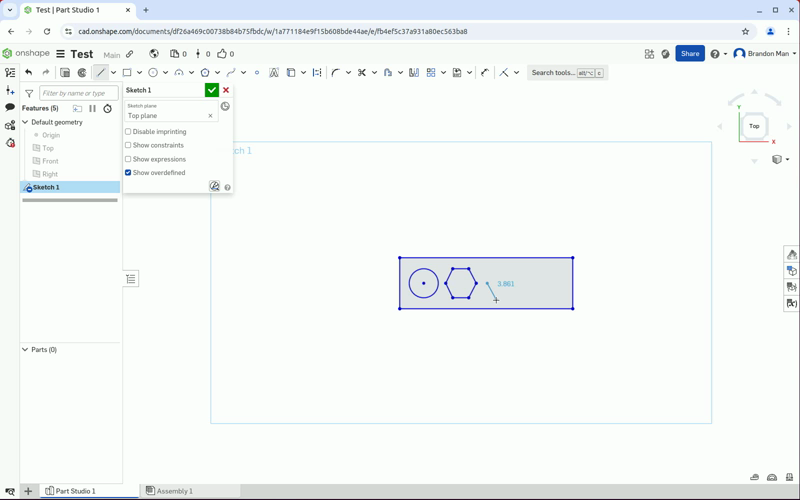
click(496, 299)
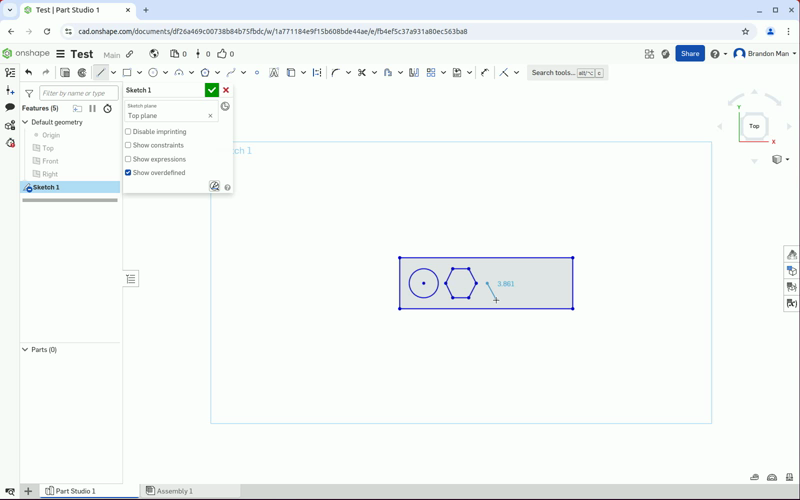
key_up(shift)
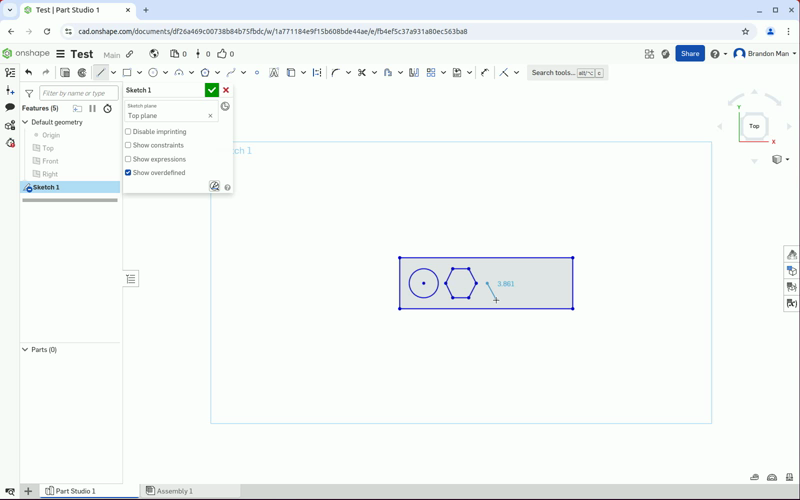
key_down(shift)
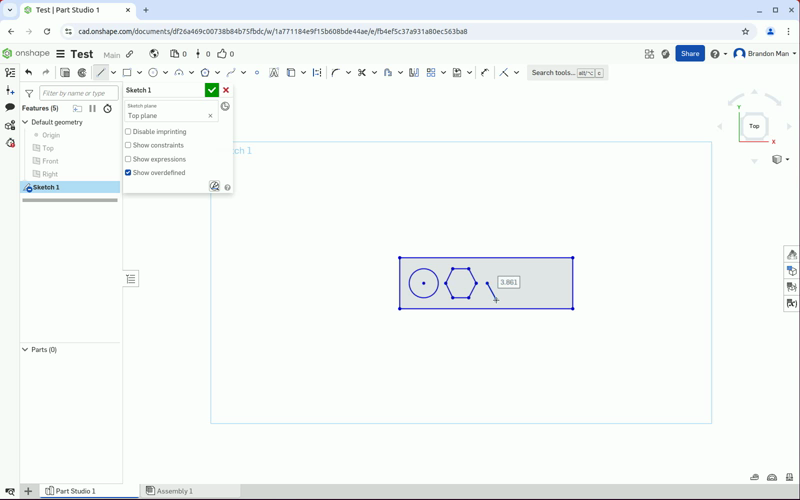
mouse_move(526, 299)
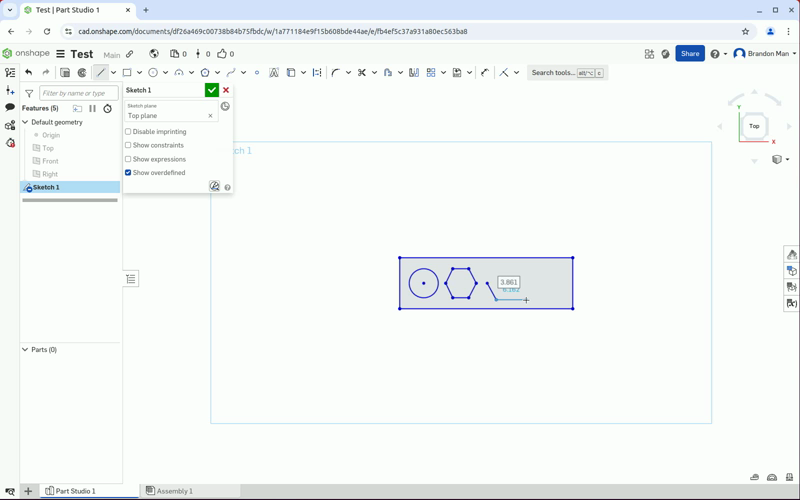
mouse_move(516, 299)
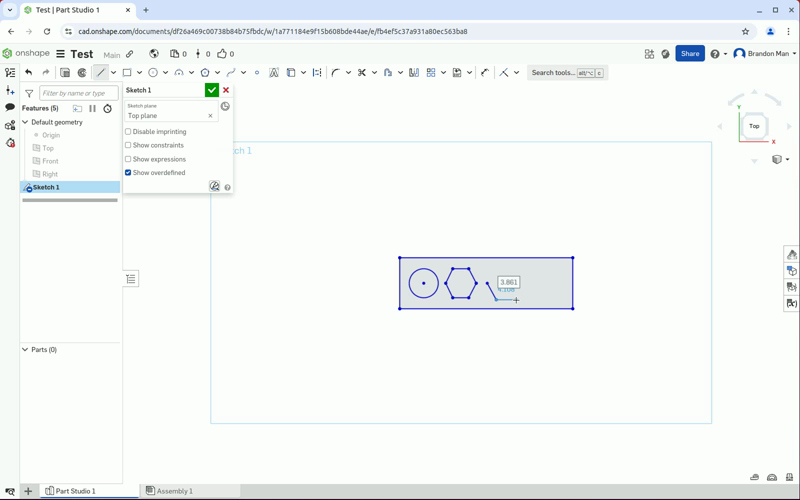
click(516, 299)
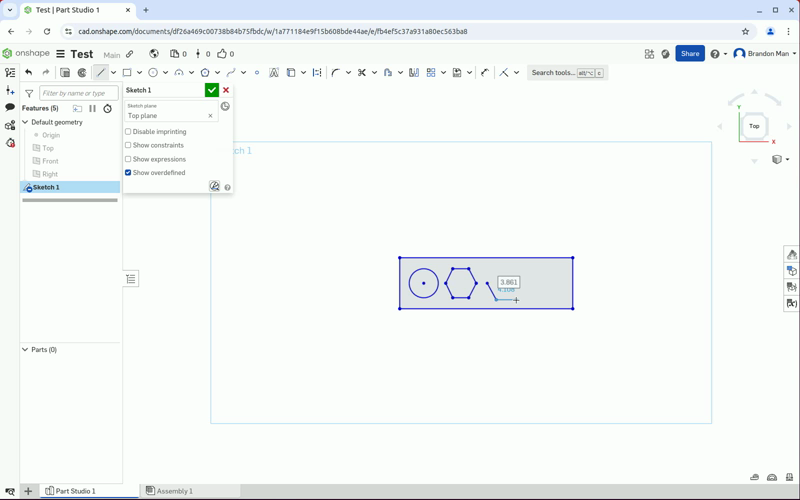
key_up(shift)
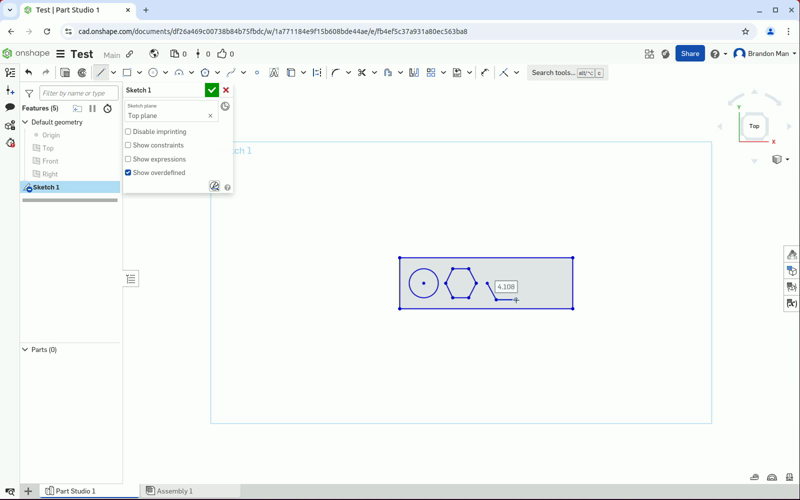
key_down(shift)
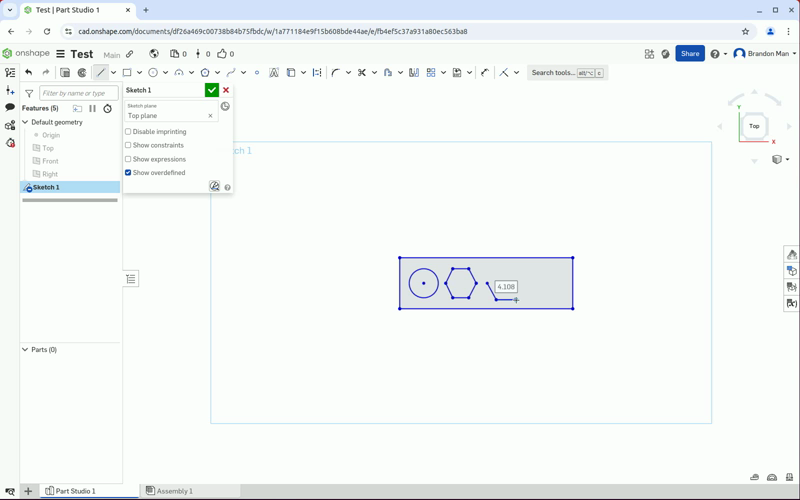
mouse_move(546, 299)
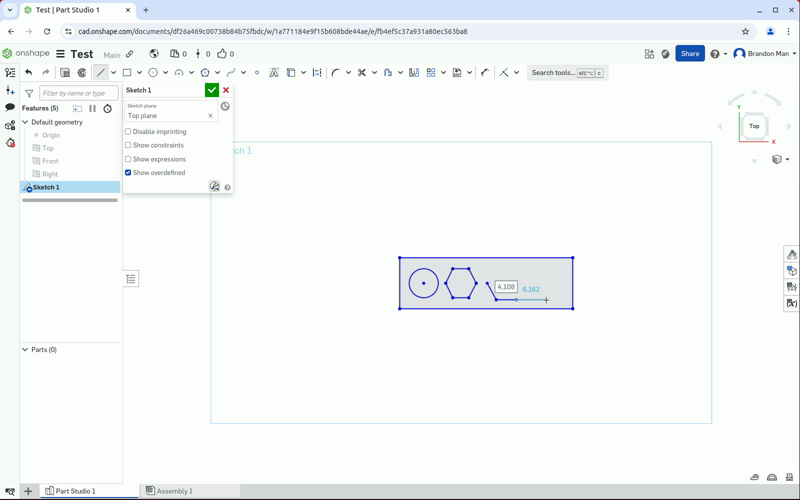
mouse_move(525, 283)
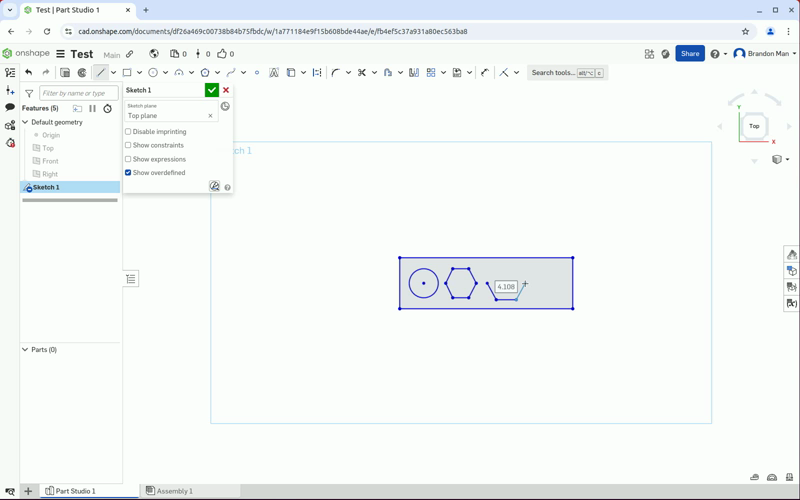
click(525, 283)
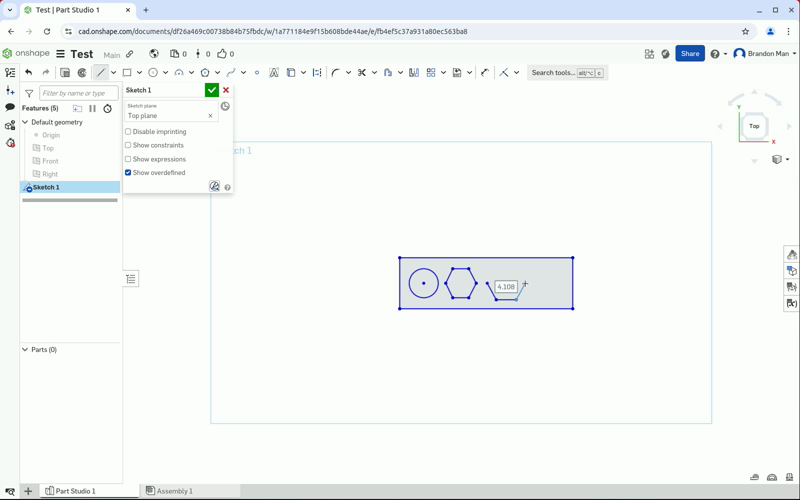
key_up(shift)
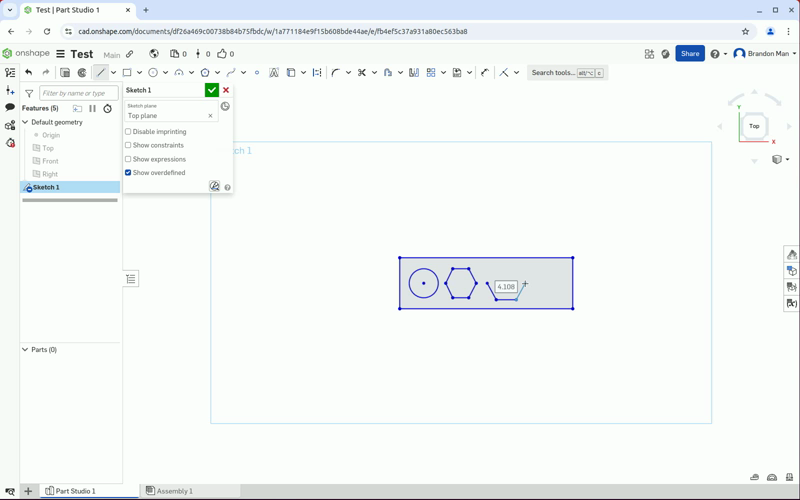
key_down(shift)
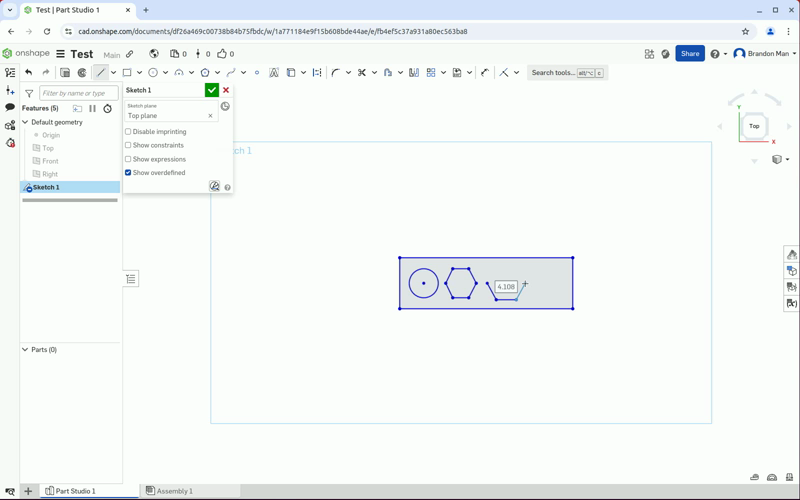
mouse_move(555, 283)
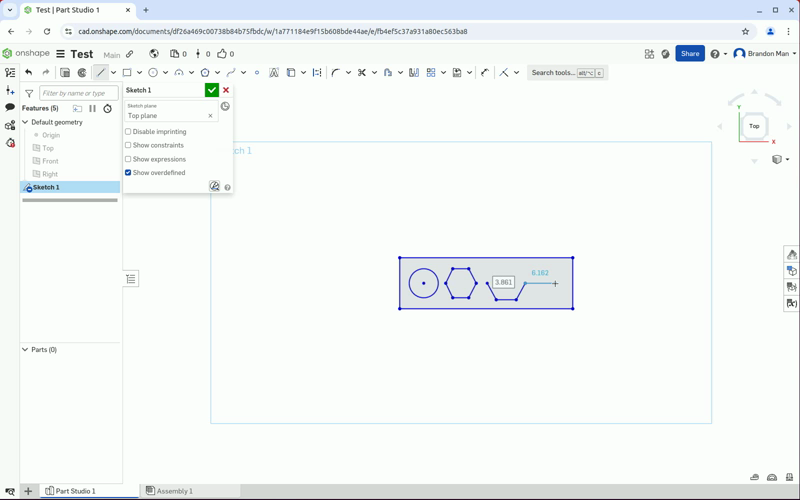
mouse_move(516, 267)
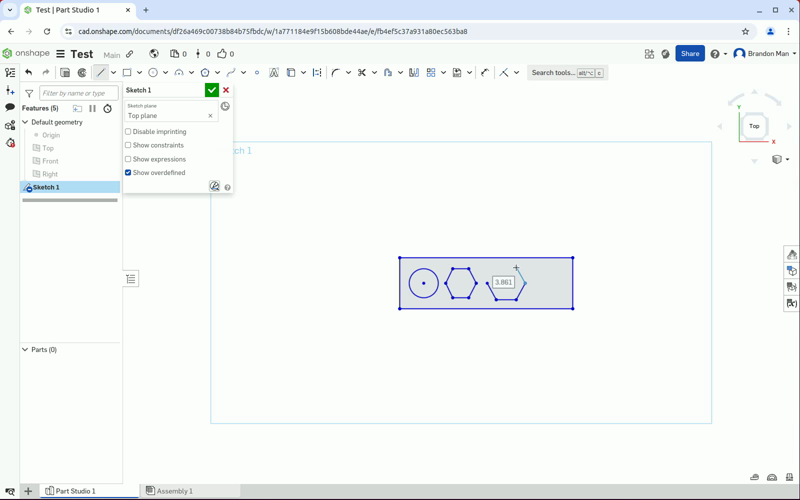
click(516, 267)
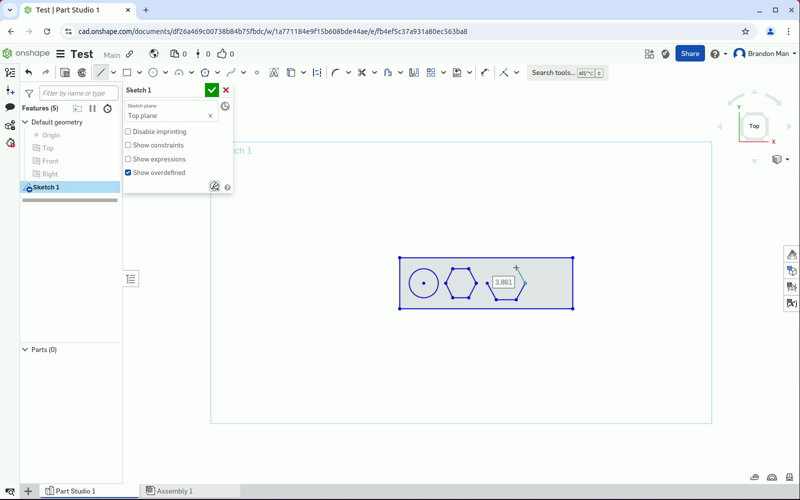
key_up(shift)
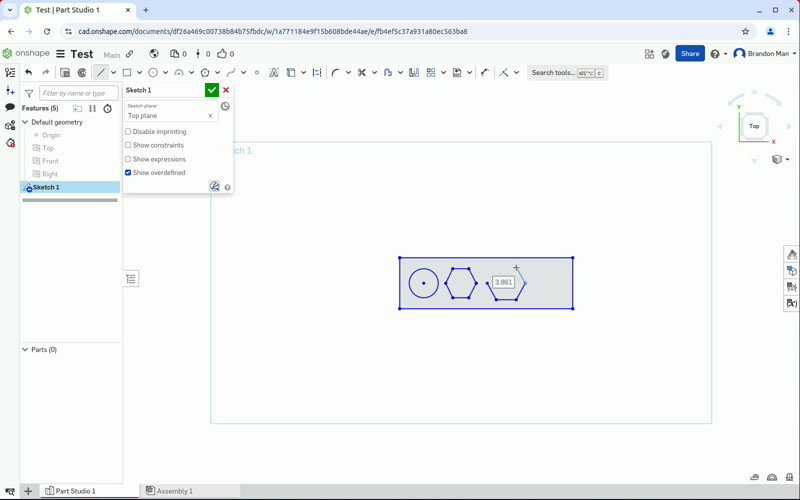
key_down(shift)
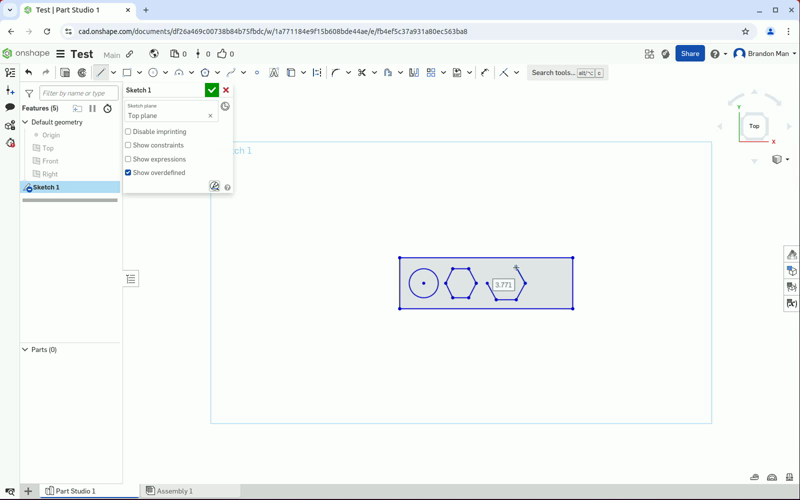
mouse_move(546, 267)
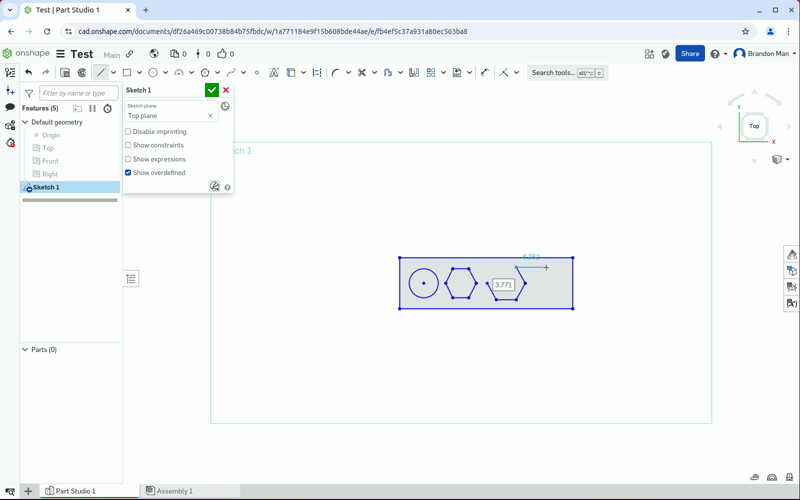
mouse_move(496, 267)
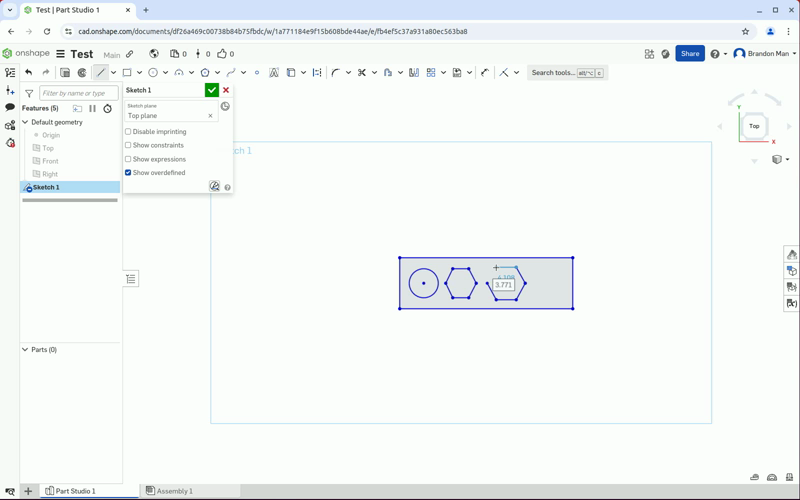
click(496, 267)
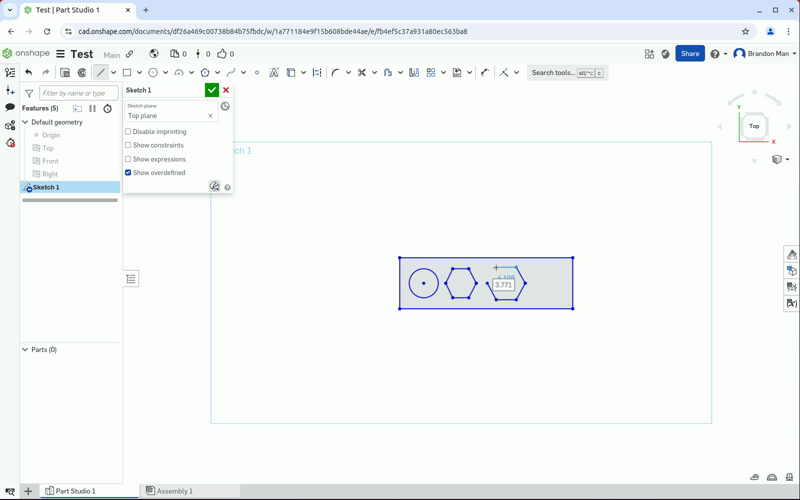
key_up(shift)
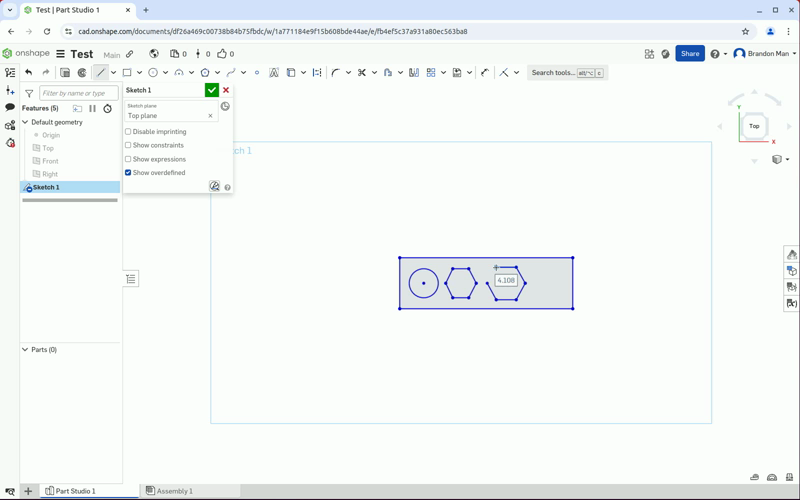
mouse_move(526, 267)
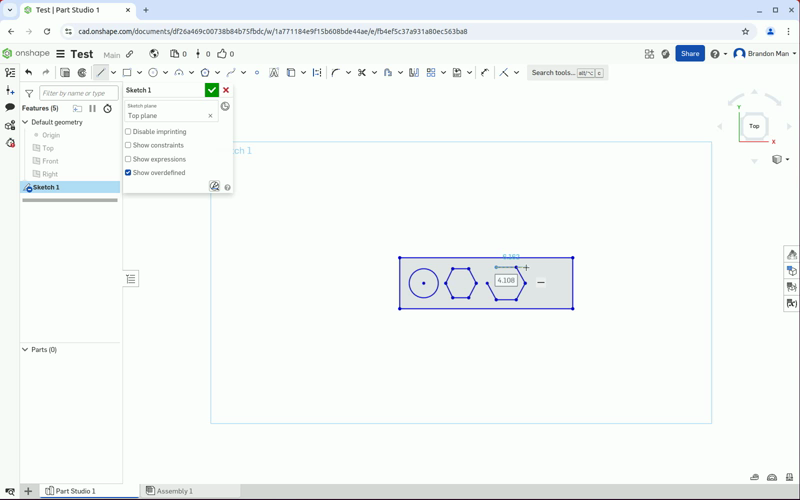
key_down(shift)
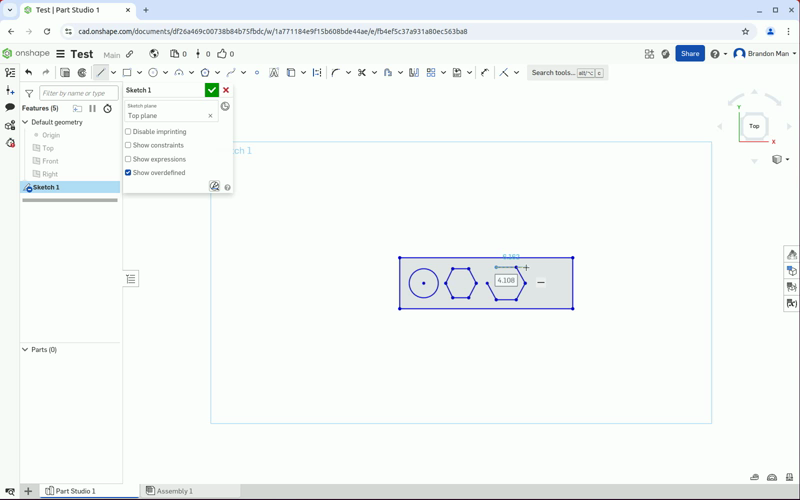
mouse_move(487, 283)
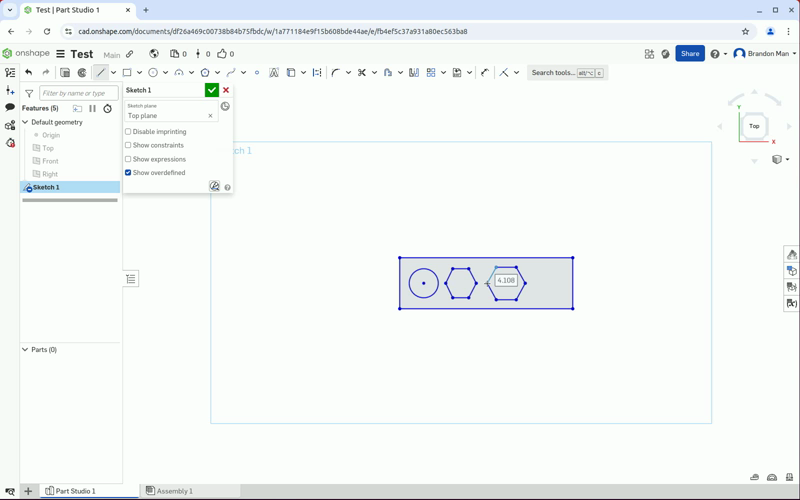
key_up(shift)
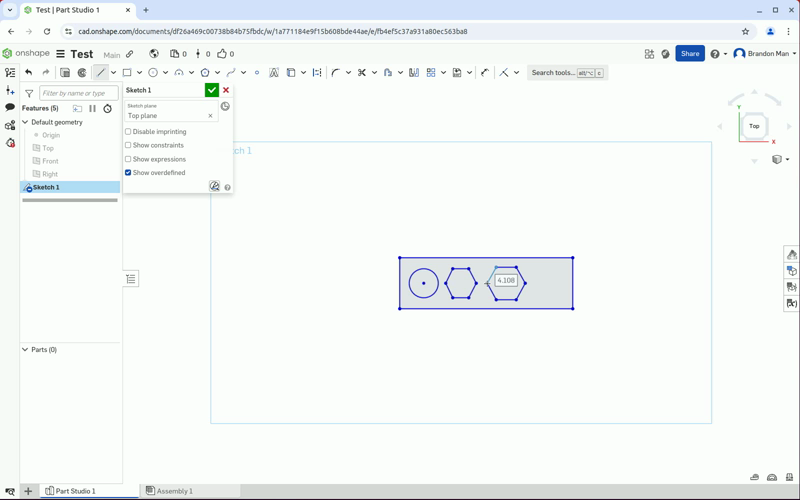
click(487, 283)
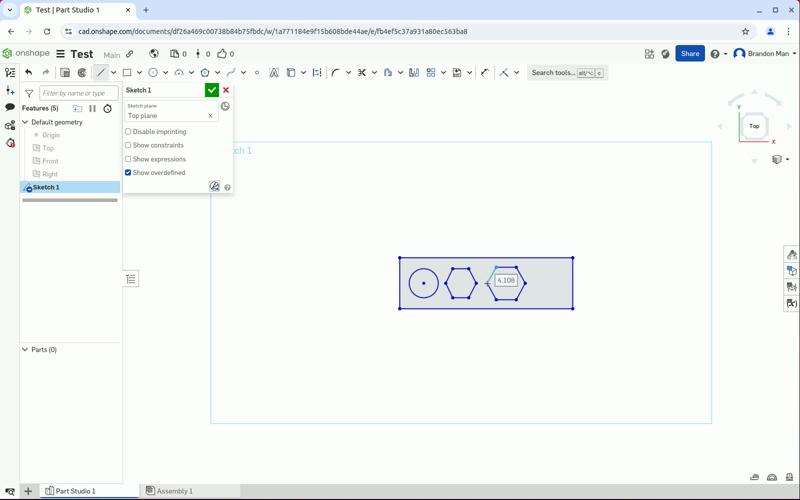
key(esc)
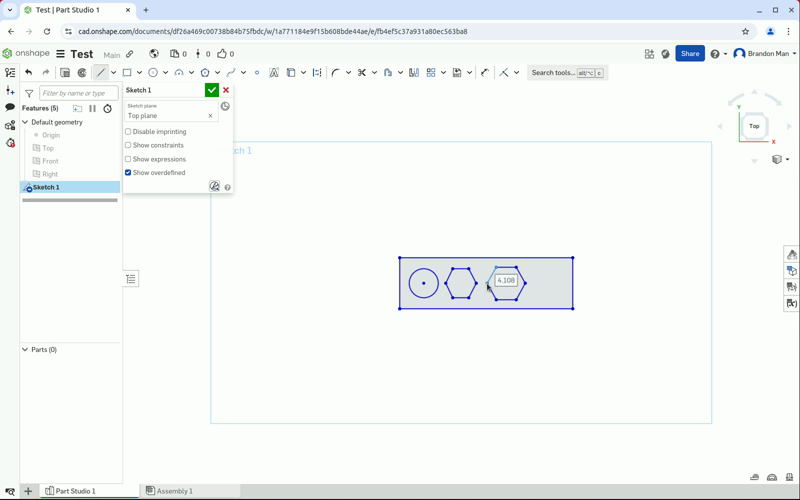
key(l)
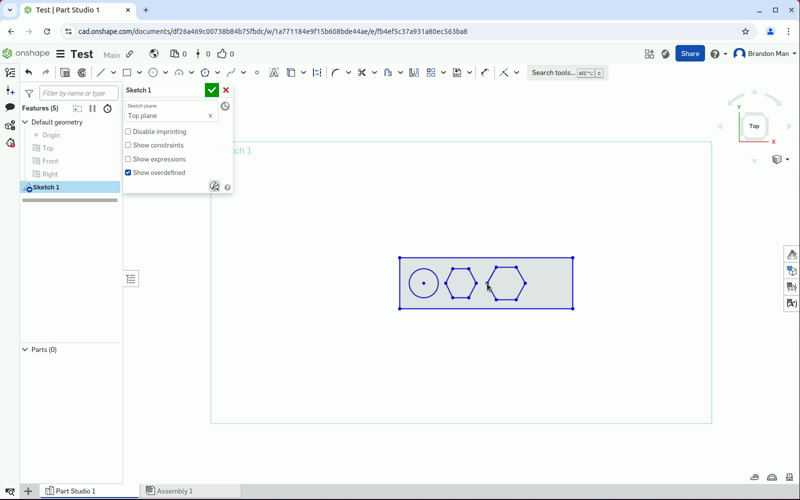
key_down(shift)
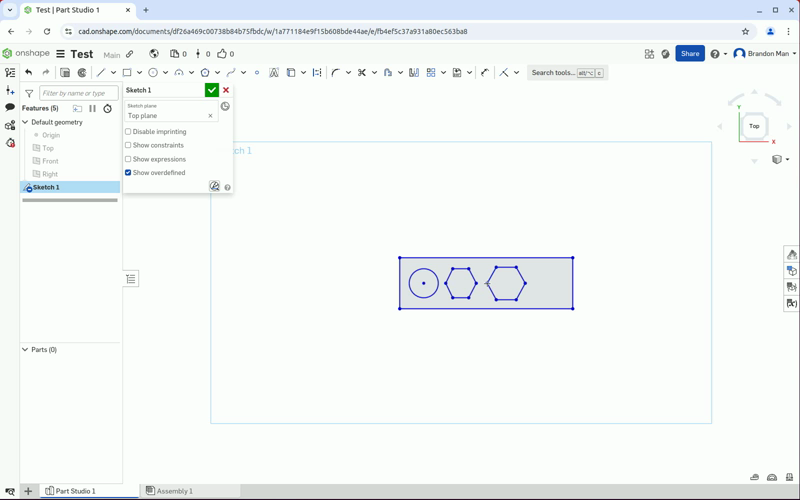
mouse_move(536, 283)
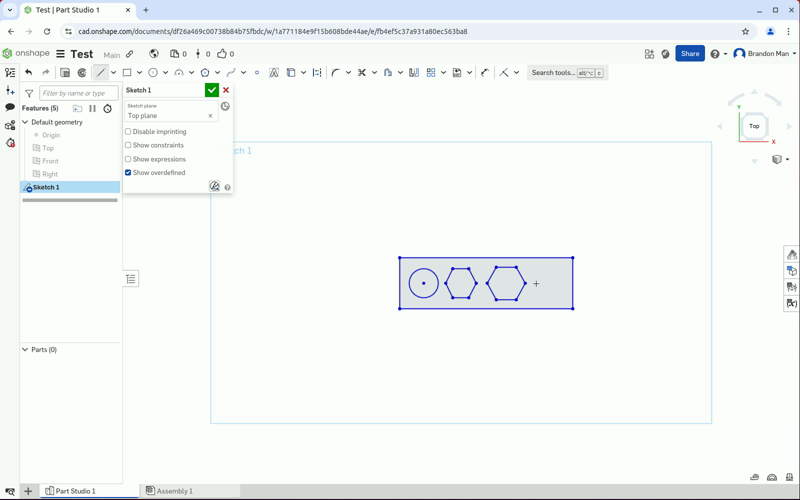
click(536, 283)
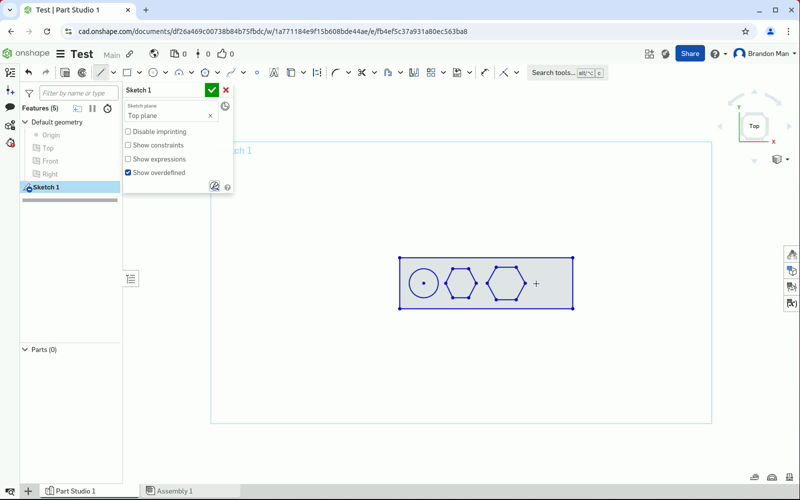
key_up(shift)
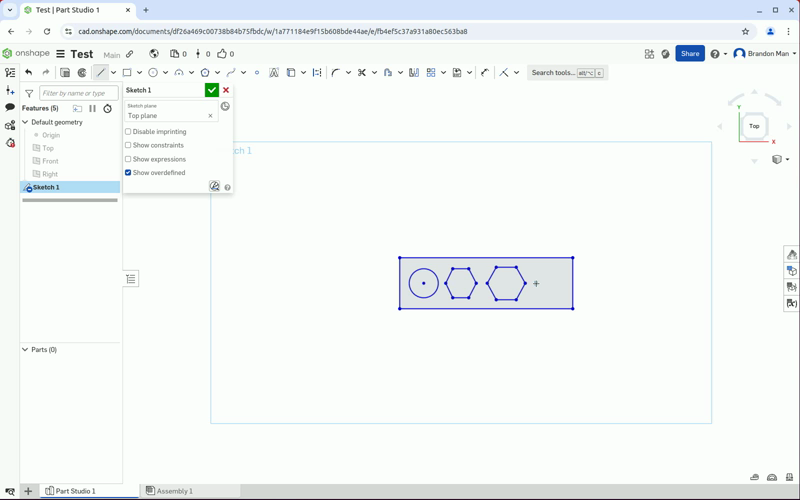
key_down(shift)
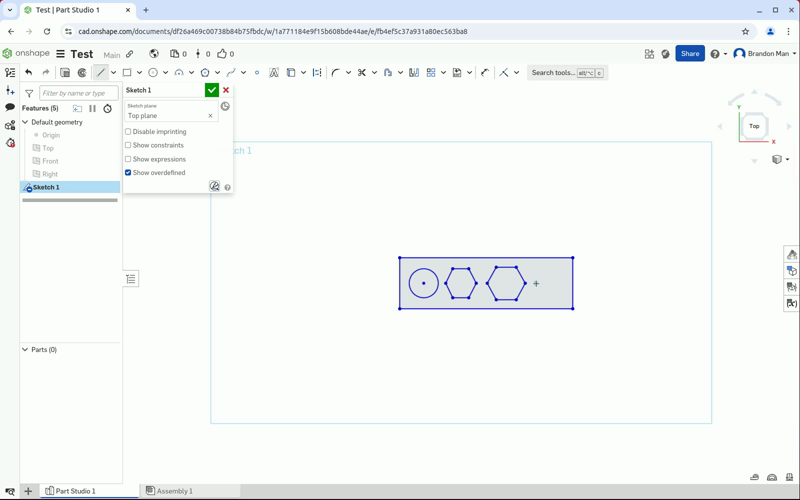
mouse_move(566, 283)
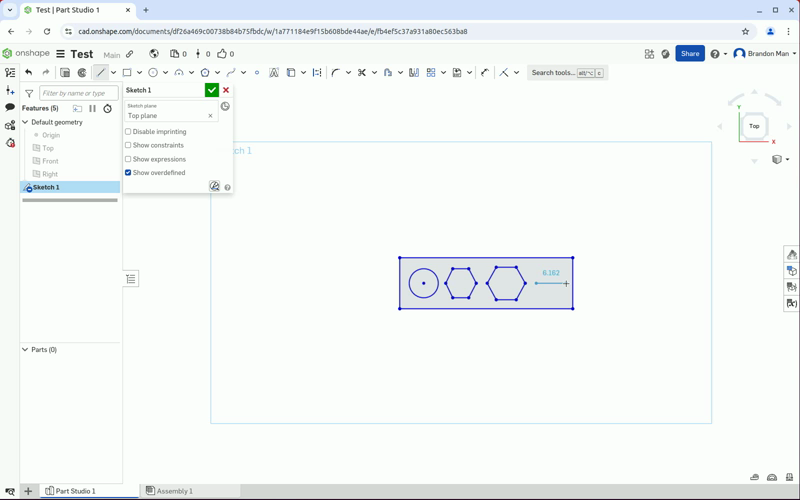
mouse_move(543, 294)
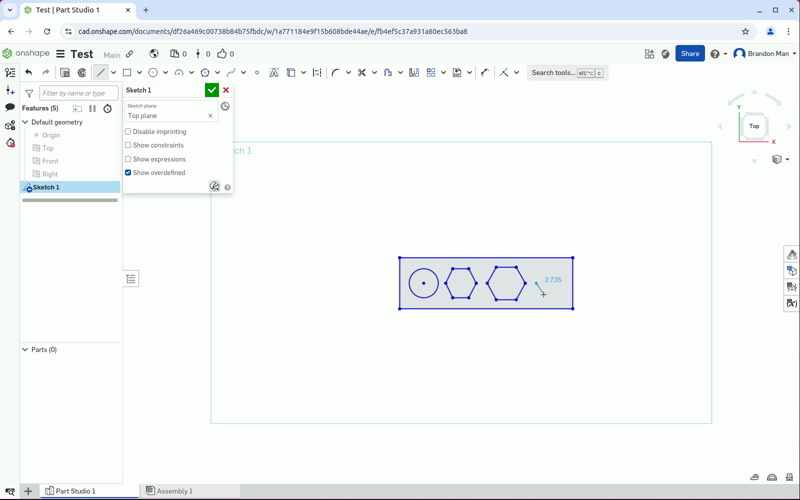
click(543, 294)
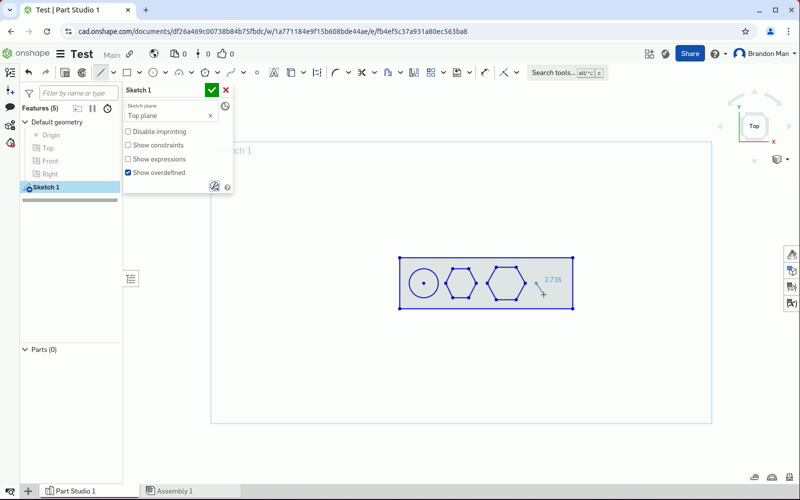
key_up(shift)
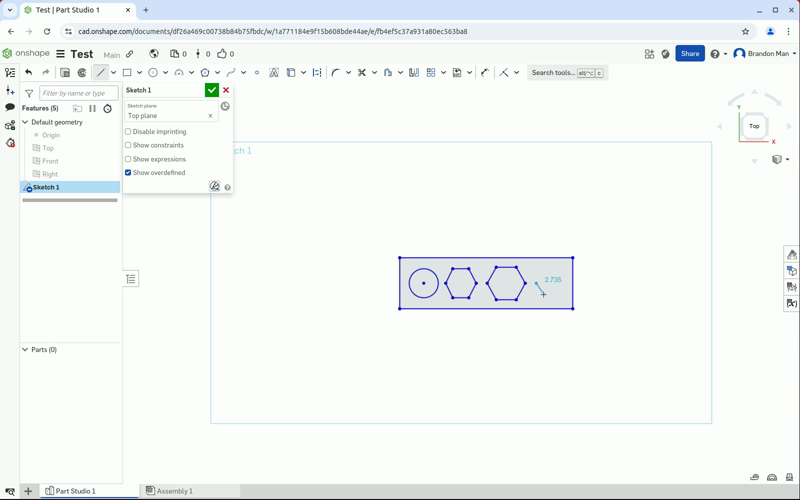
key_down(shift)
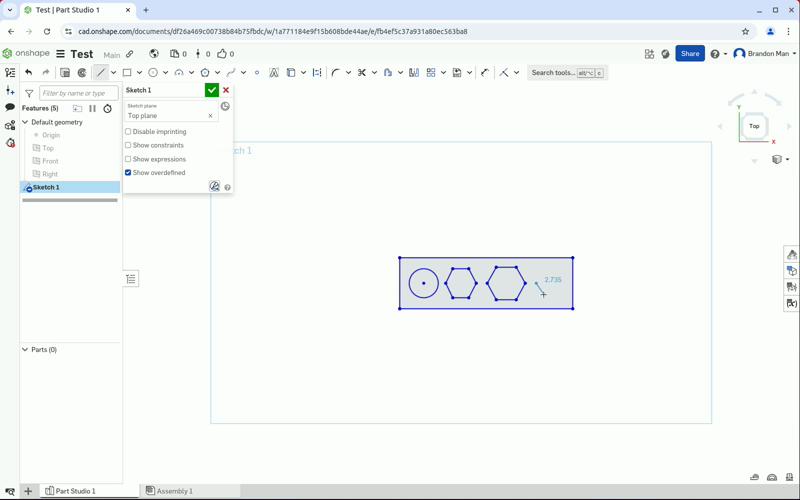
mouse_move(573, 294)
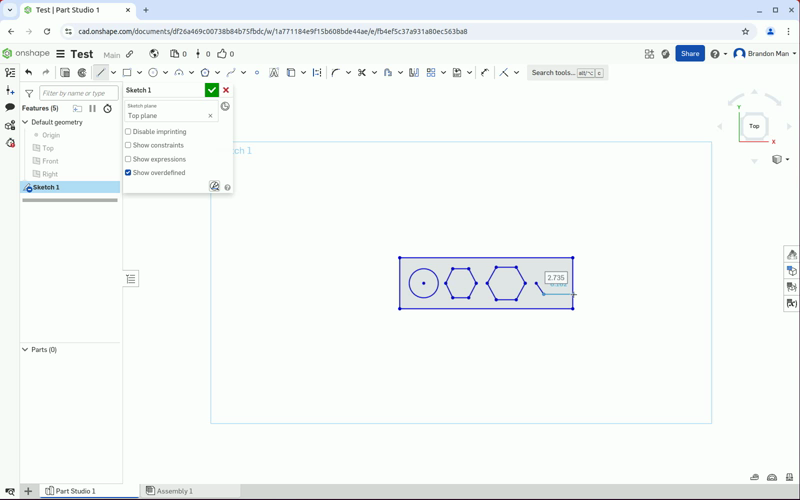
mouse_move(556, 294)
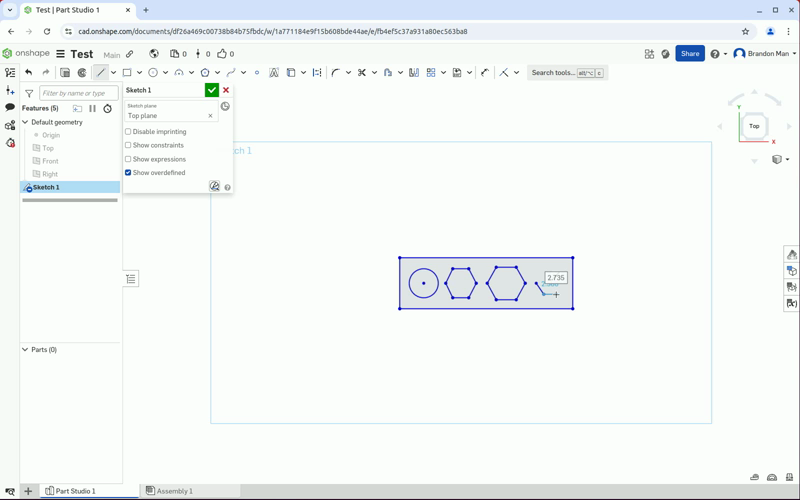
click(556, 294)
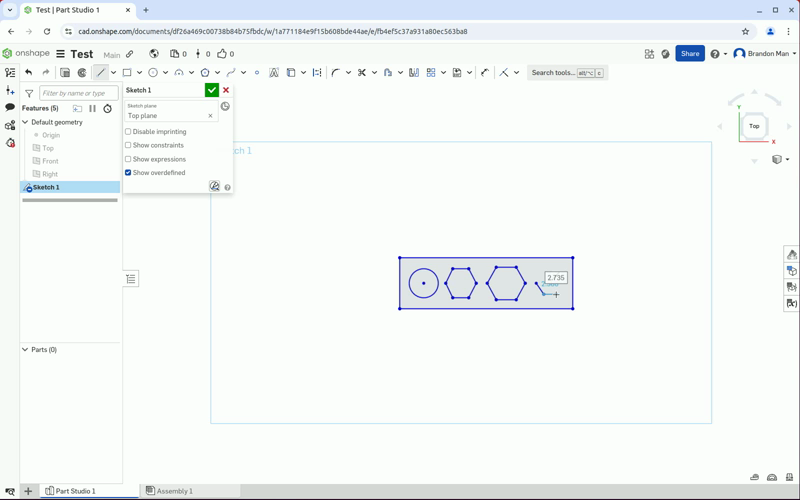
key_up(shift)
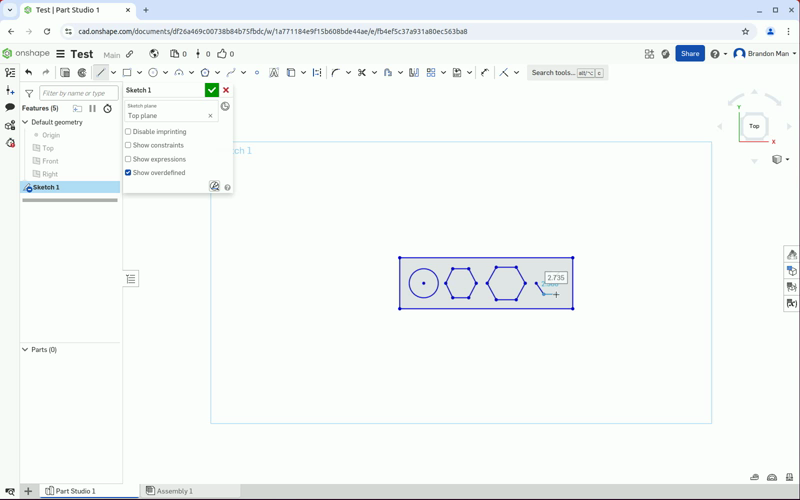
key_down(shift)
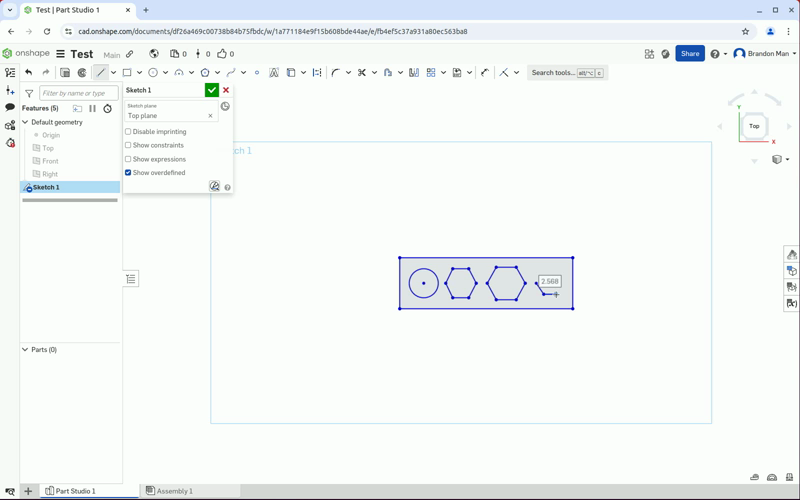
mouse_move(586, 294)
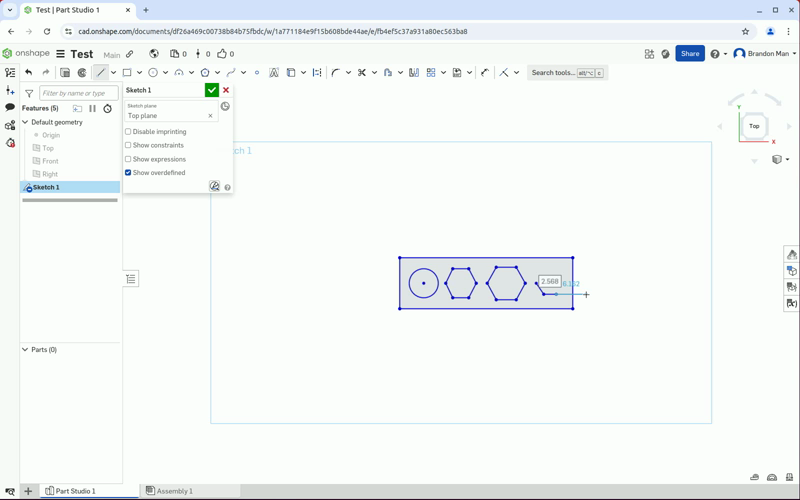
mouse_move(563, 283)
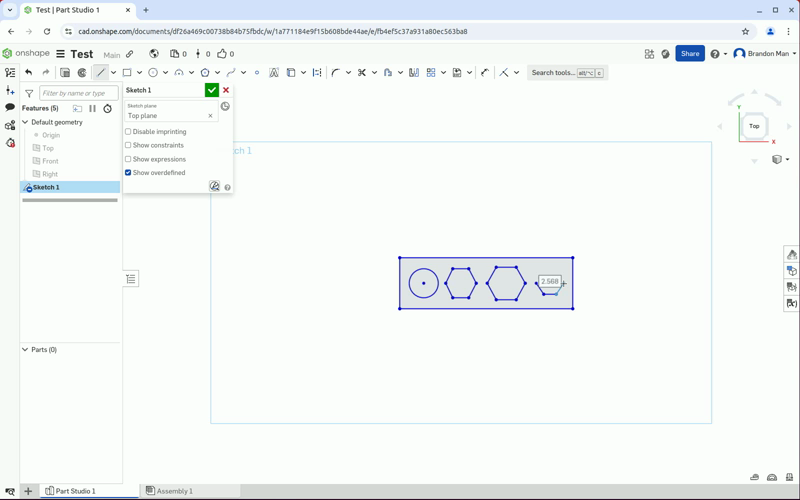
click(563, 283)
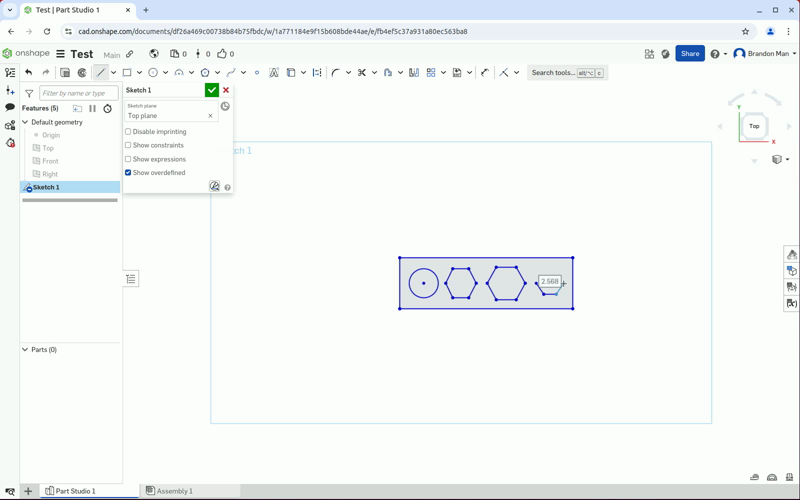
key_up(shift)
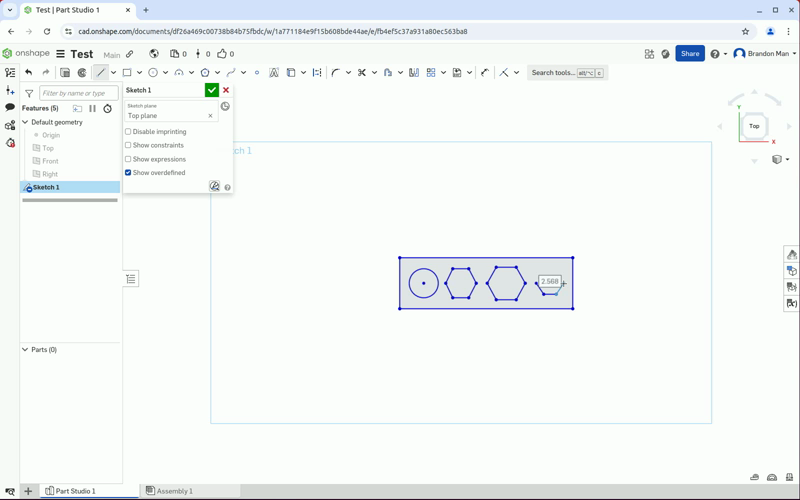
key_down(shift)
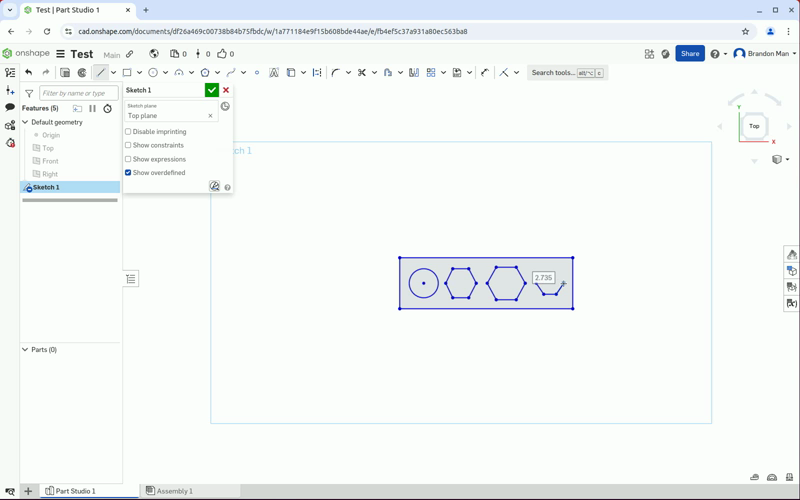
mouse_move(589, 283)
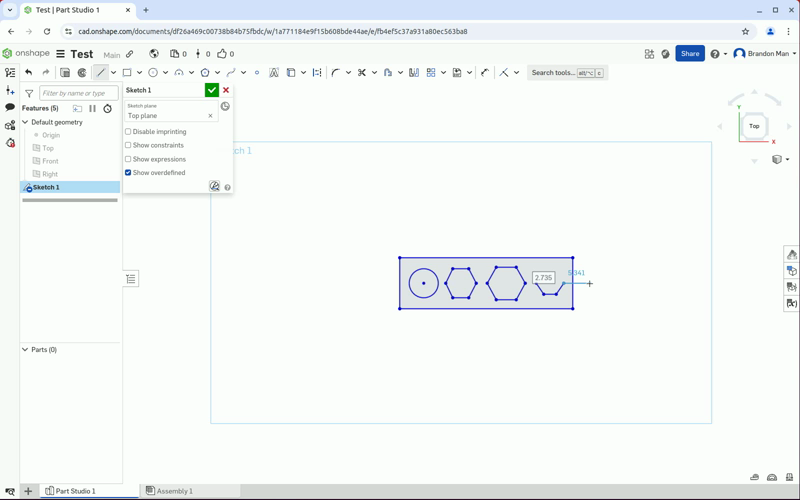
mouse_move(556, 272)
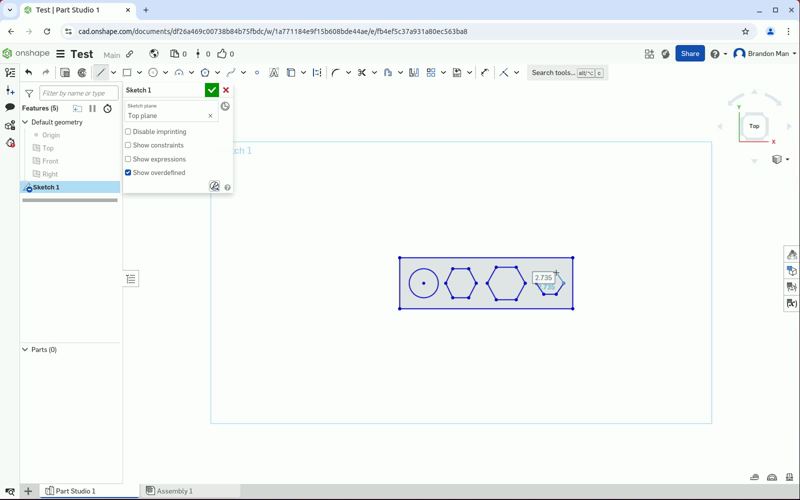
click(556, 272)
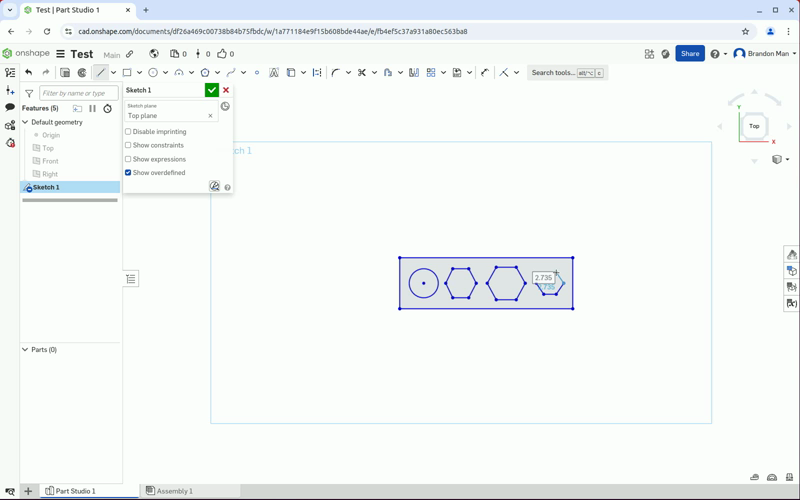
key_up(shift)
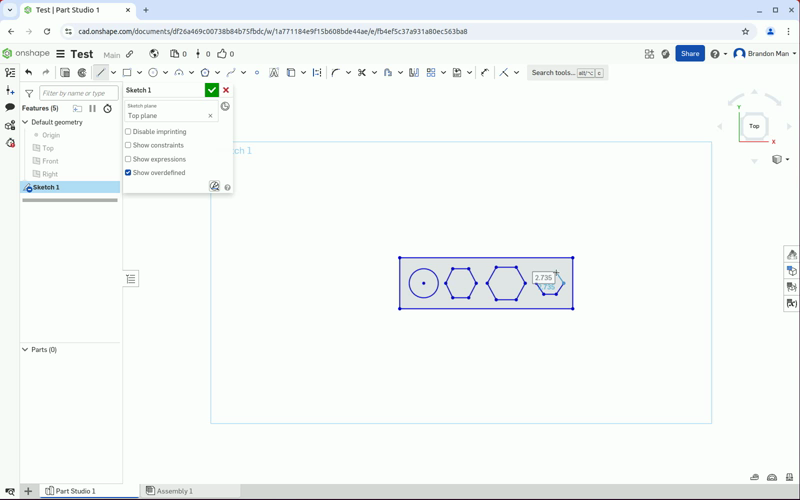
key_down(shift)
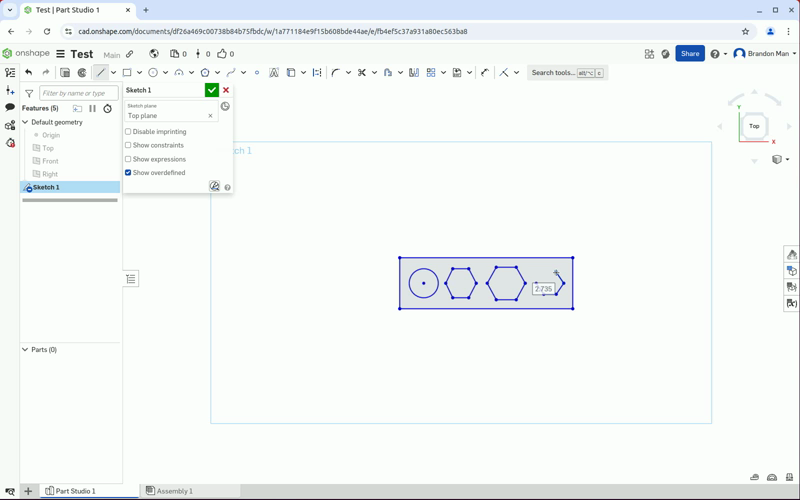
mouse_move(586, 272)
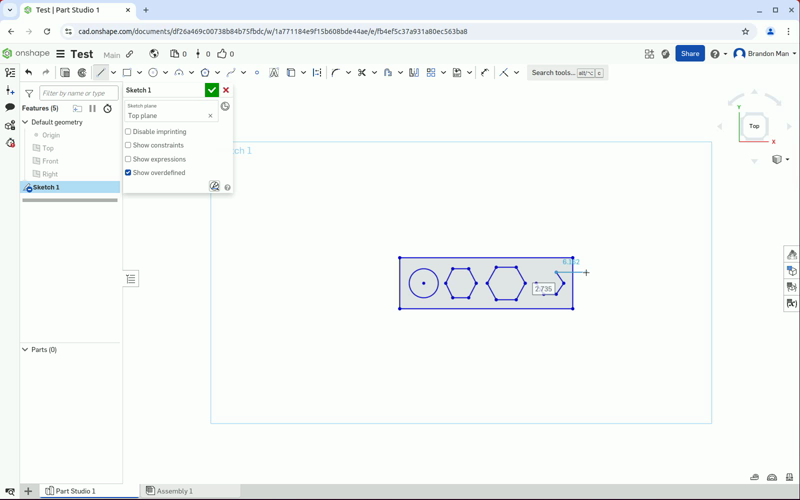
mouse_move(543, 272)
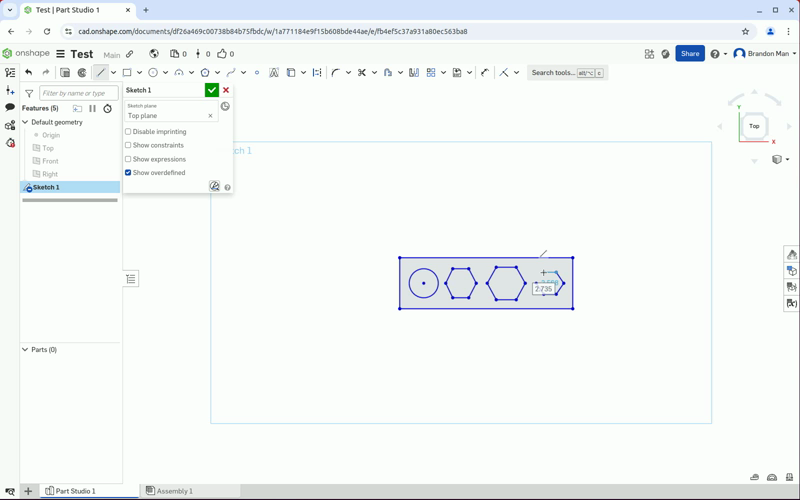
click(543, 272)
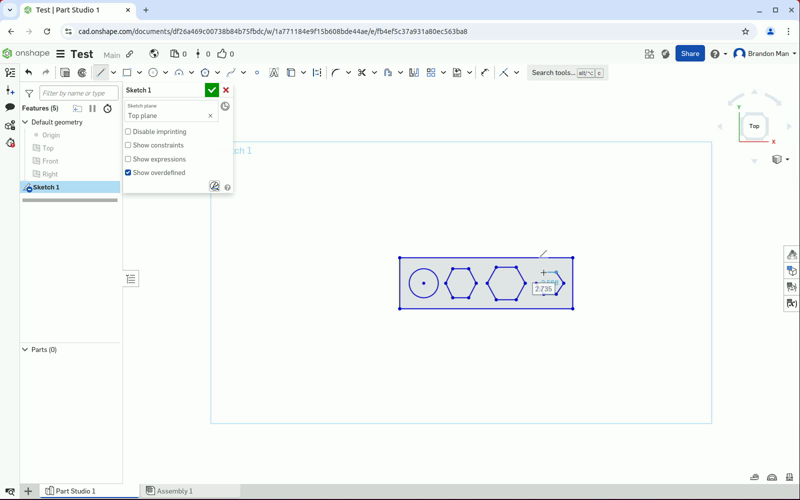
key_up(shift)
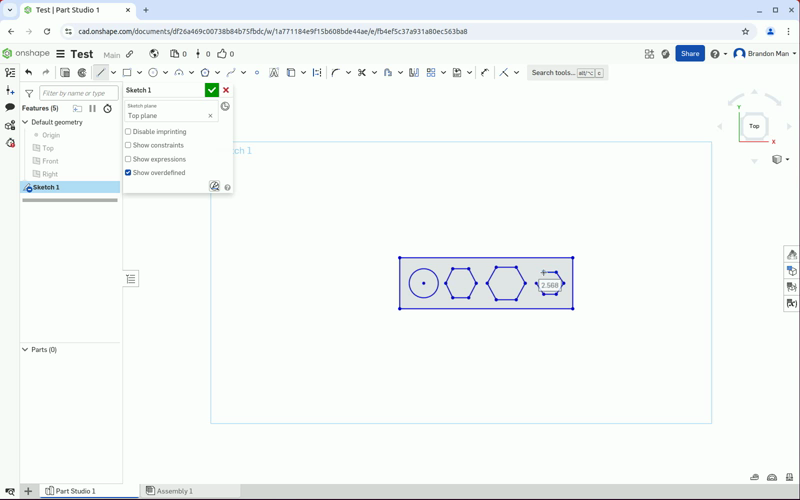
mouse_move(573, 272)
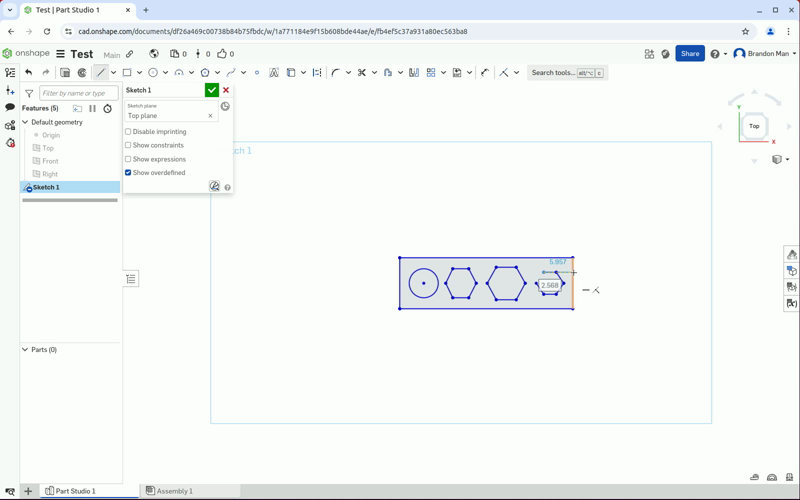
key_down(shift)
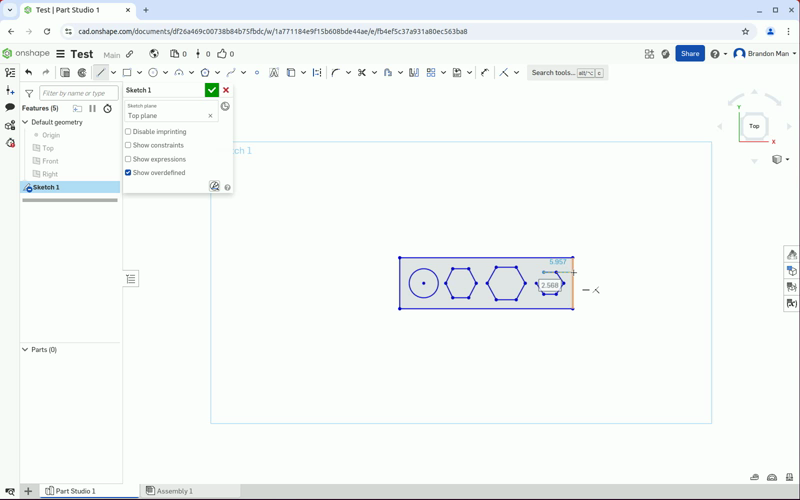
mouse_move(536, 283)
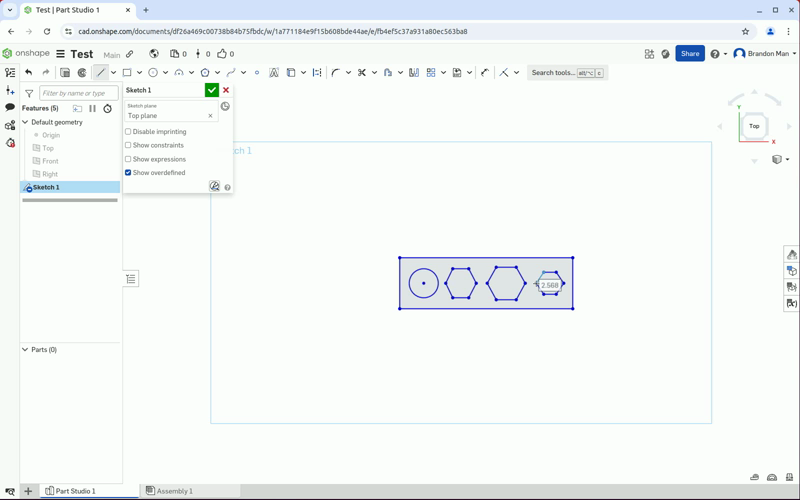
key_up(shift)
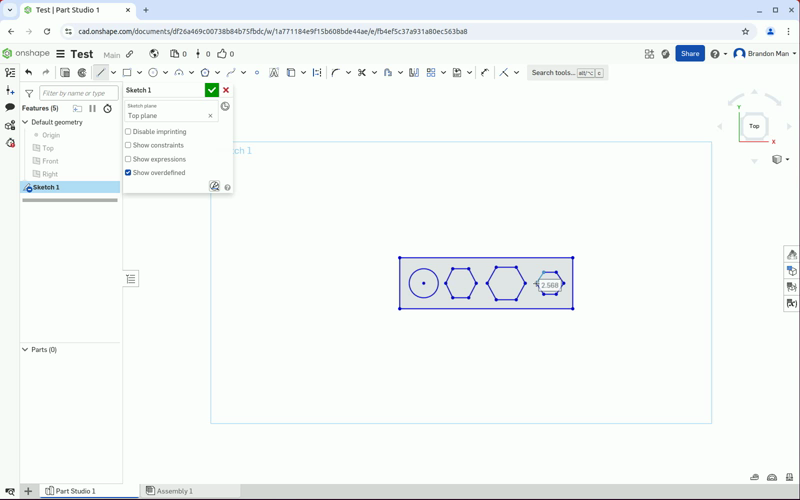
click(536, 283)
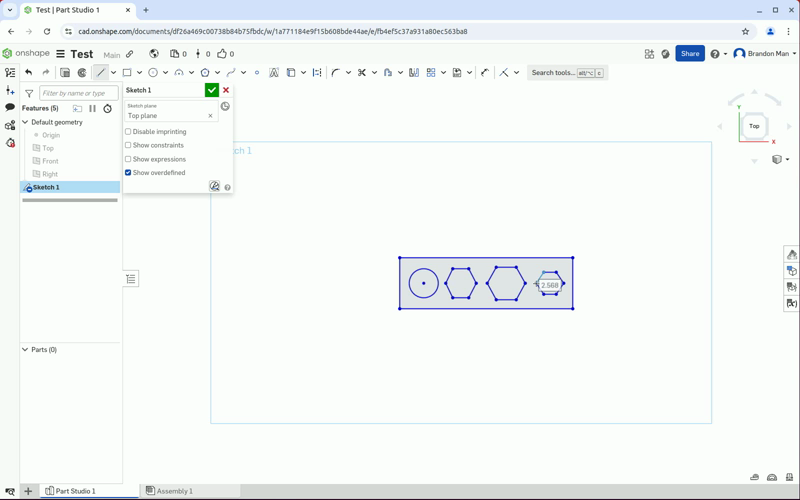
key(esc)
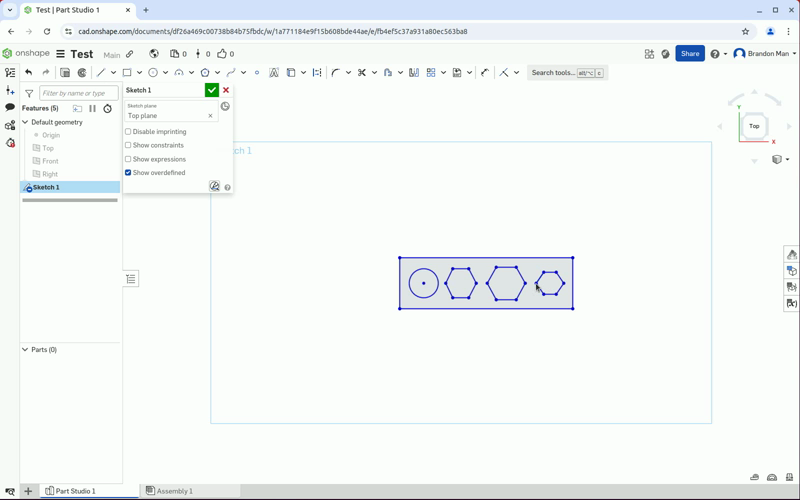
mouse_move(567, 276)
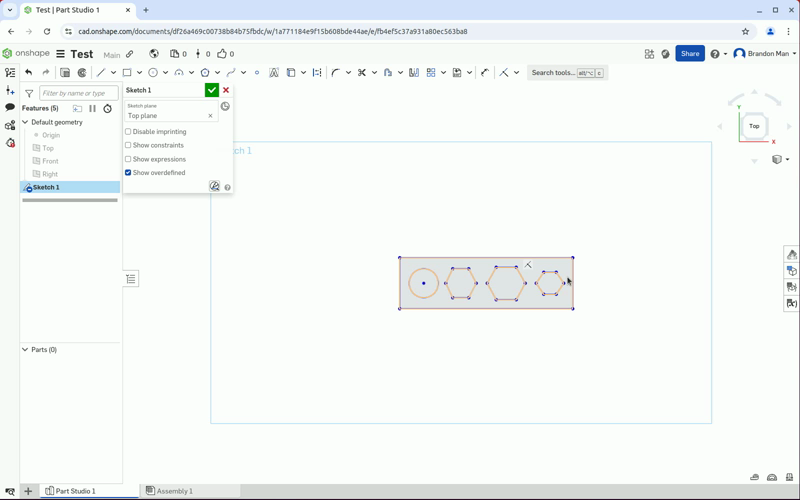
click(567, 276)
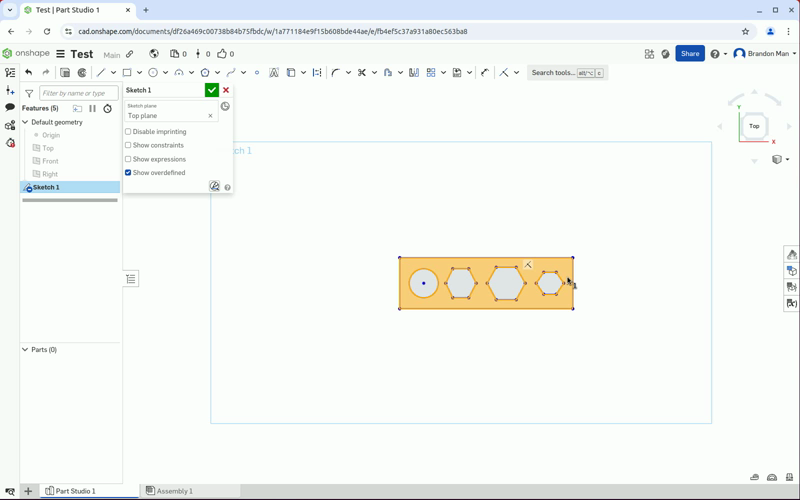
mouse_move(73, 352)
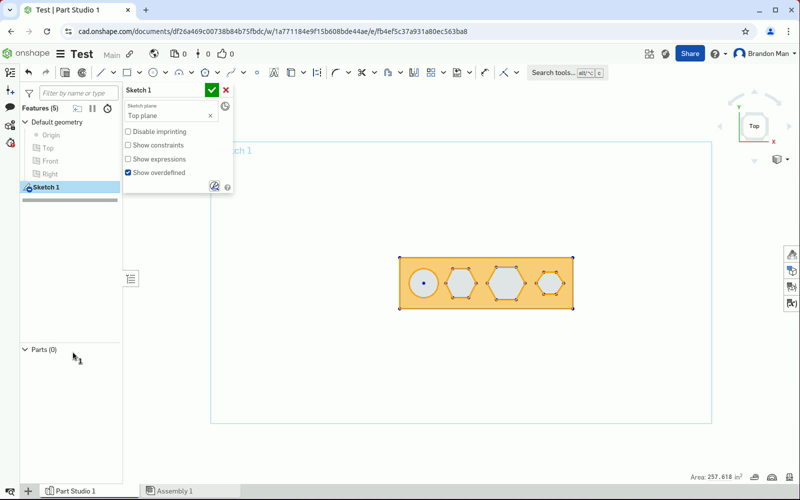
key(shift+y)
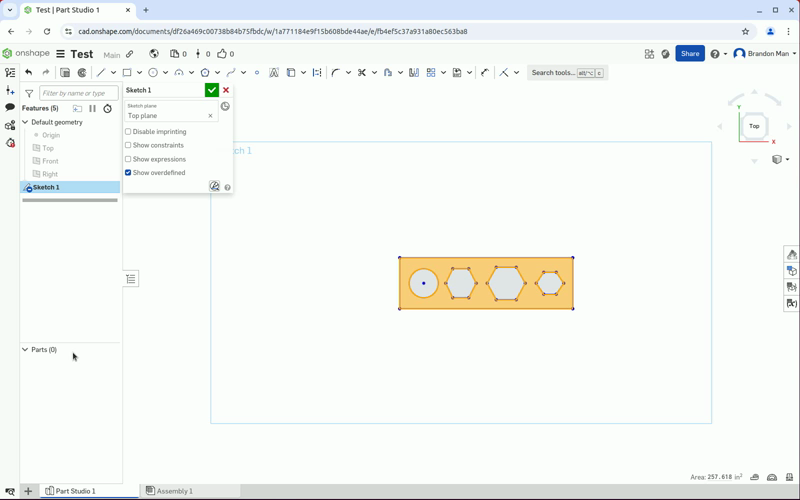
key(shift+e)
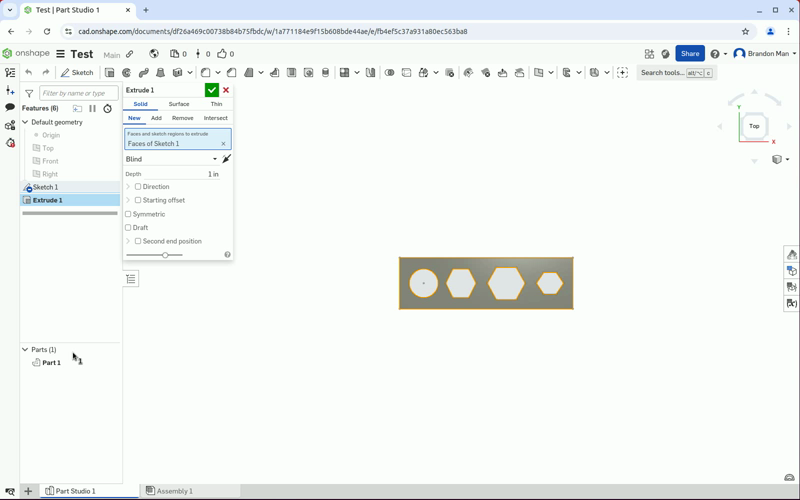
mouse_move(143, 106)
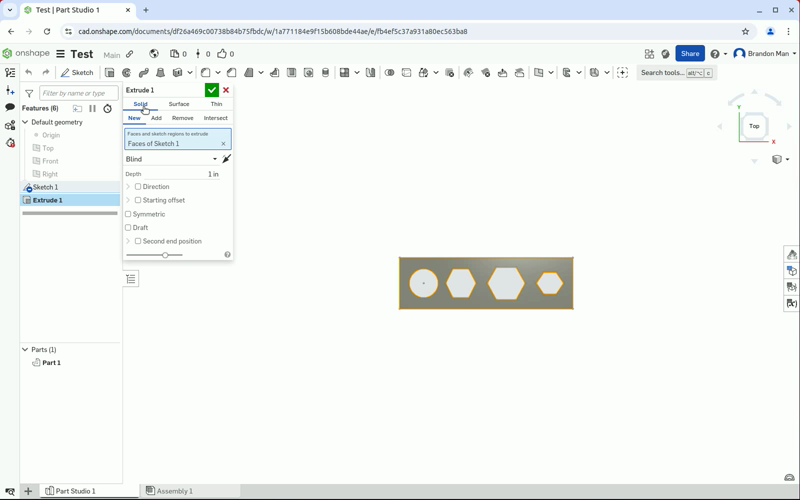
click(143, 106)
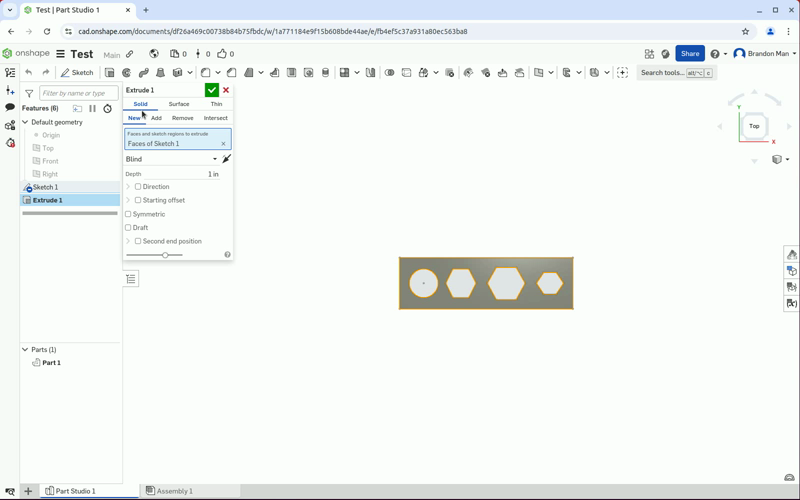
mouse_move(137, 120)
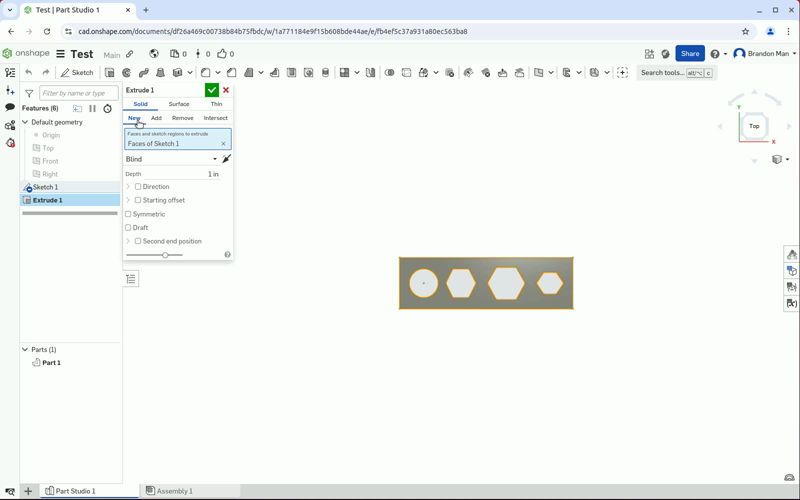
click(137, 120)
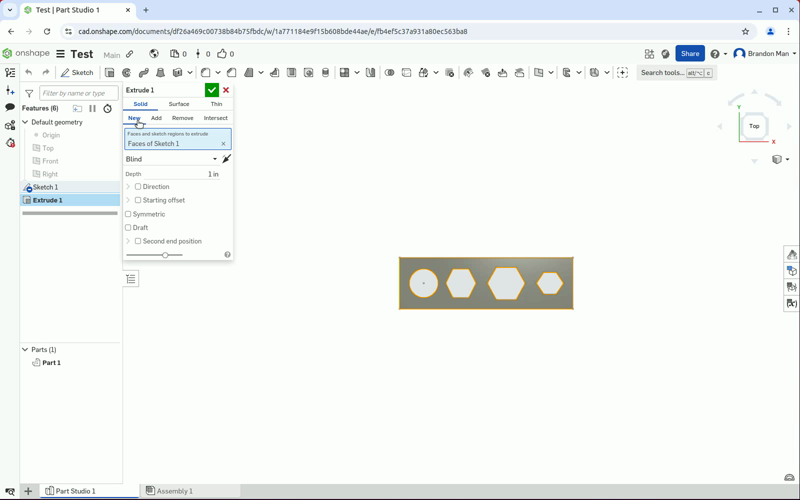
key(tab, 4)
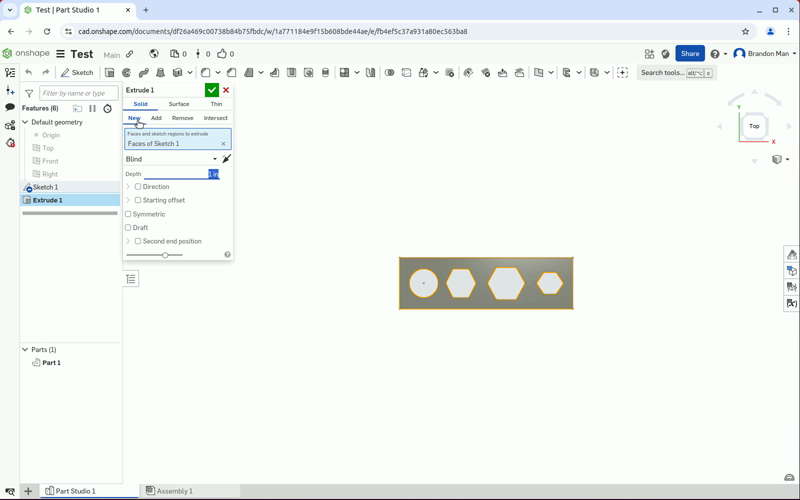
text(5.296)
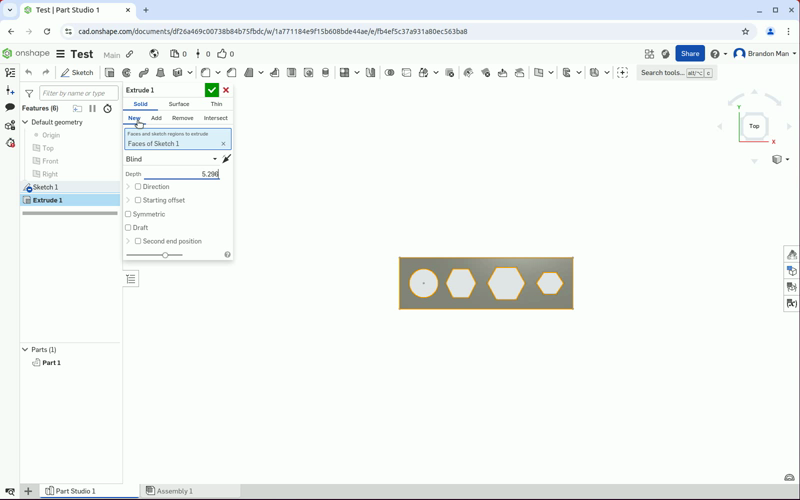
key(enter)
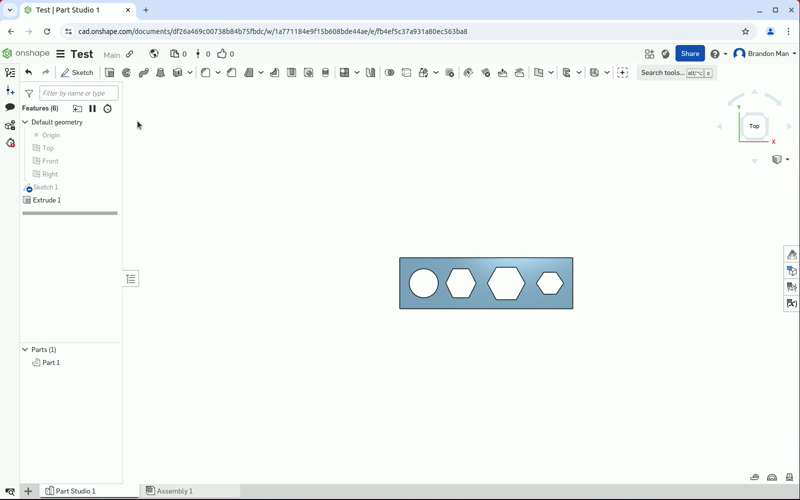
key(shift+h)
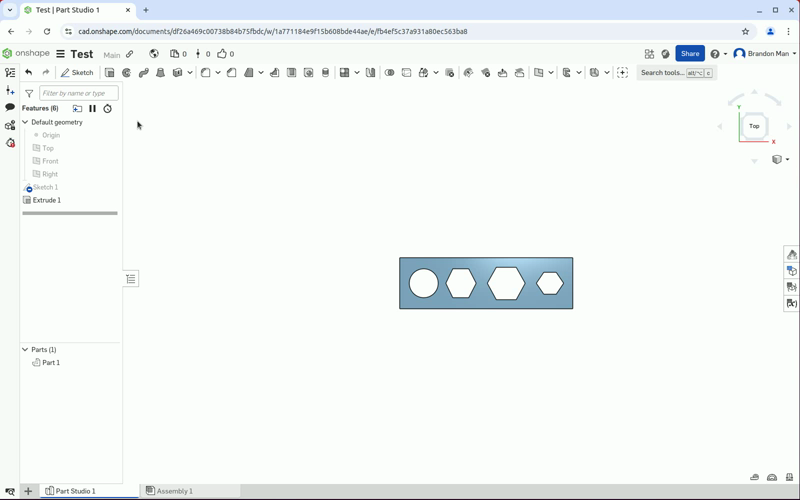
key(shift+h)
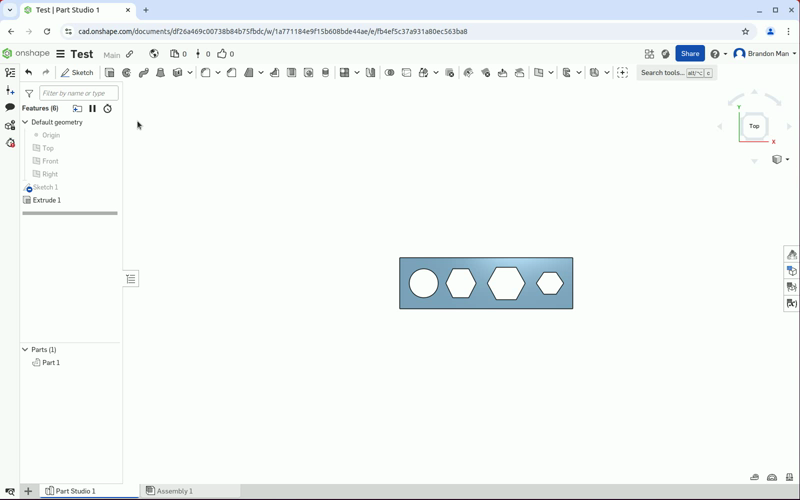
mouse_move(73, 189)
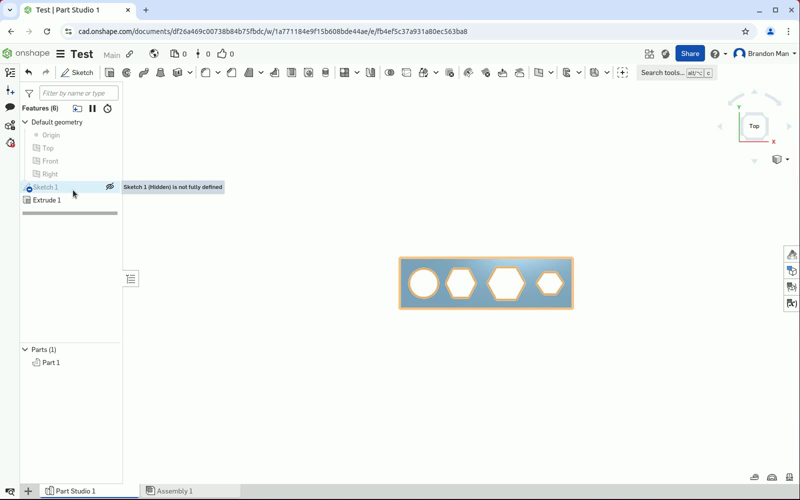
click(73, 189)
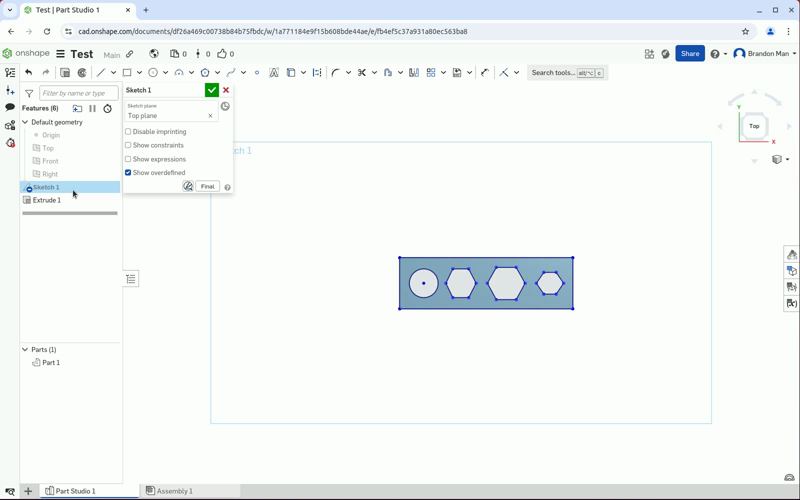
mouse_move(229, 92)
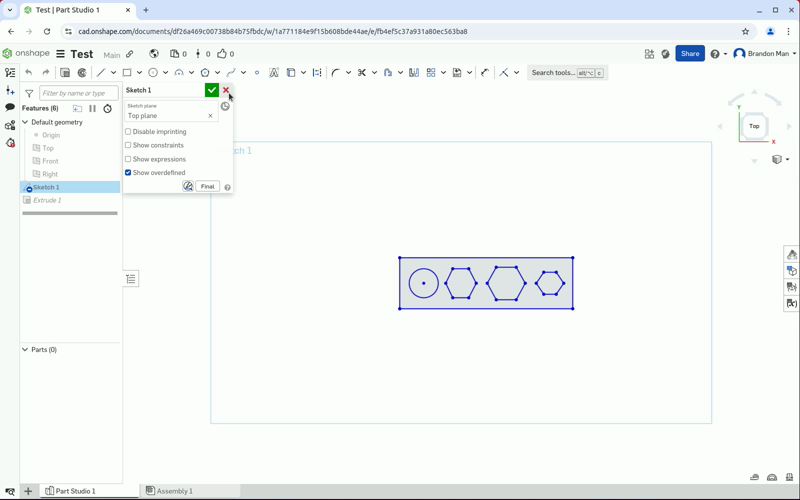
click(229, 92)
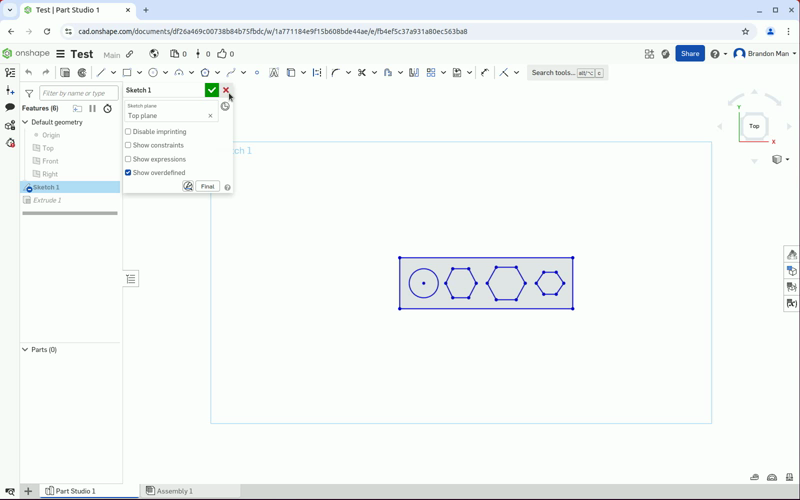
key(shift+s)
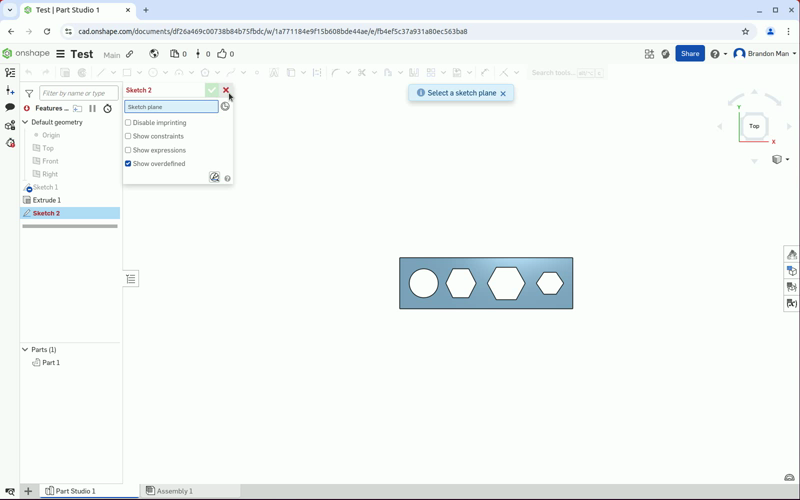
mouse_move(73, 150)
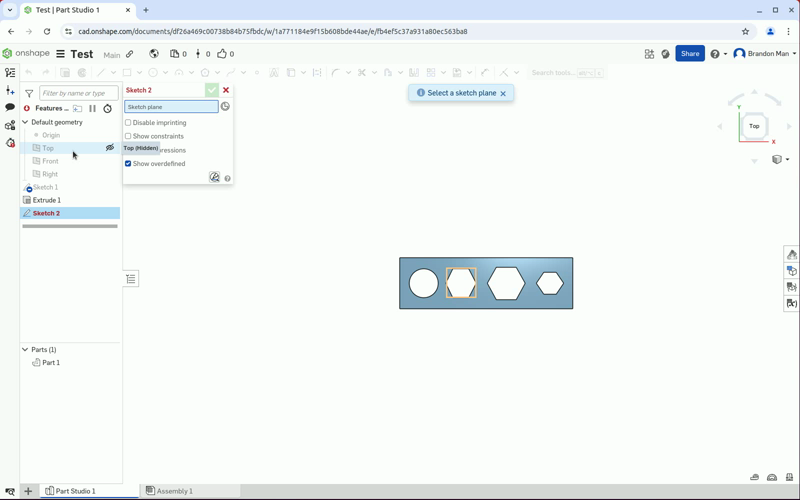
click(73, 150)
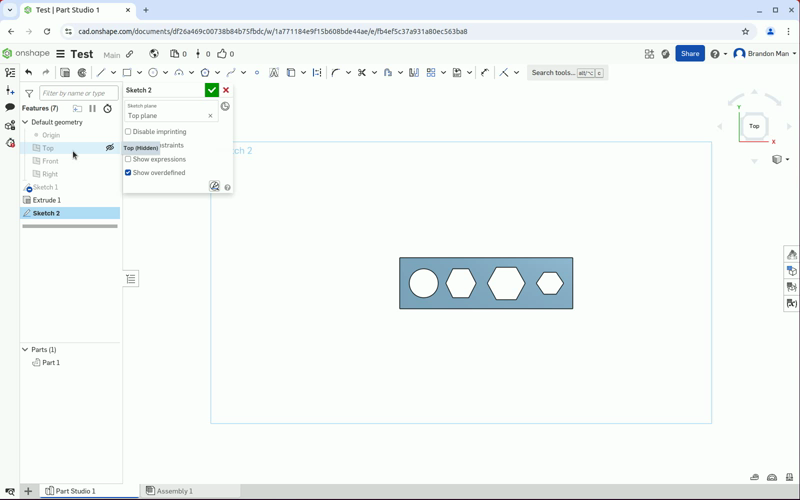
mouse_move(73, 352)
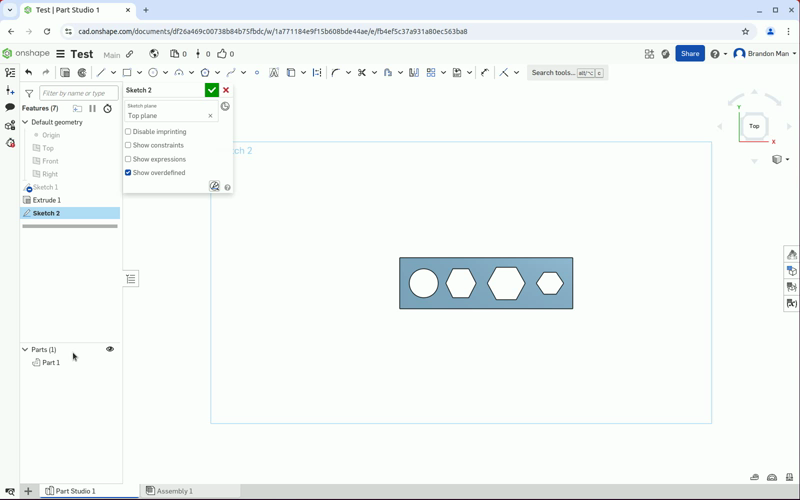
key(y)
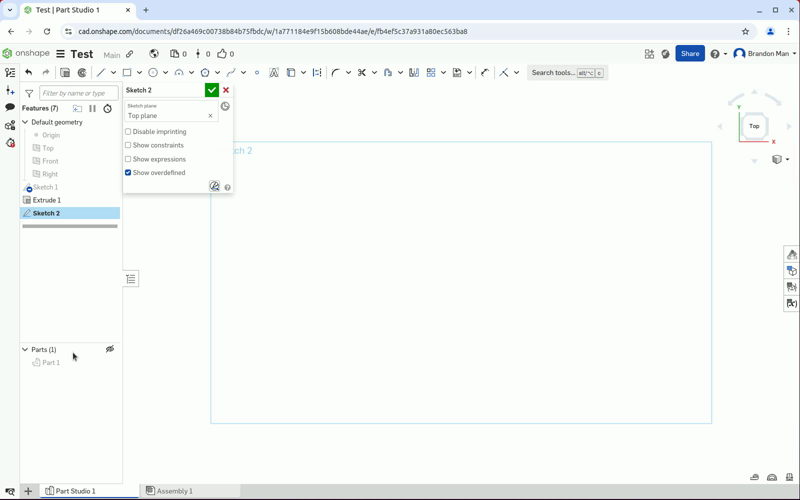
key(a)
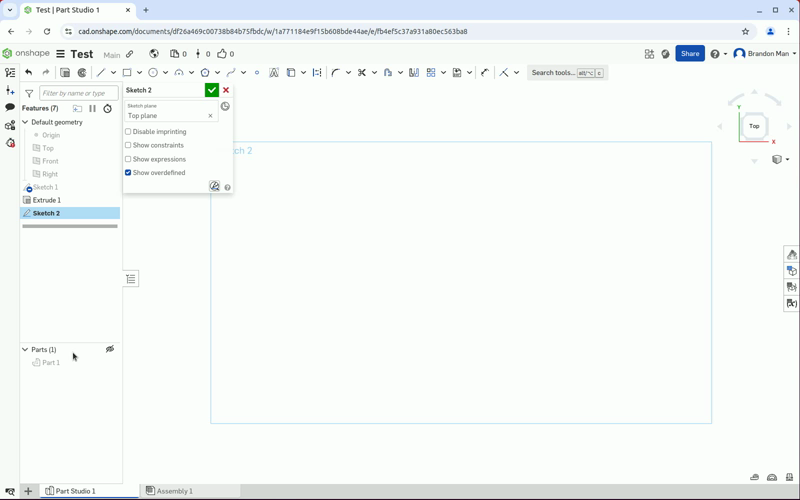
key_down(shift)
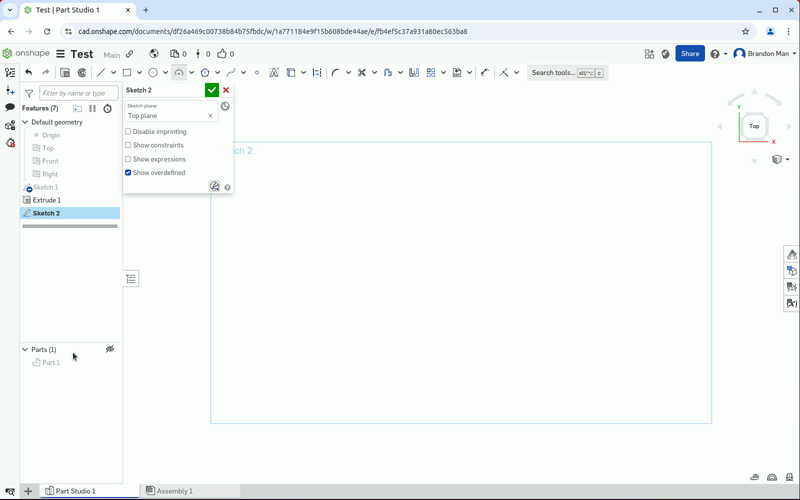
mouse_move(413, 294)
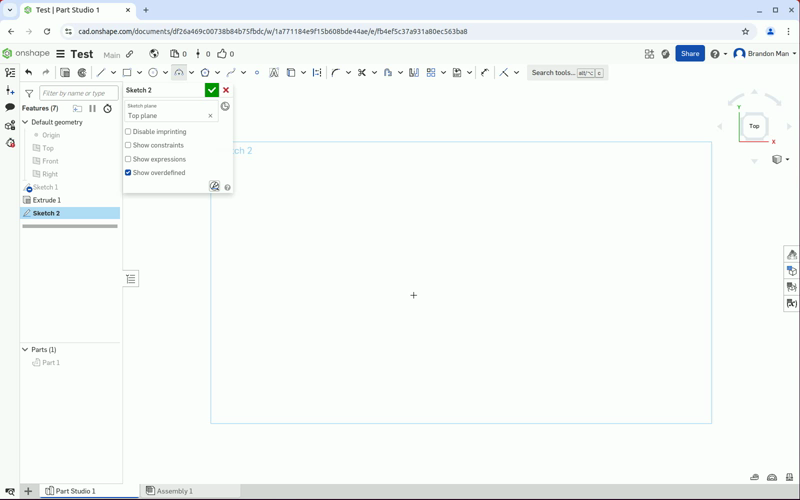
click(413, 294)
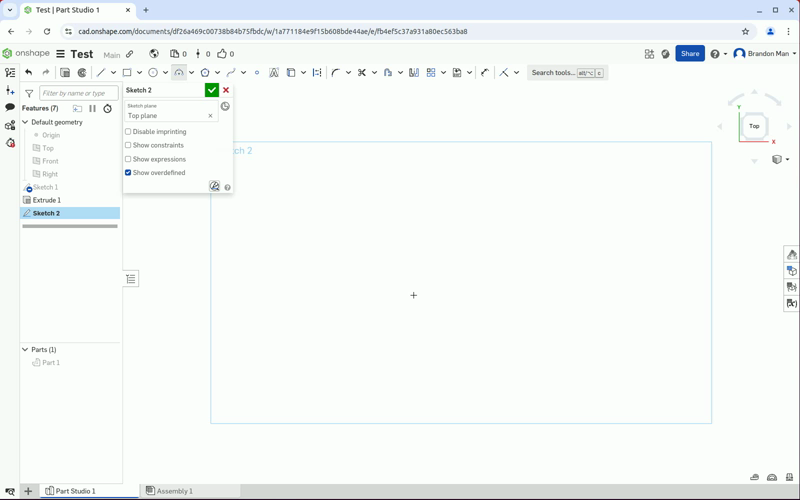
key_up(shift)
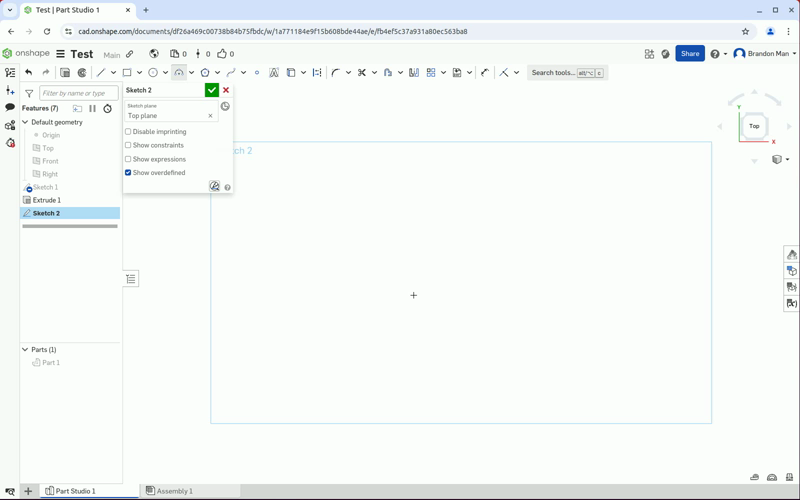
key_down(shift)
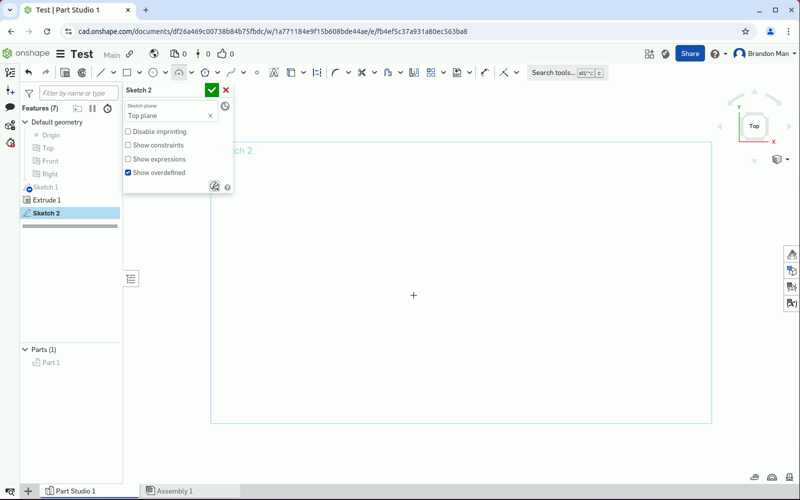
mouse_move(431, 294)
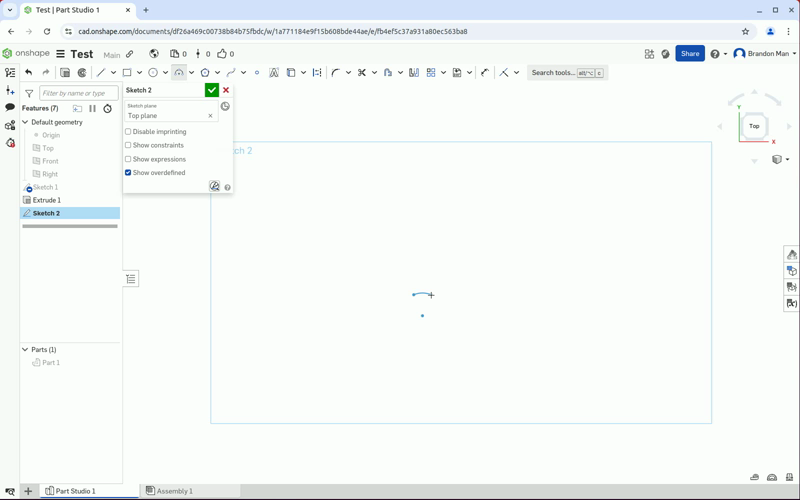
click(431, 294)
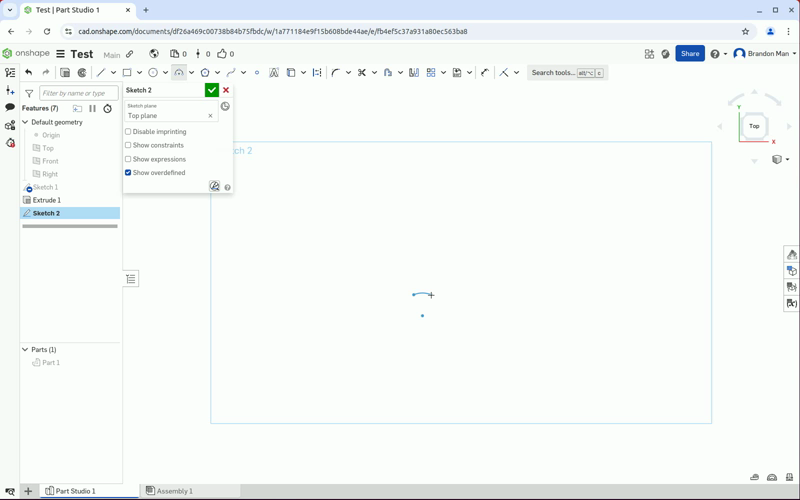
mouse_move(422, 297)
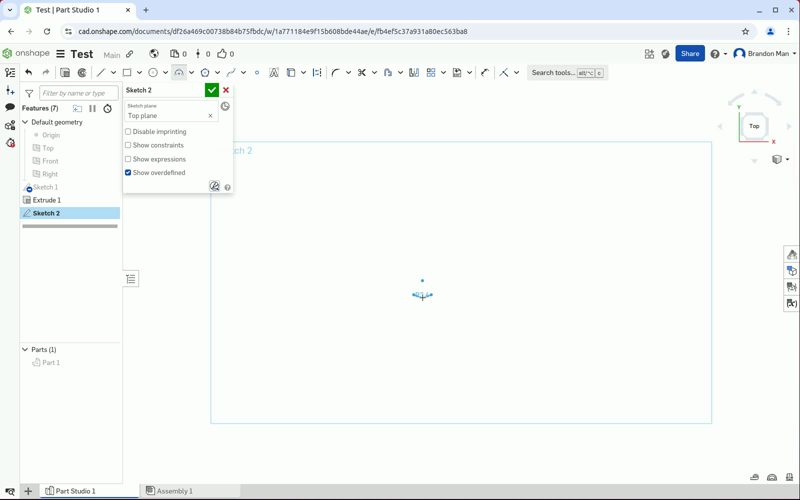
click(422, 297)
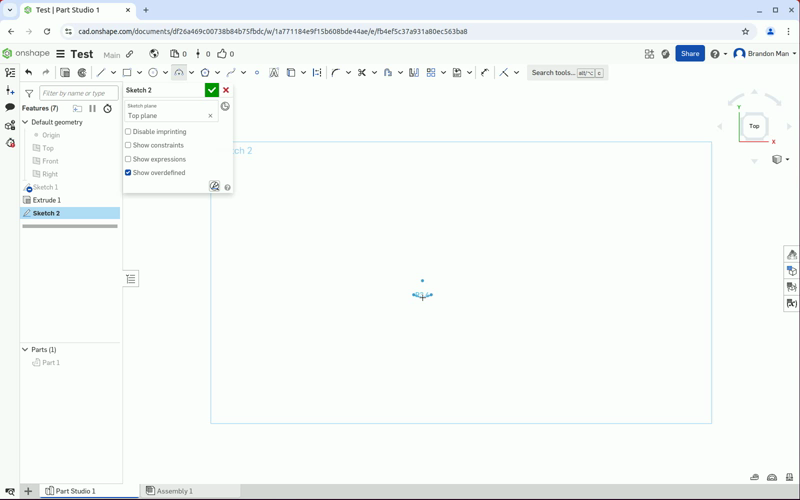
key_up(shift)
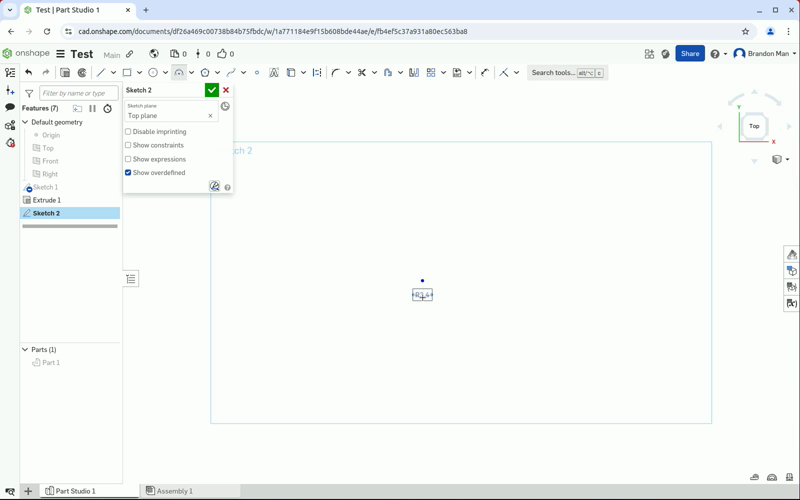
key(esc)
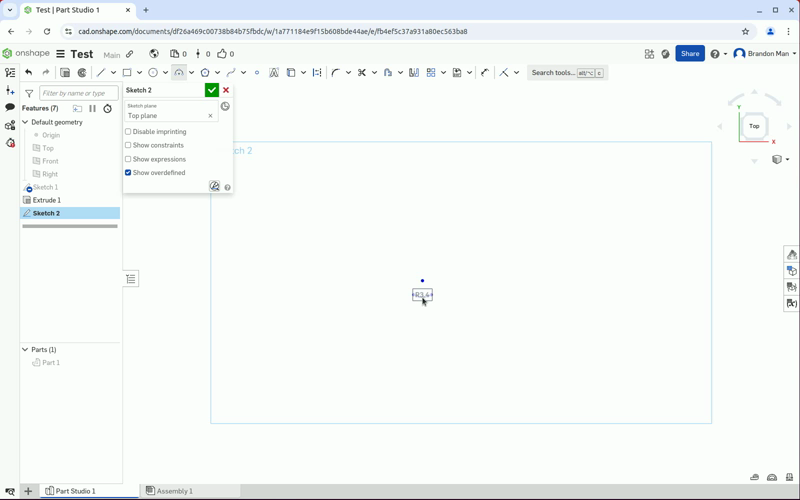
key(l)
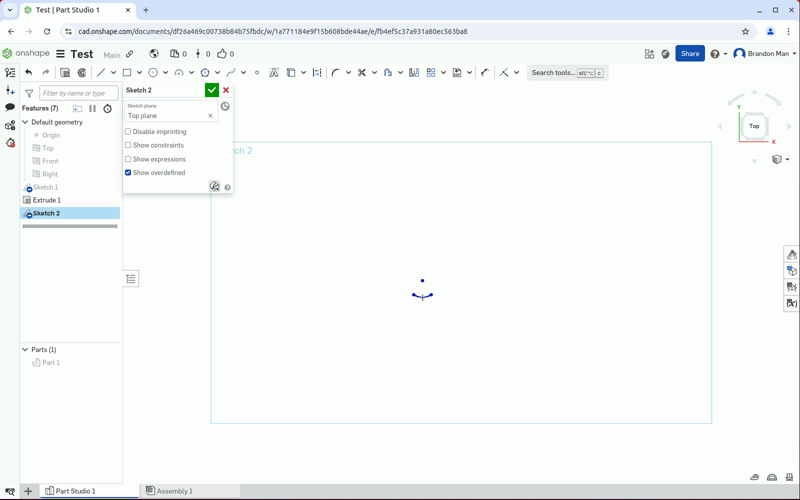
mouse_move(431, 294)
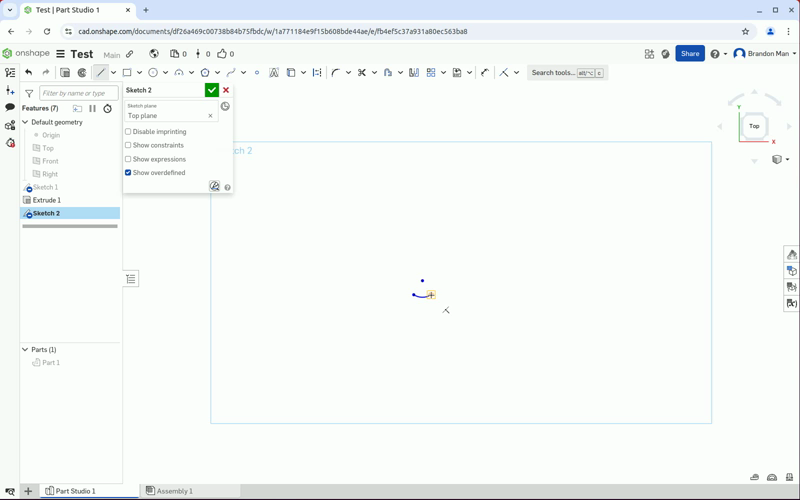
click(431, 294)
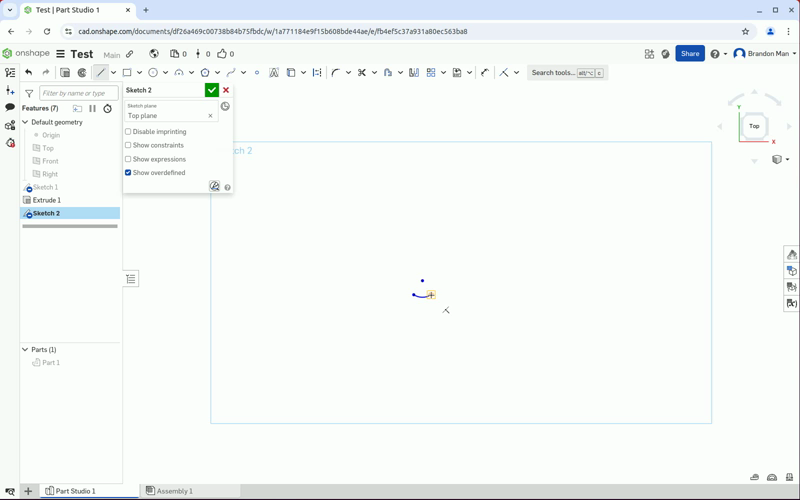
mouse_move(461, 294)
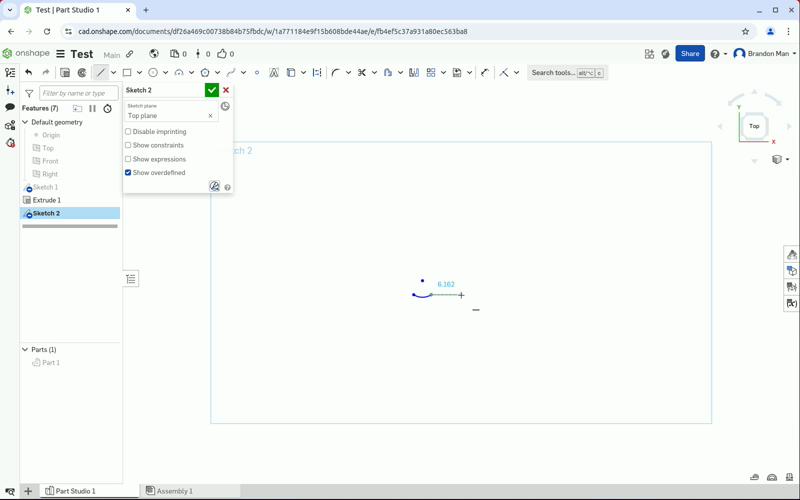
key_down(shift)
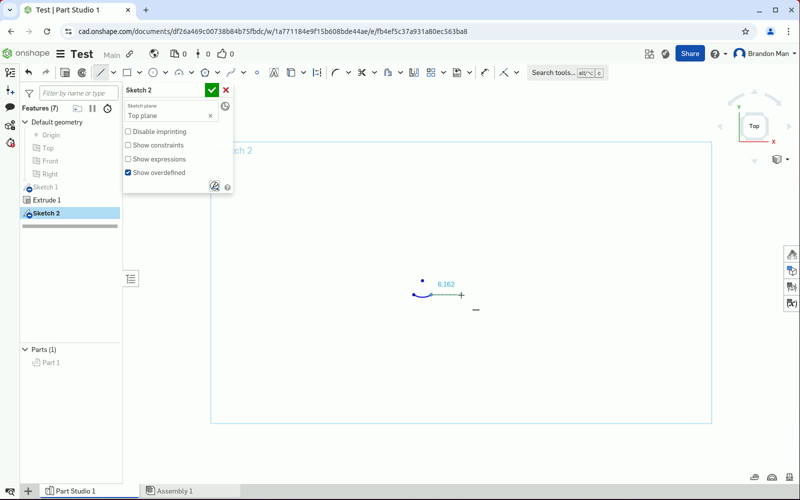
mouse_move(413, 294)
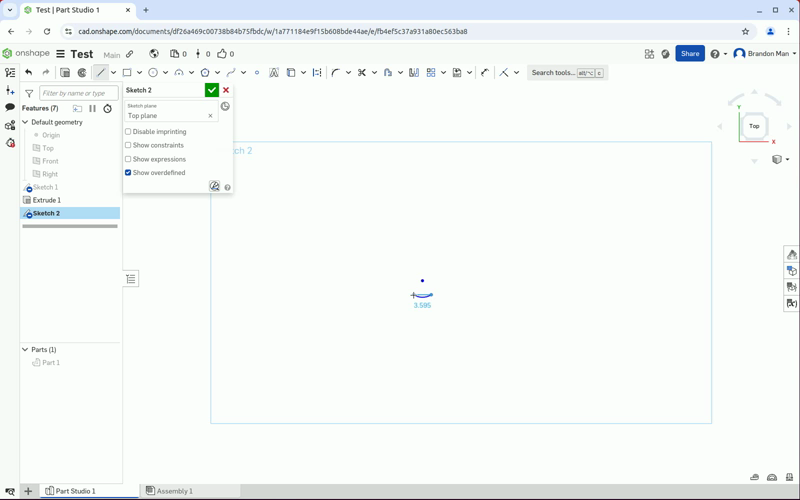
key_up(shift)
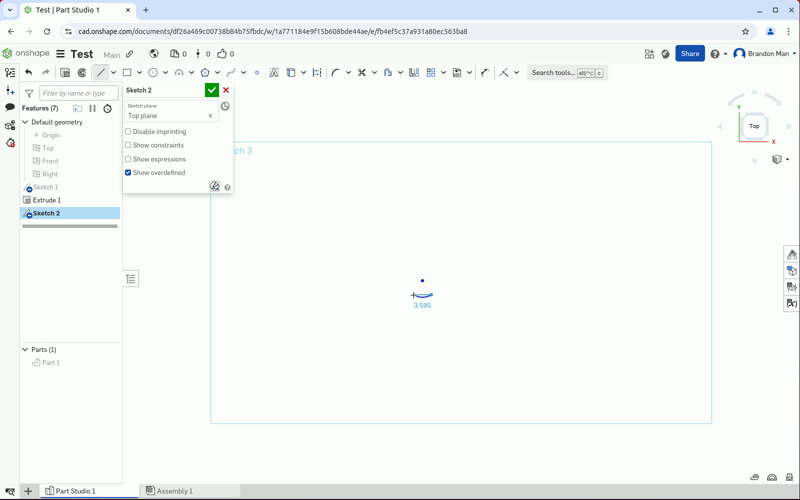
click(413, 294)
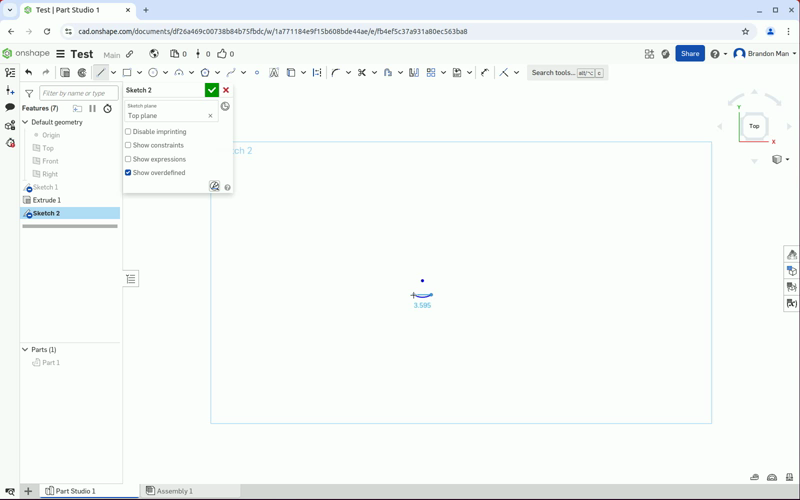
key(esc)
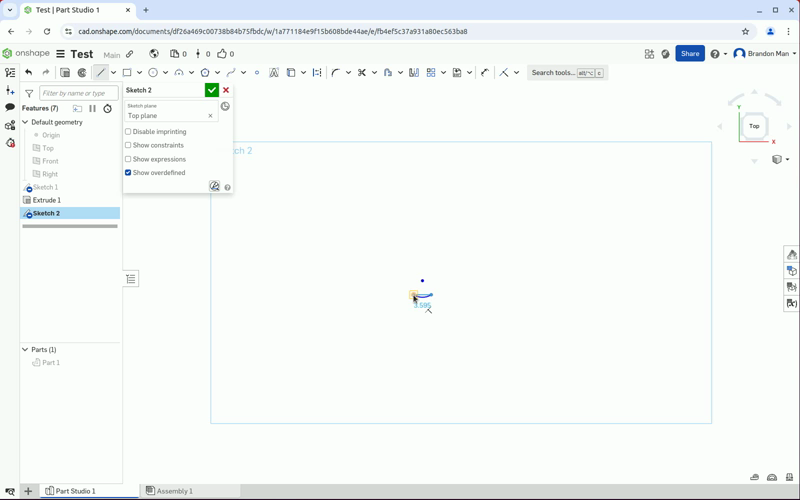
mouse_move(421, 296)
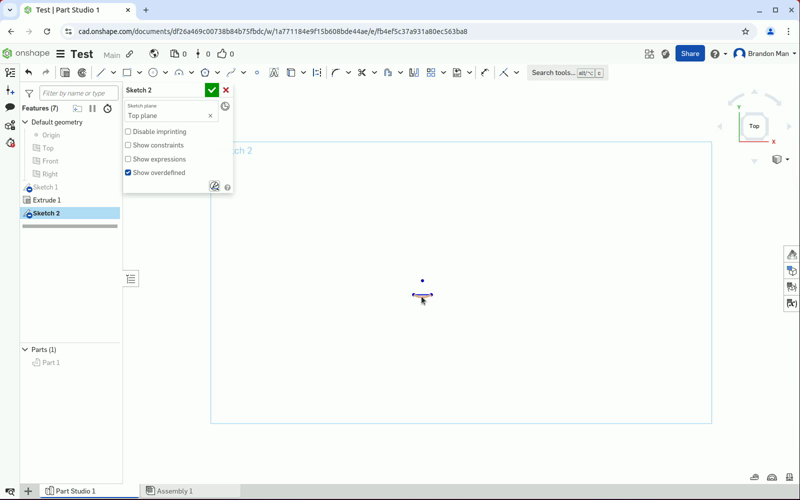
scroll(6)
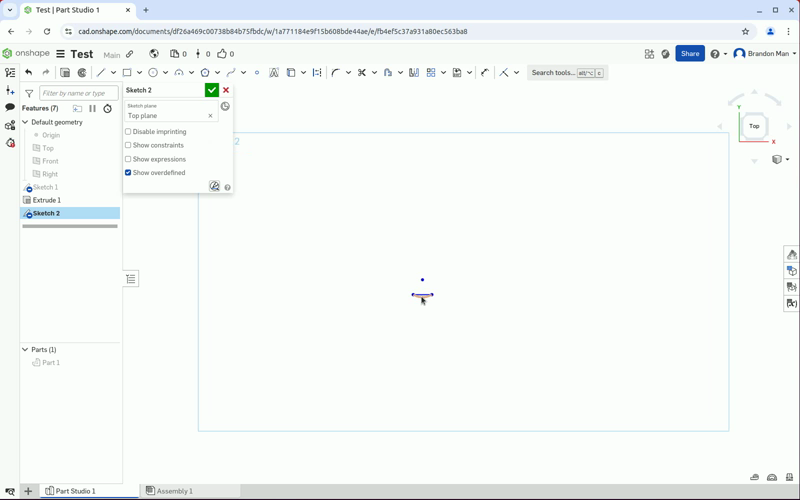
scroll(6)
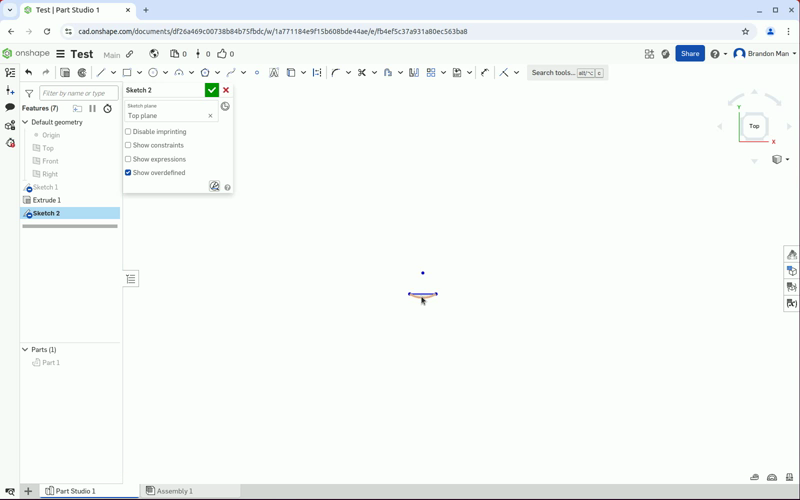
scroll(6)
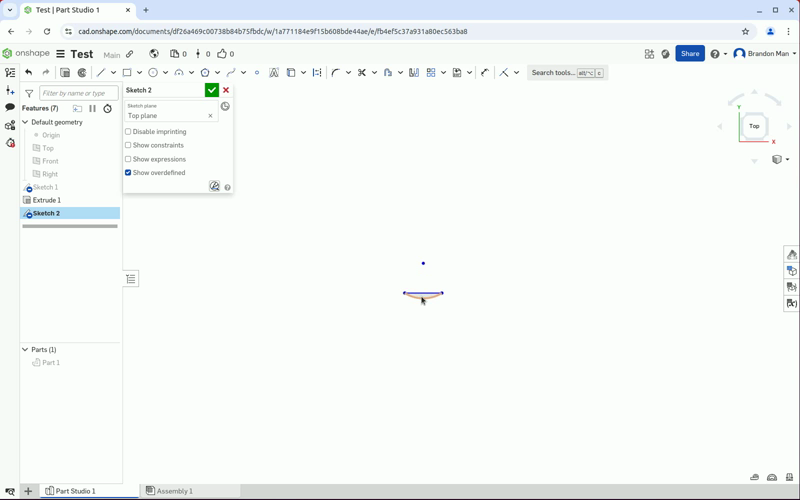
scroll(6)
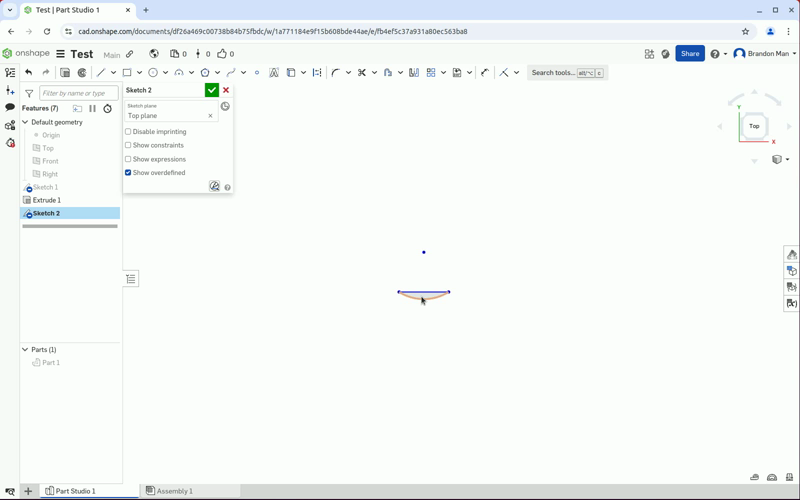
scroll(6)
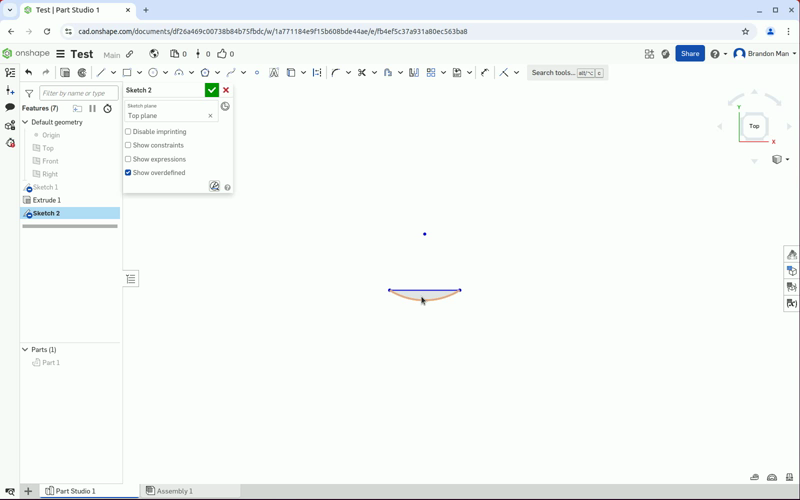
scroll(6)
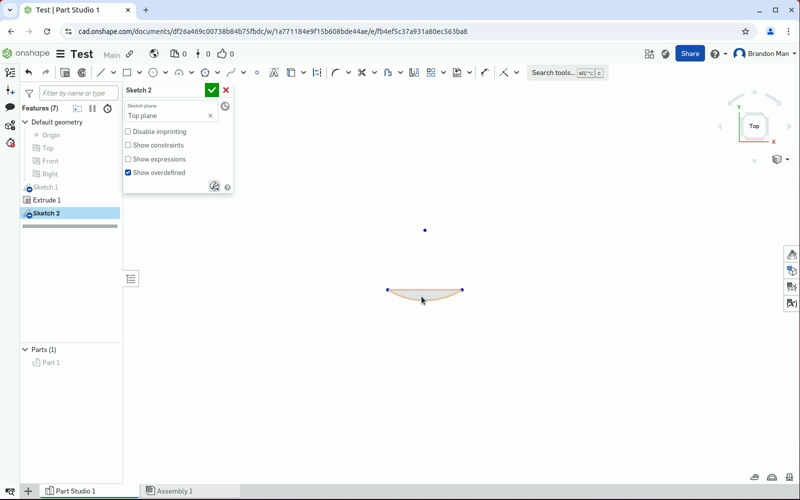
scroll(6)
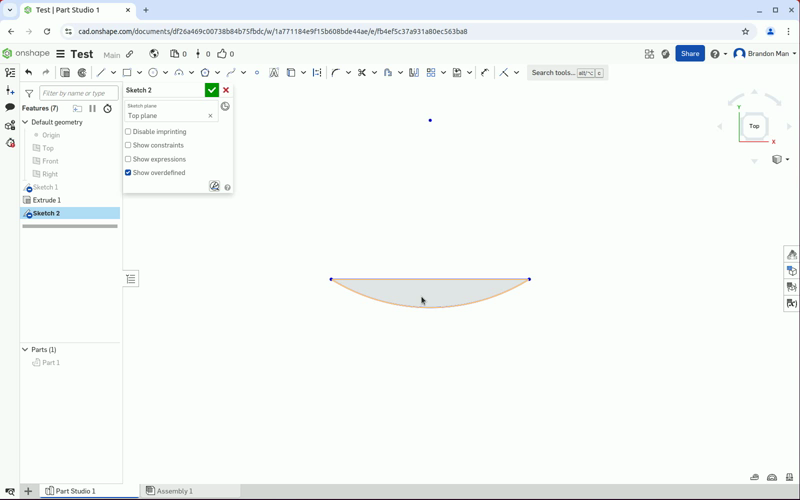
click(421, 296)
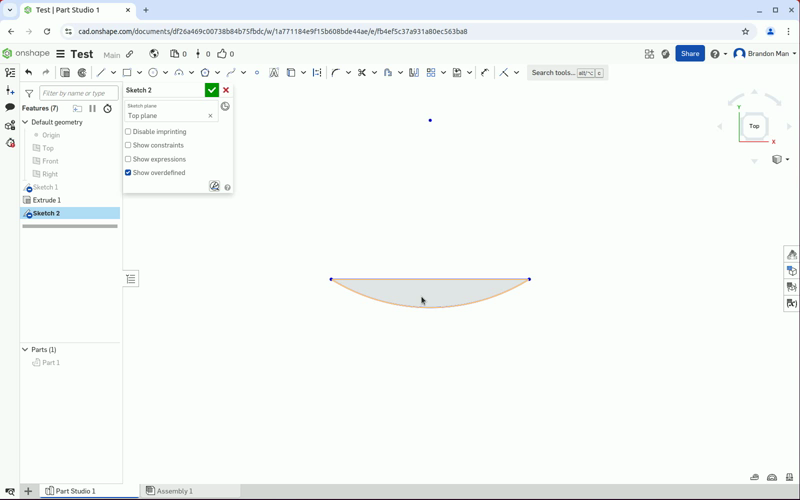
scroll(-6)
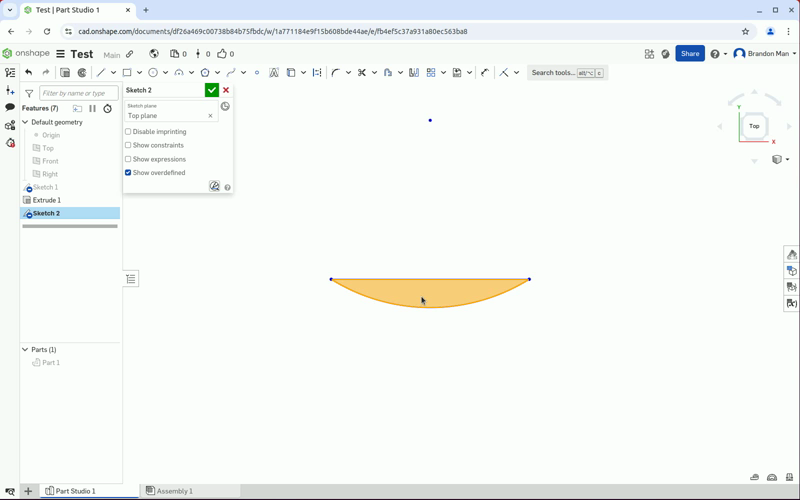
scroll(-6)
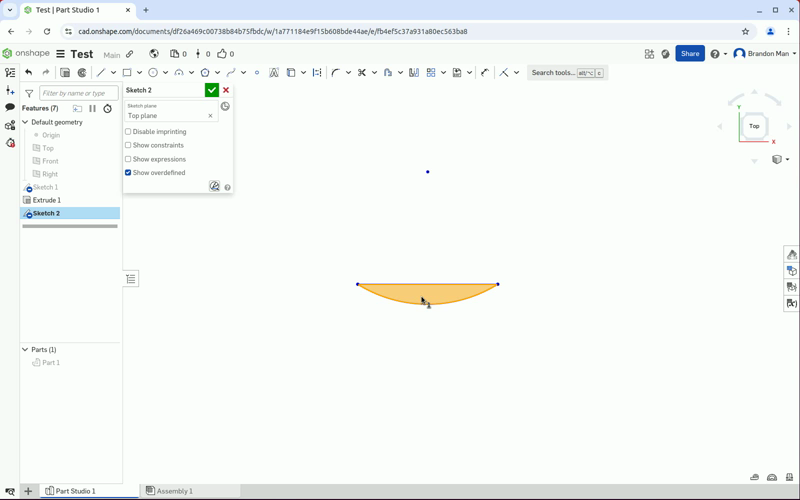
scroll(-6)
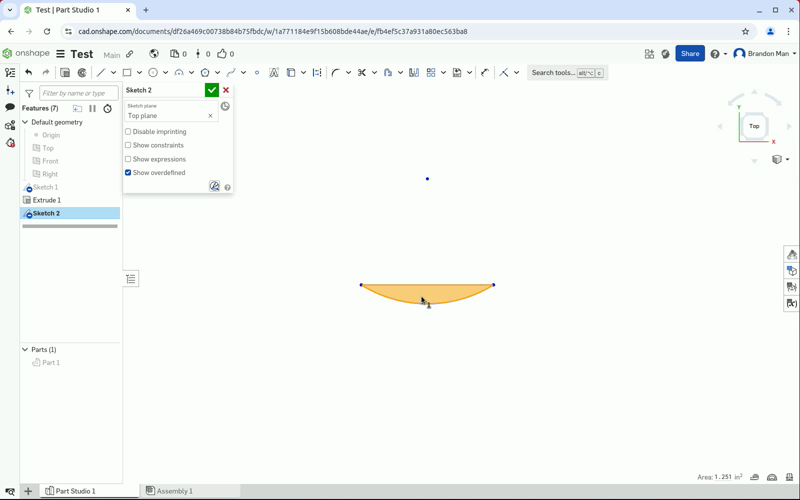
scroll(-6)
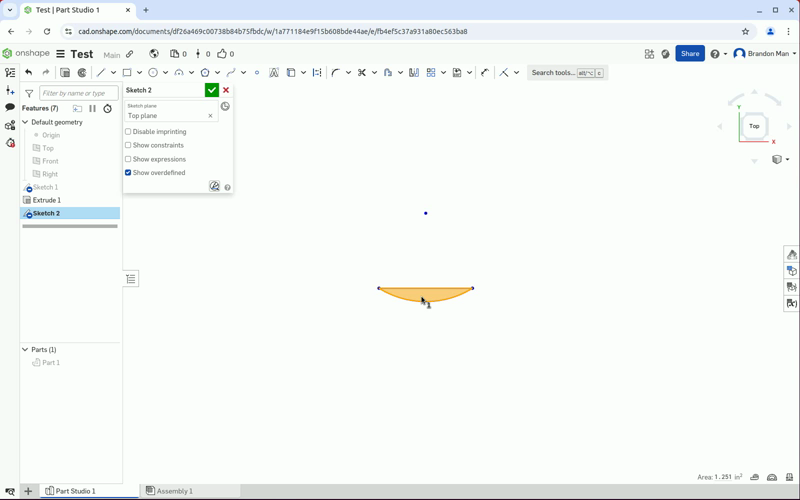
scroll(-6)
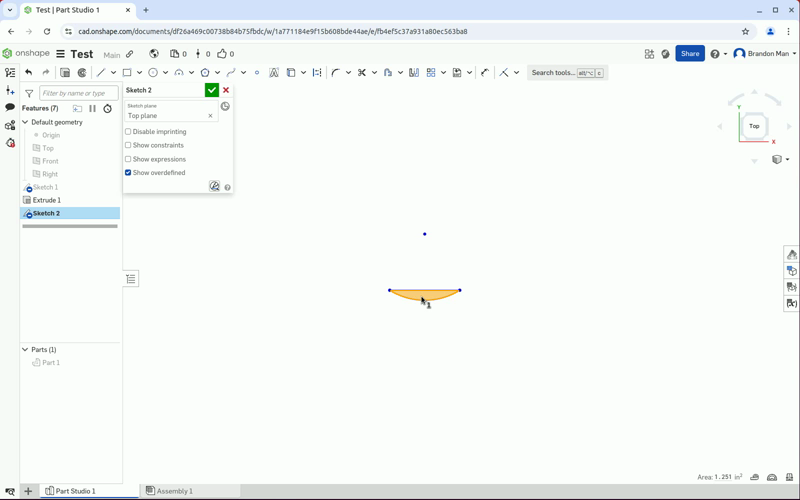
scroll(-6)
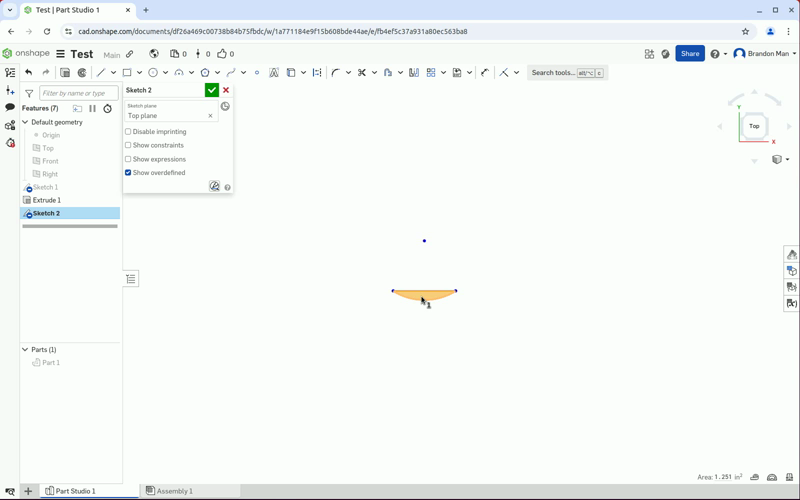
scroll(-6)
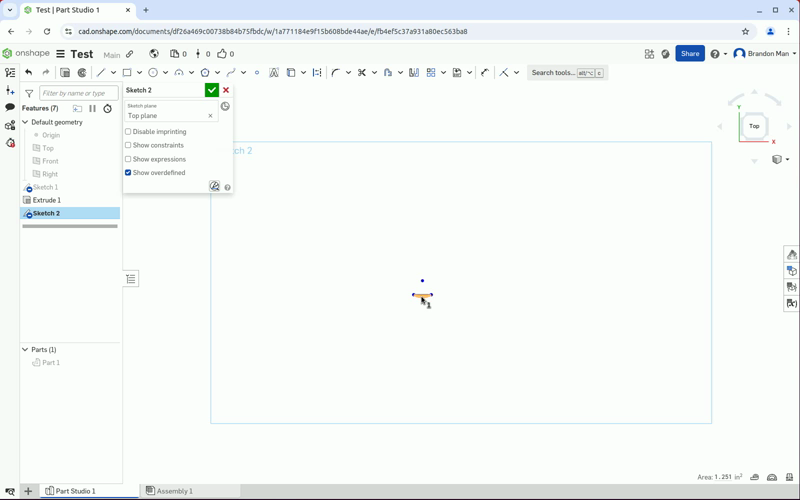
mouse_move(73, 352)
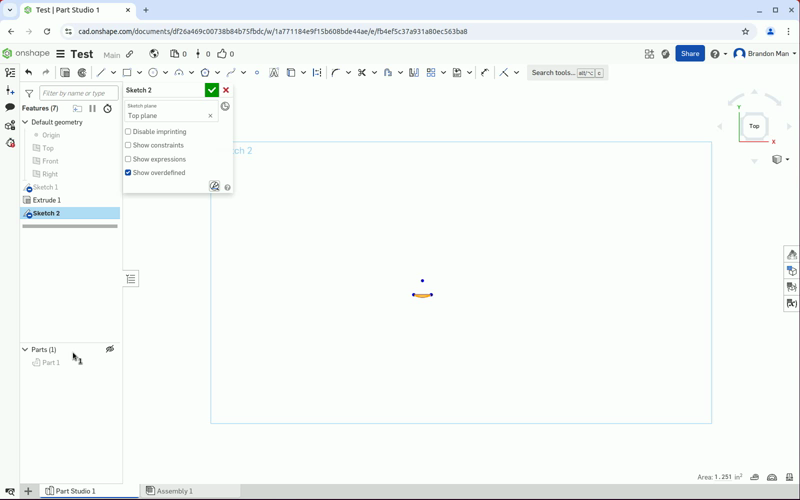
key(shift+y)
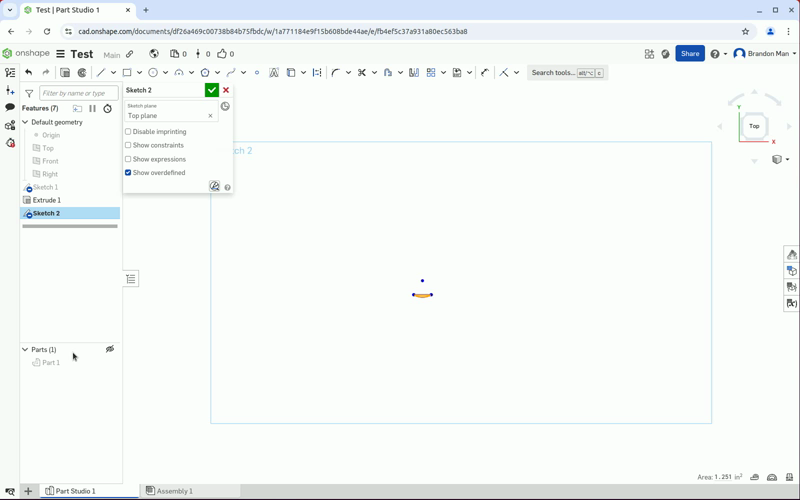
key(shift+e)
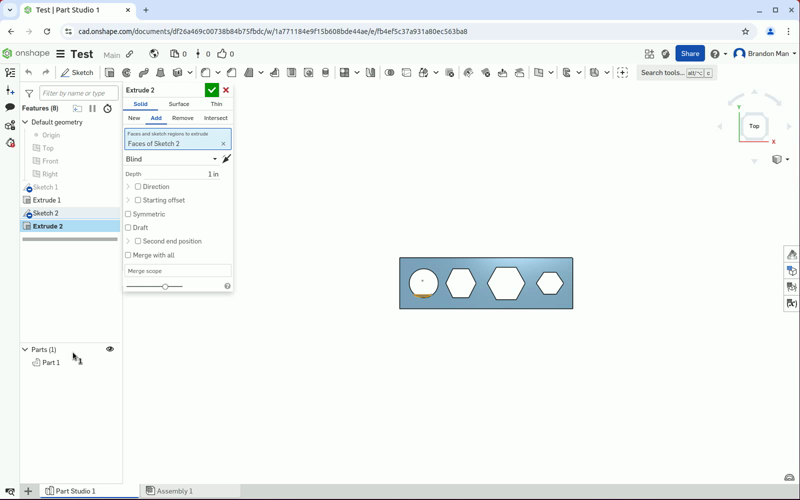
mouse_move(143, 106)
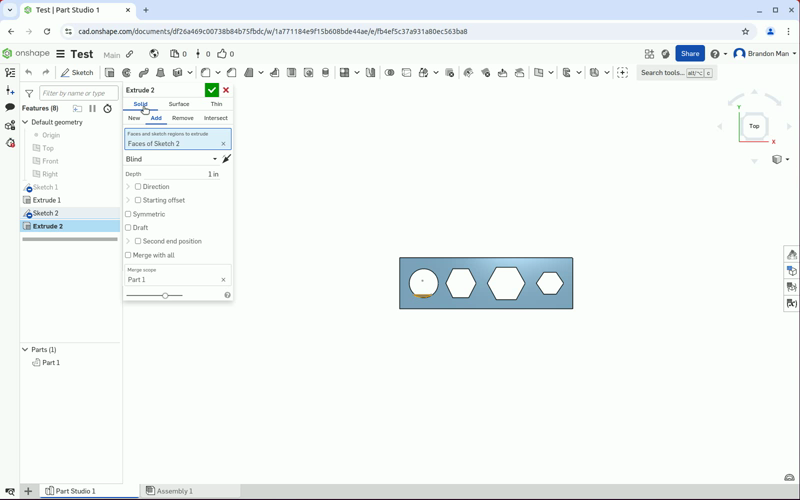
click(143, 106)
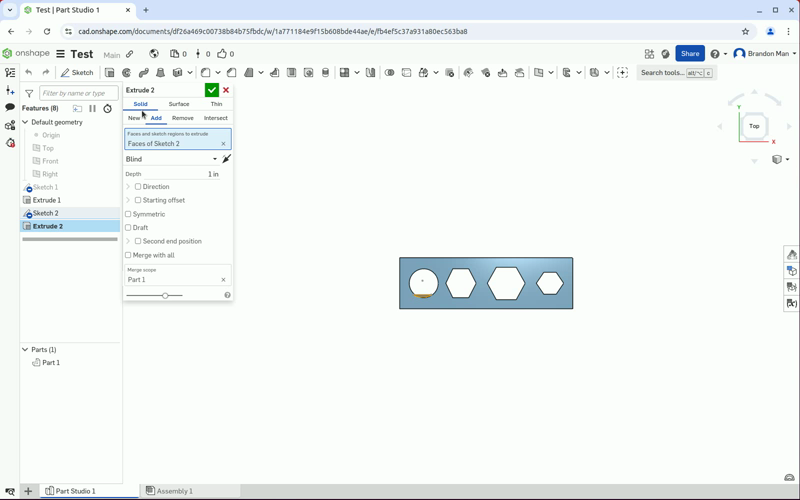
mouse_move(137, 120)
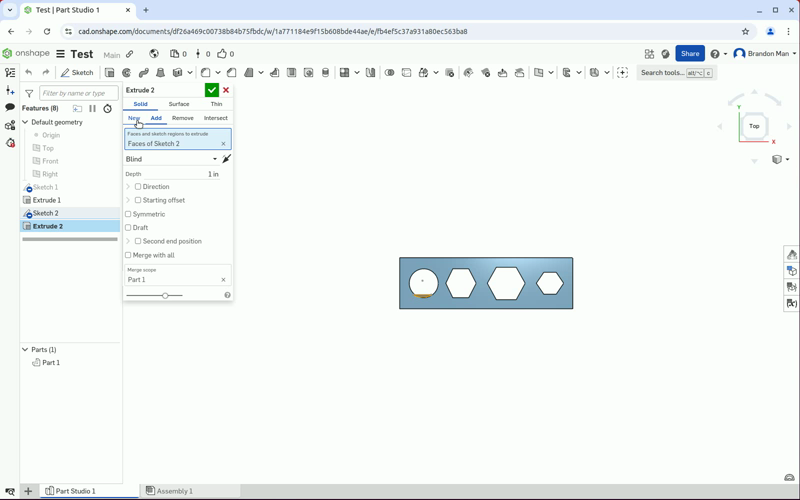
click(137, 120)
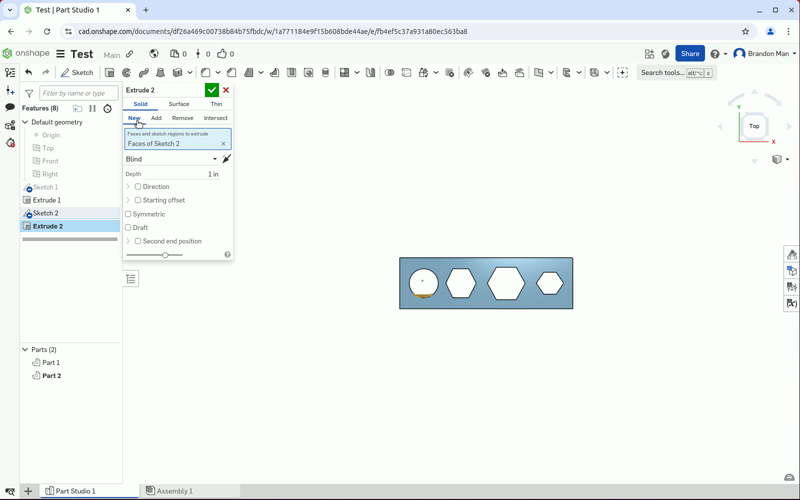
key(tab, 4)
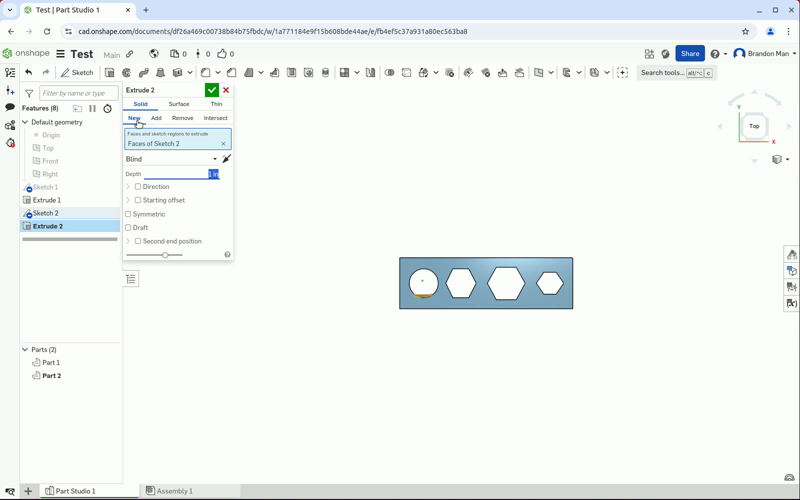
text(5.296)
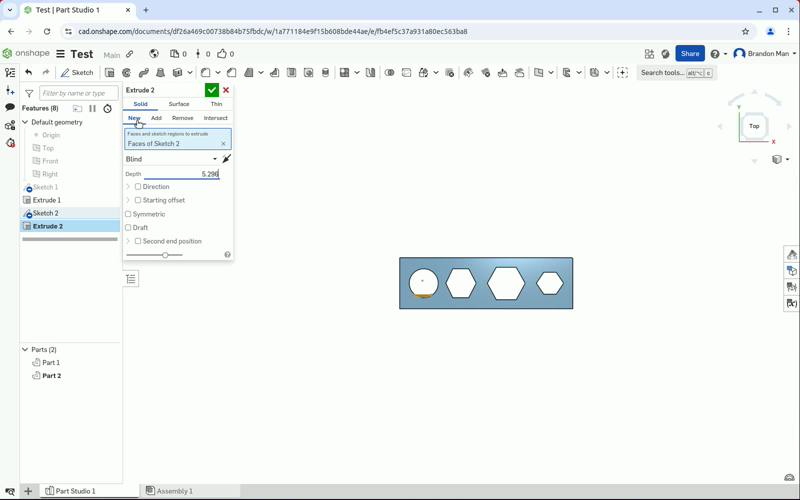
key(enter)
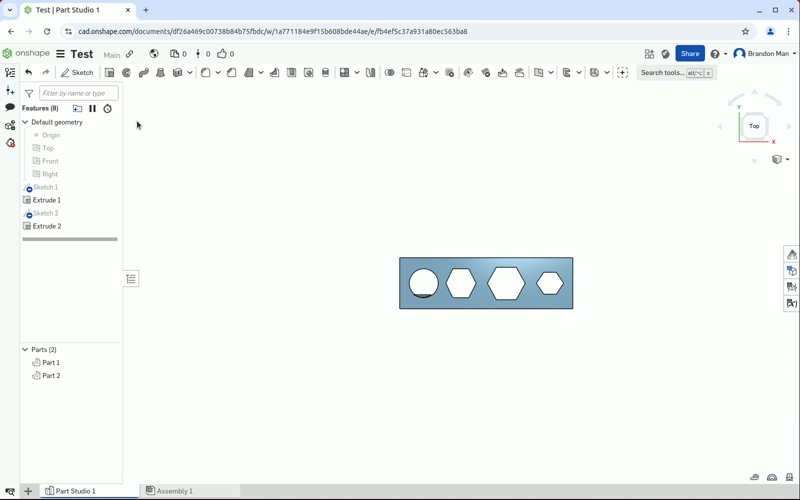
key(shift+h)
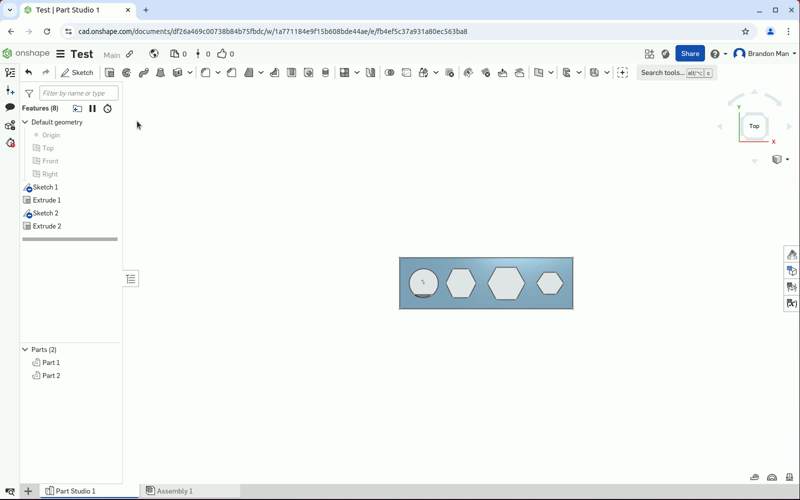
key(shift+h)
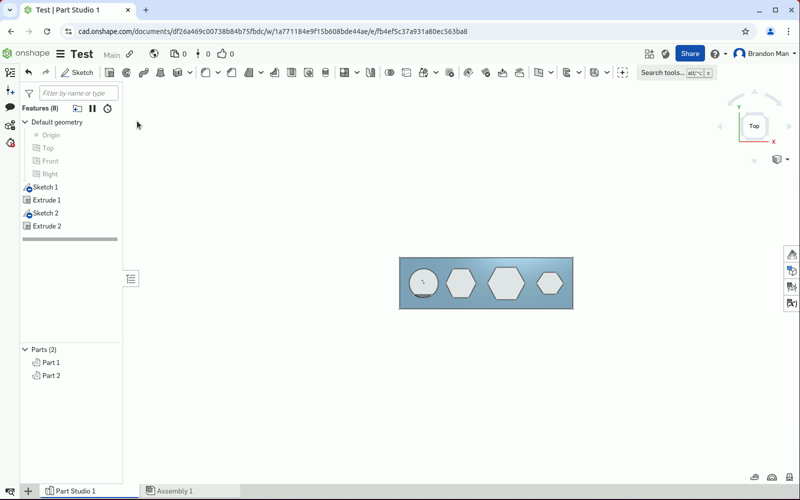
key(shift+7)
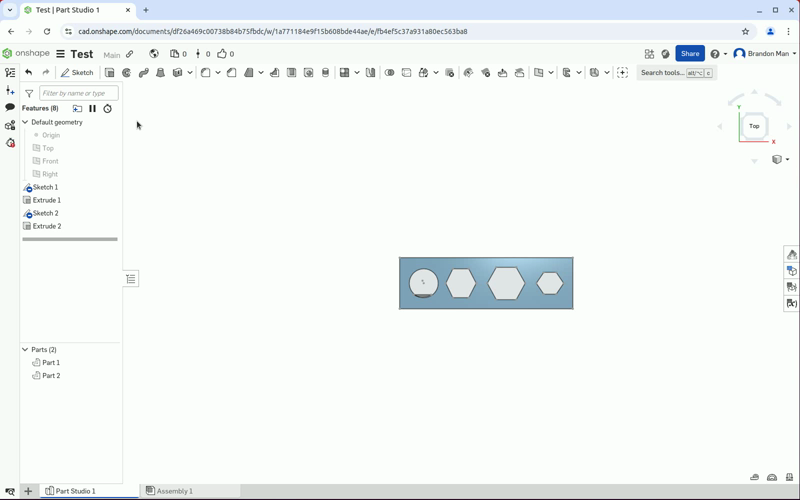
key(up, 3)
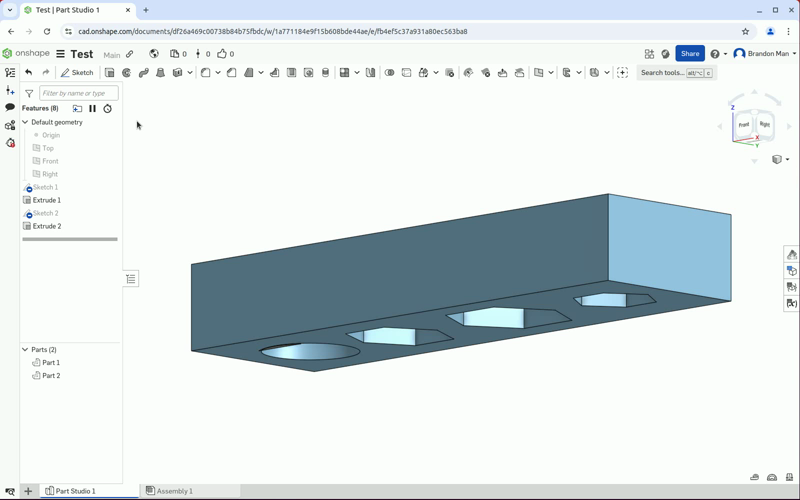
key(left, 3)
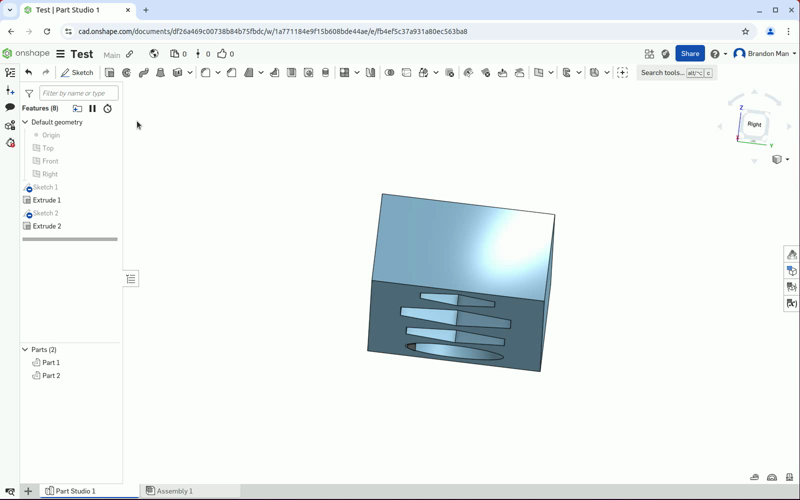
key(right, 3)
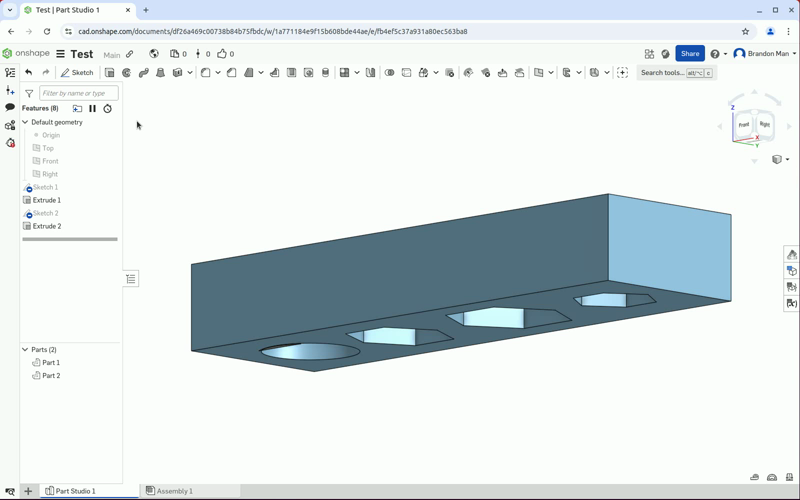
key(down, 3)
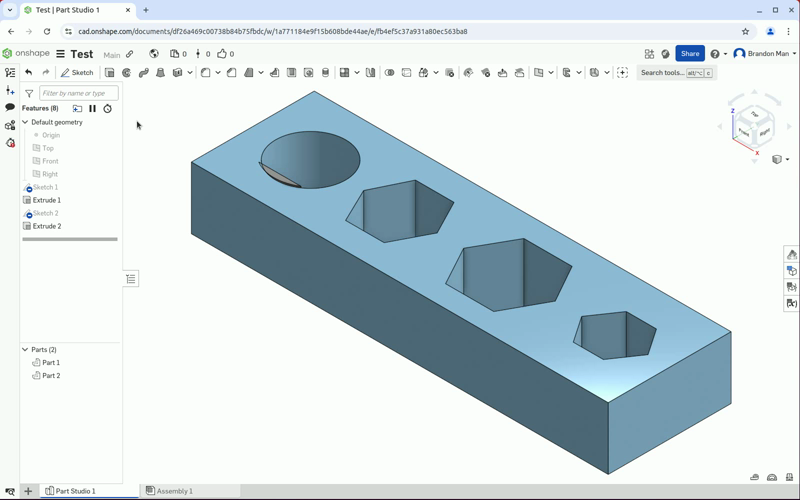
mouse_move(73, 189)
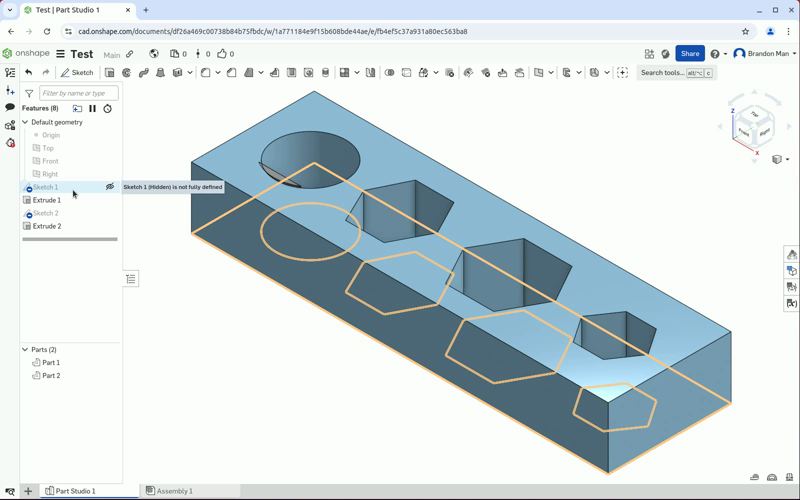
click(73, 189)